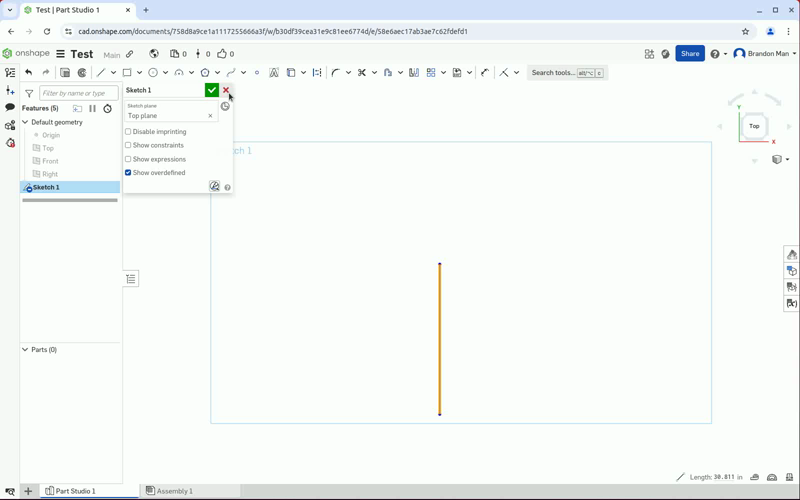
key(shift+h)
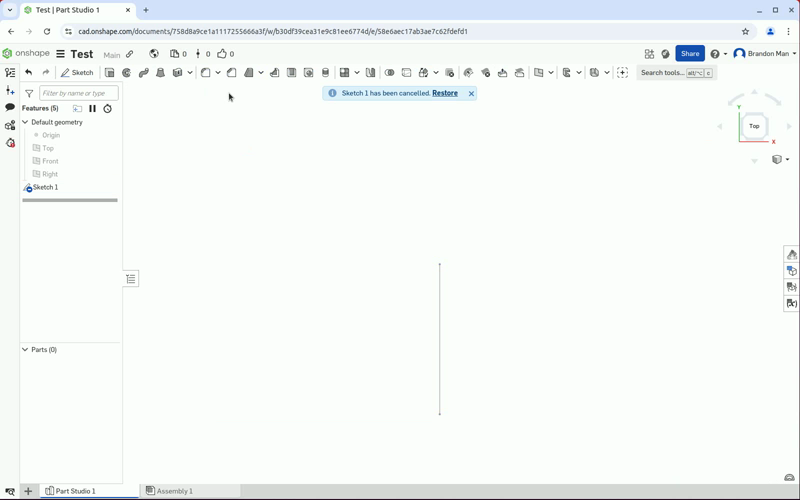
key(shift+s)
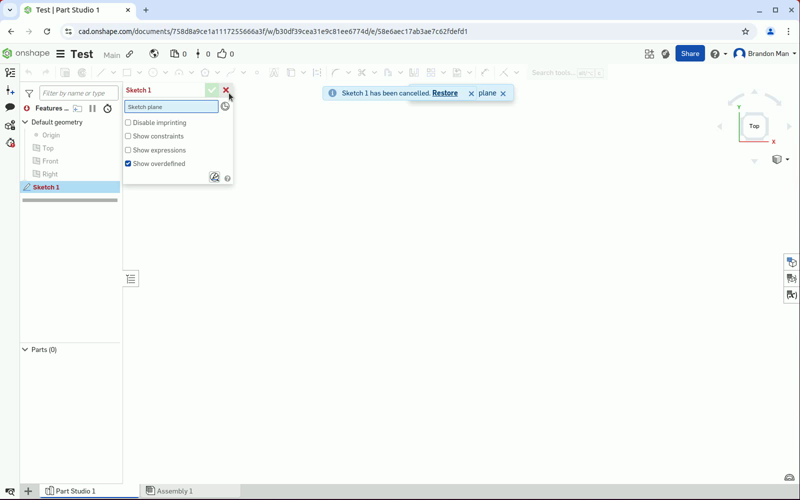
mouse_move(73, 150)
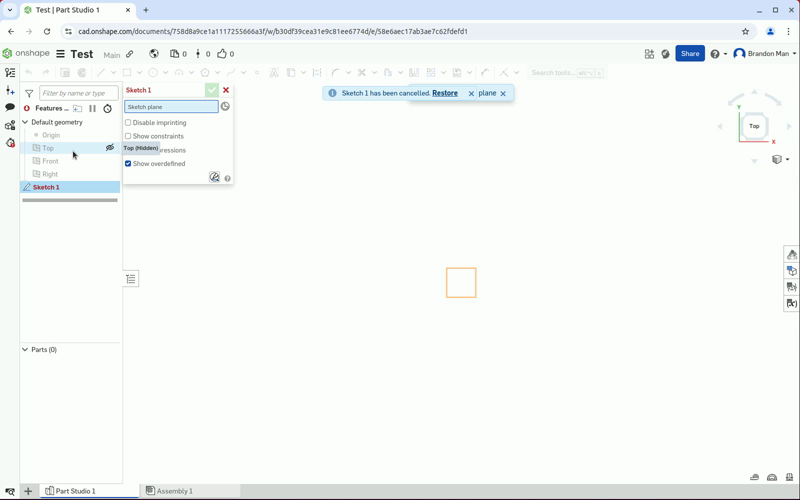
click(73, 150)
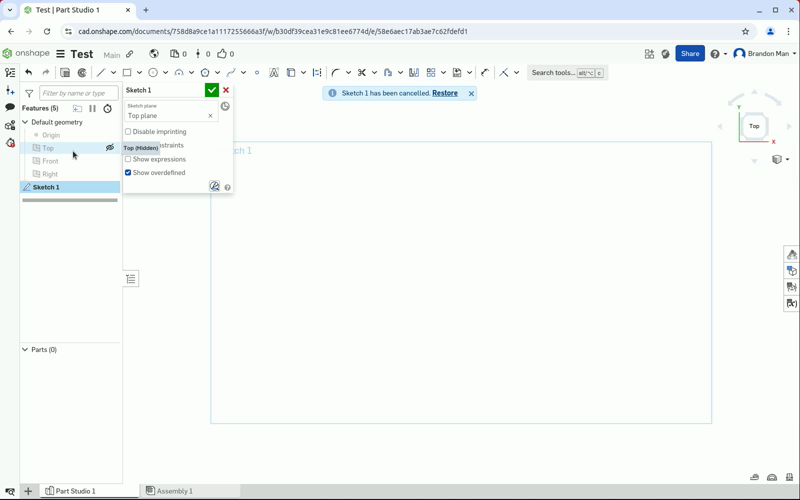
mouse_move(73, 352)
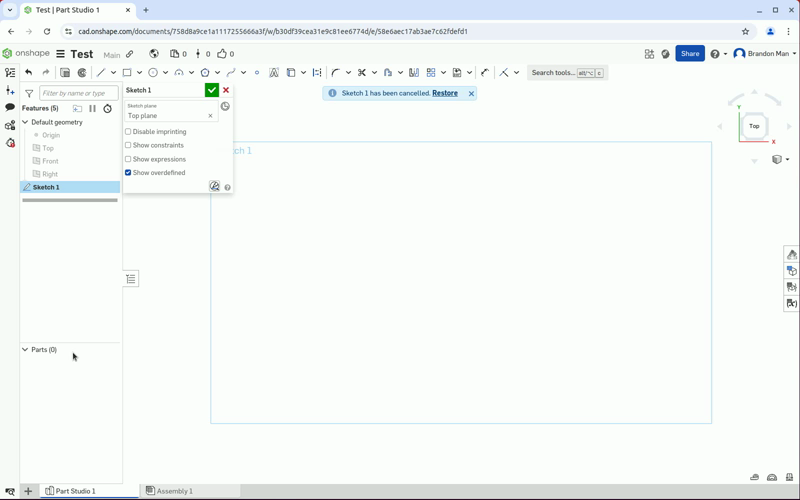
key(y)
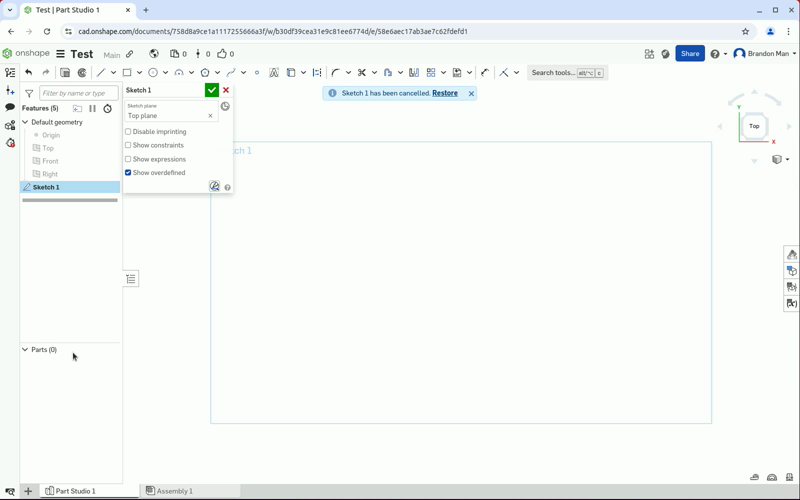
key(l)
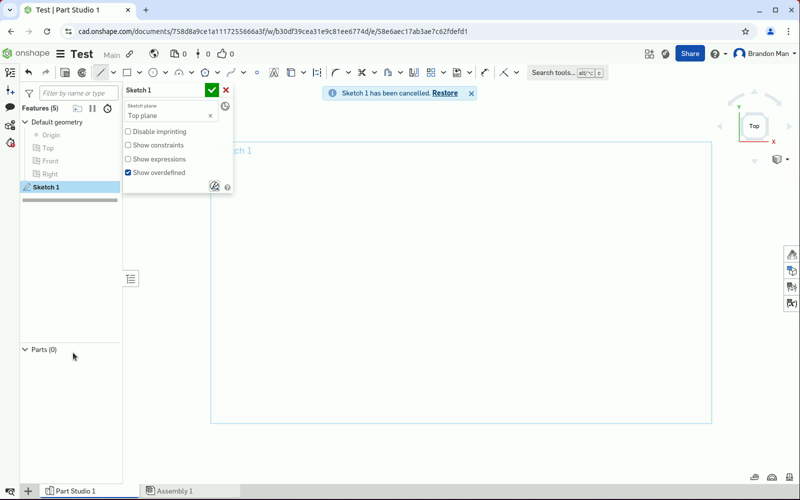
key_down(shift)
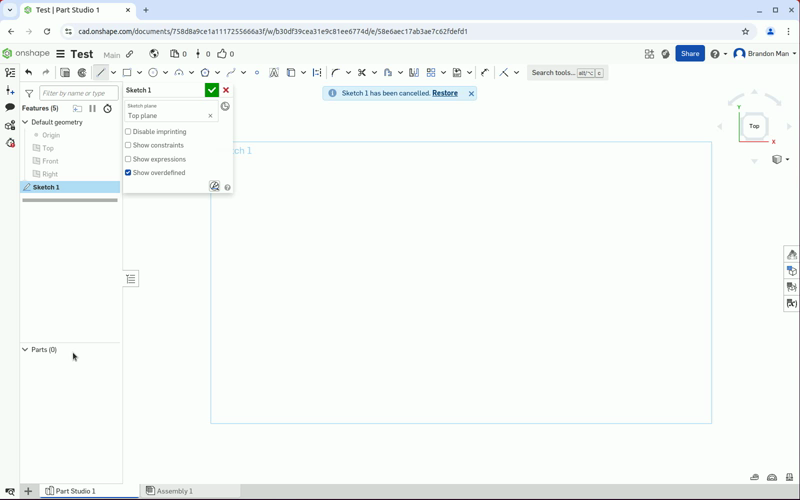
mouse_move(376, 395)
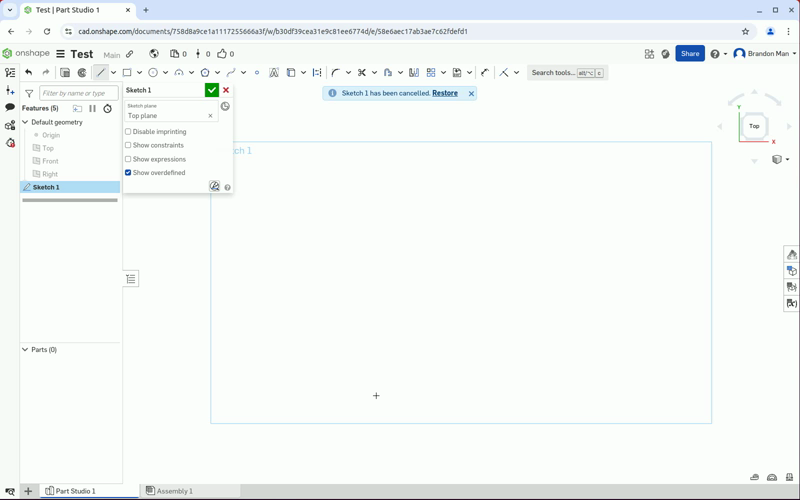
click(376, 395)
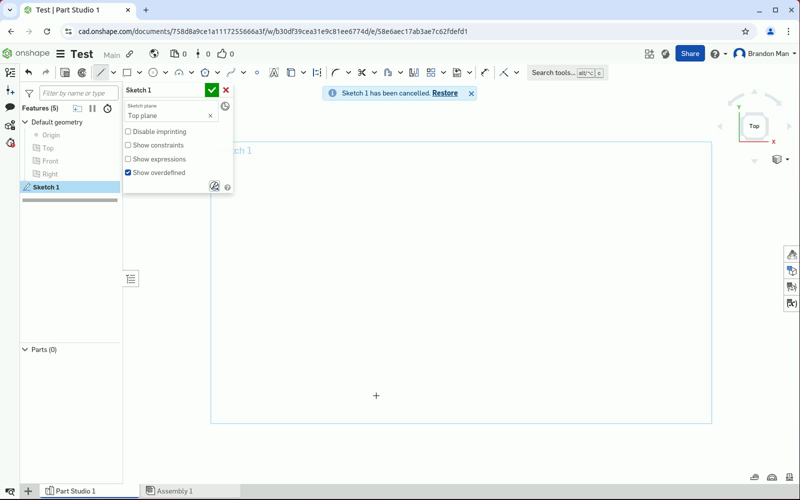
key_up(shift)
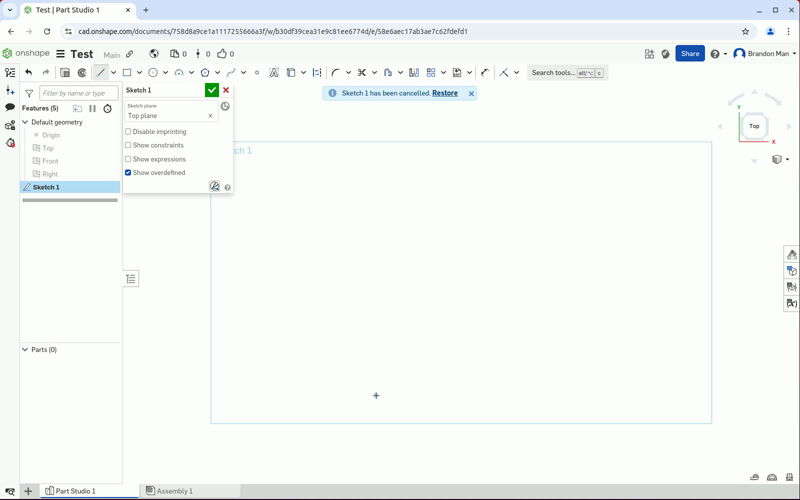
key_down(shift)
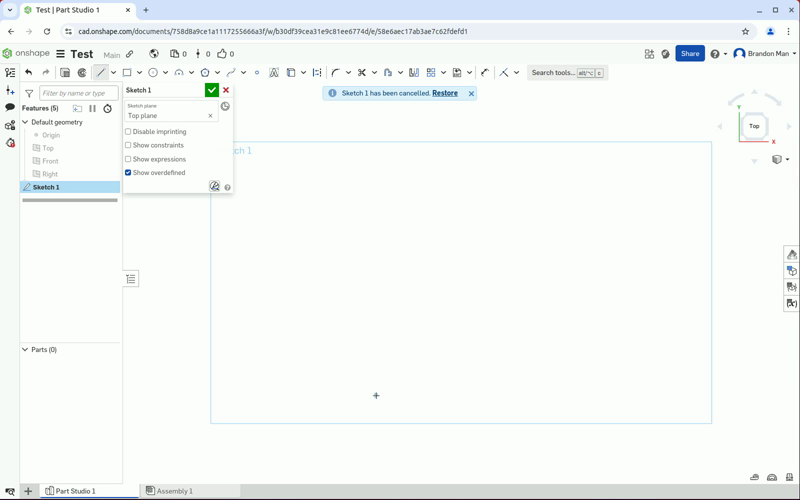
mouse_move(543, 395)
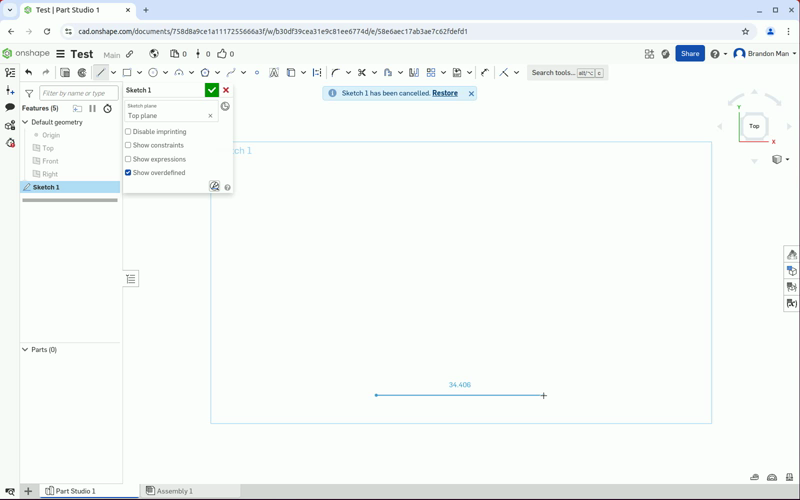
click(543, 395)
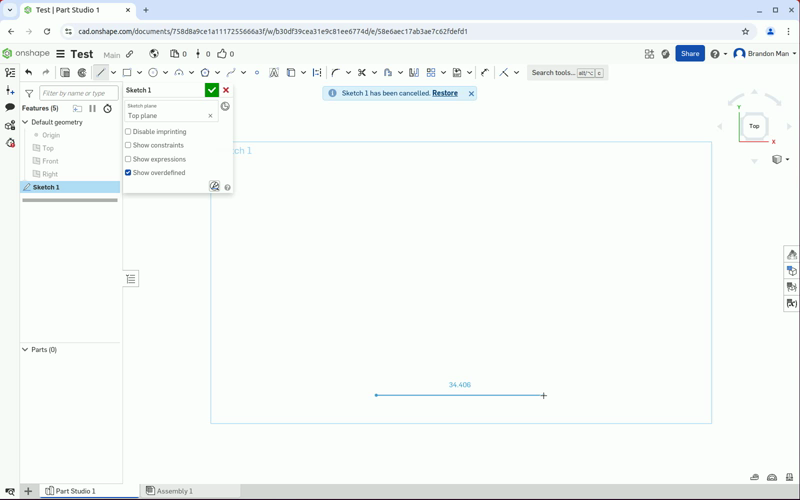
key_up(shift)
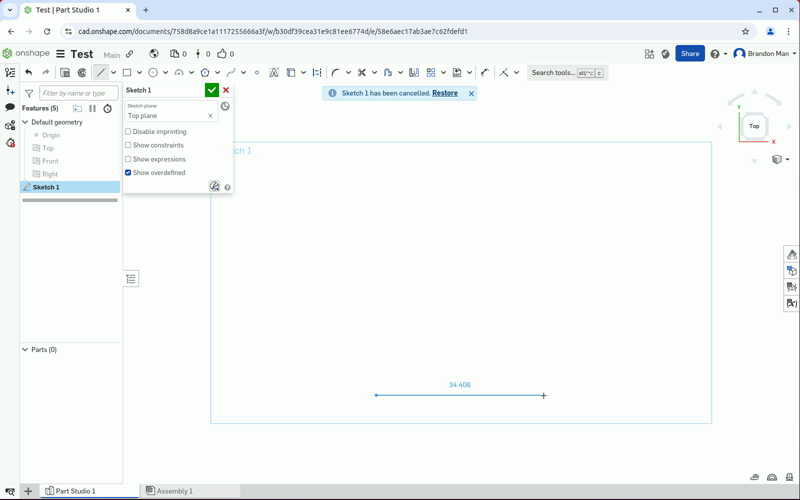
key_down(shift)
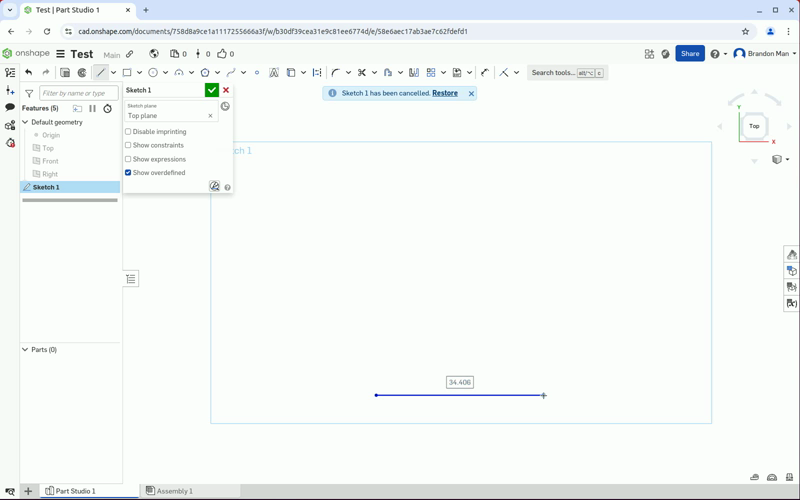
mouse_move(543, 180)
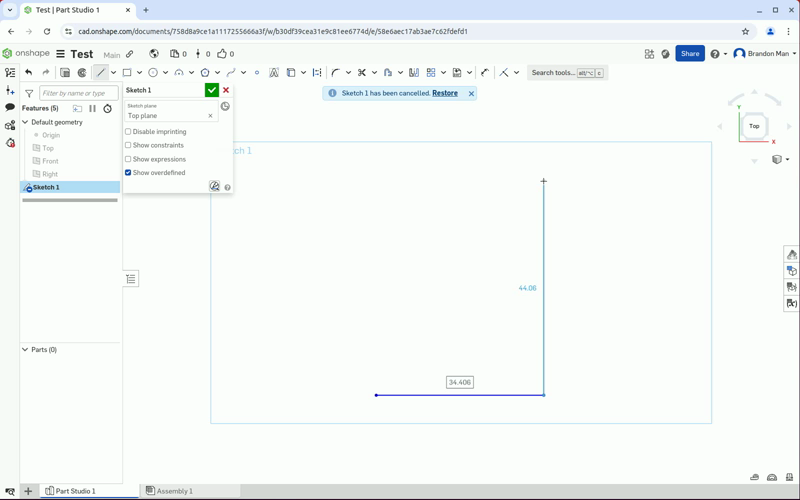
click(543, 180)
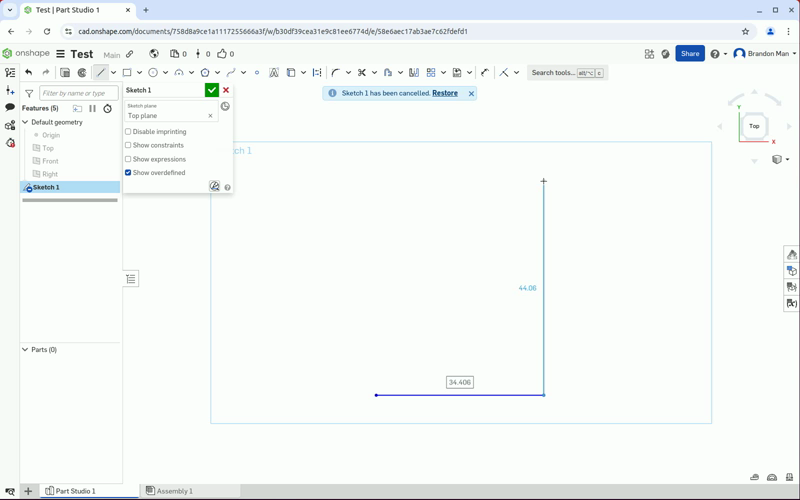
key_up(shift)
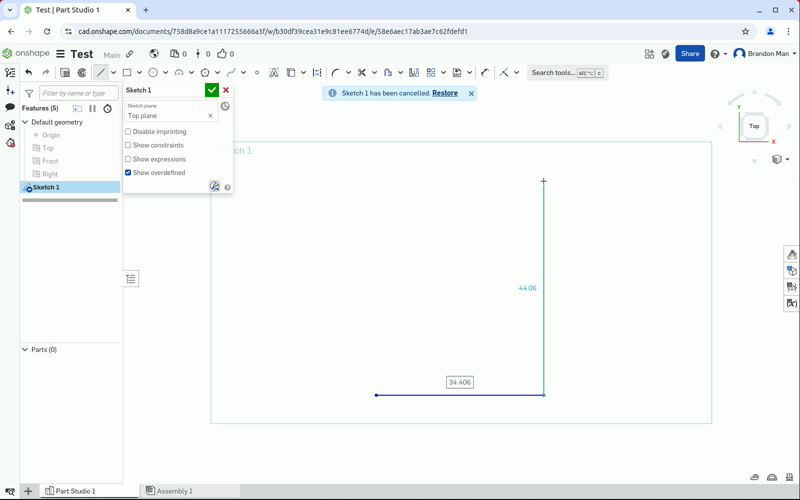
key_down(shift)
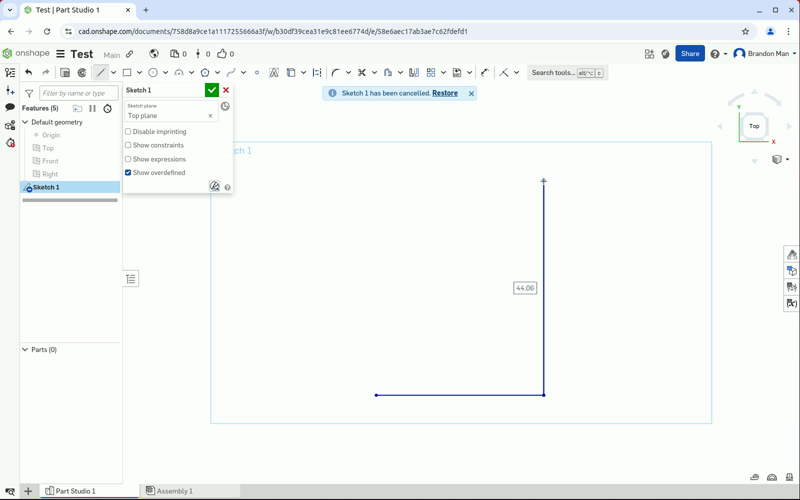
mouse_move(376, 180)
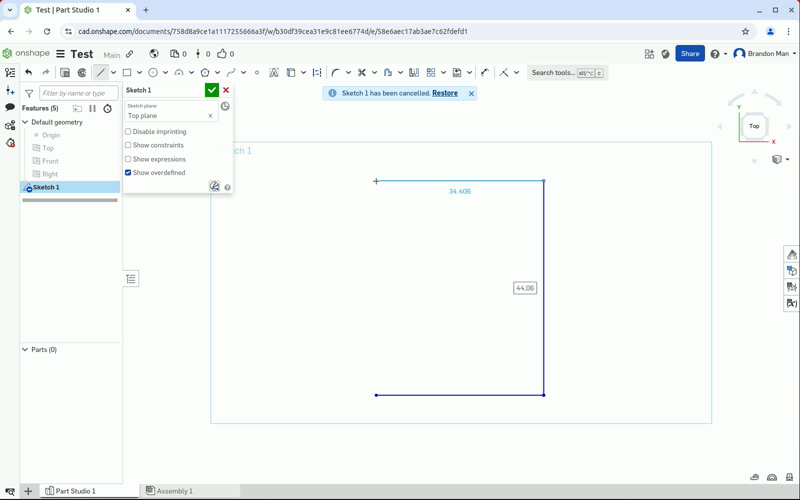
click(376, 180)
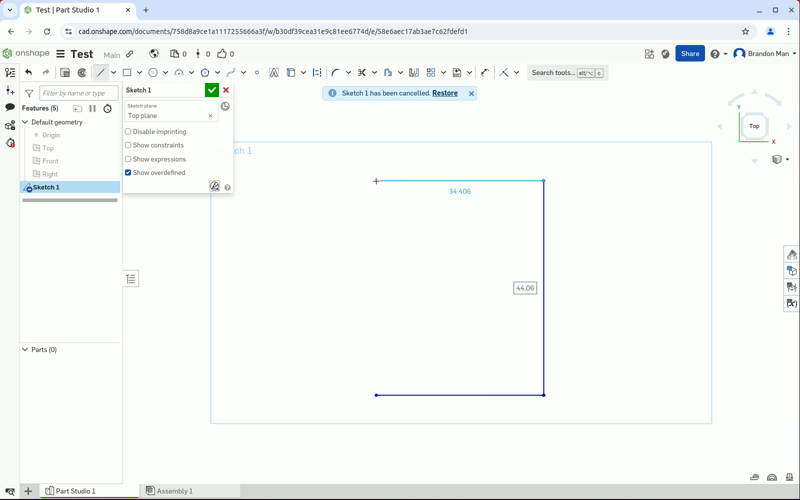
key_up(shift)
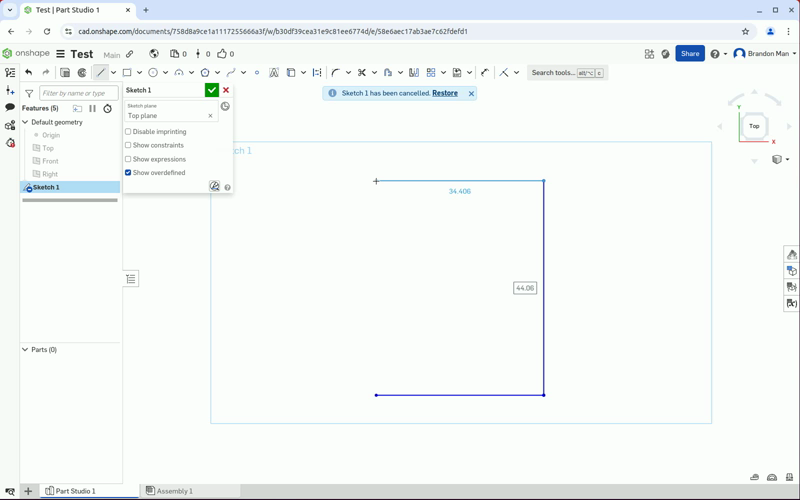
key_down(shift)
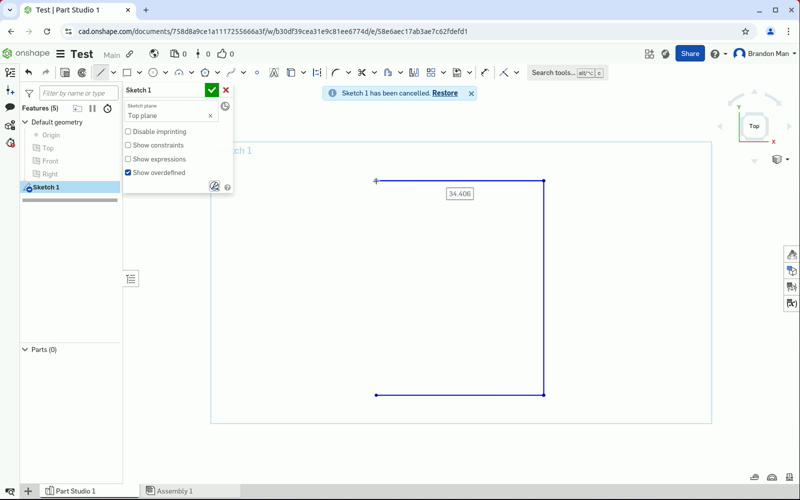
mouse_move(376, 395)
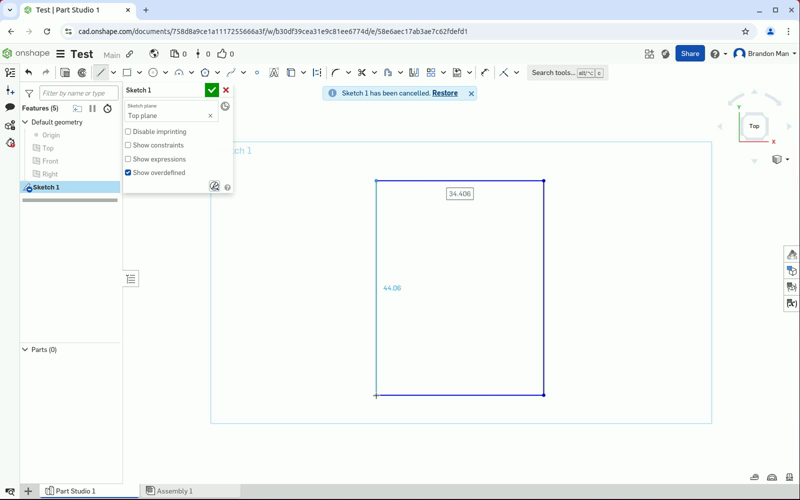
key_up(shift)
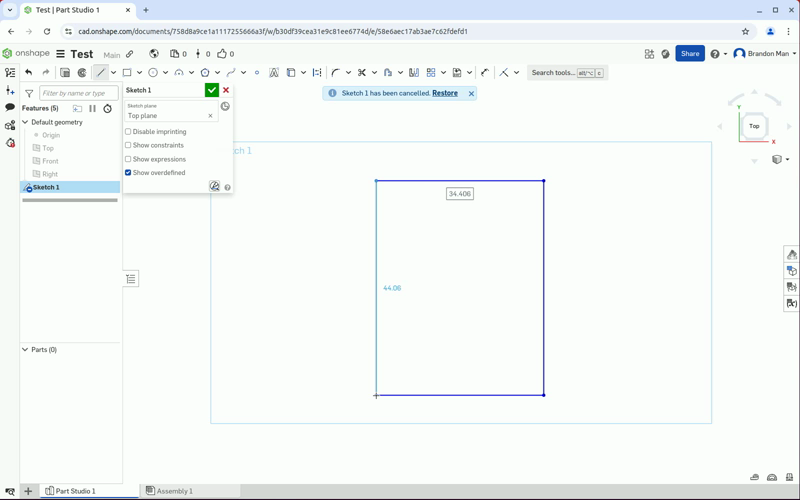
click(376, 395)
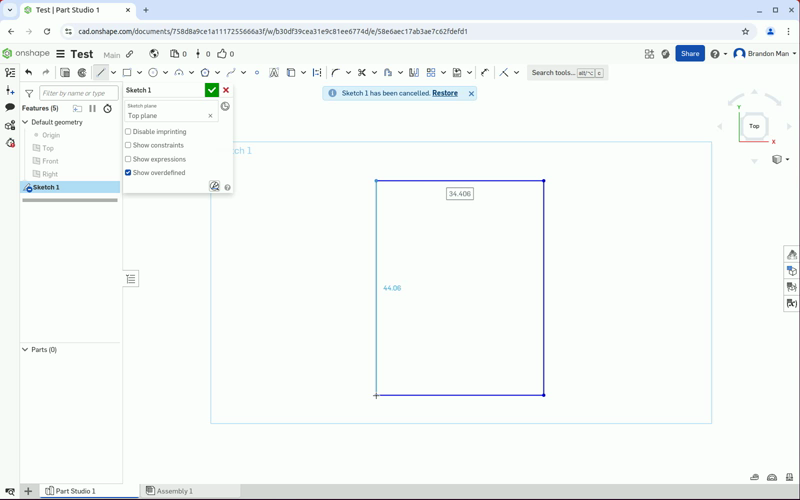
key(esc)
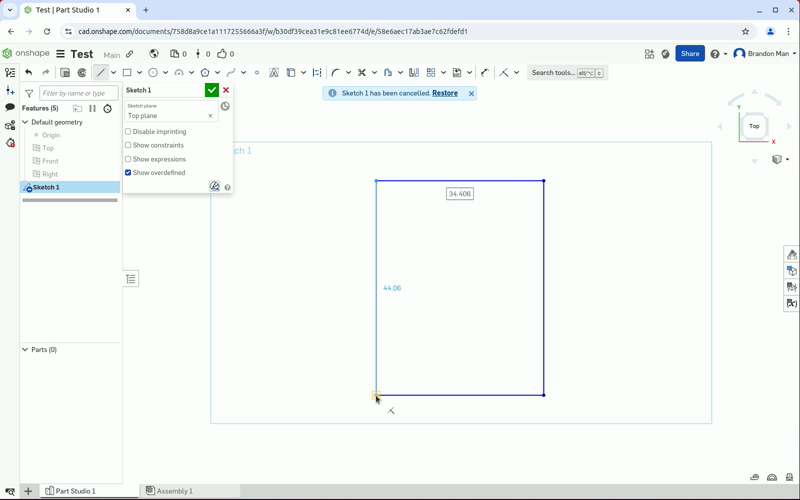
mouse_move(458, 366)
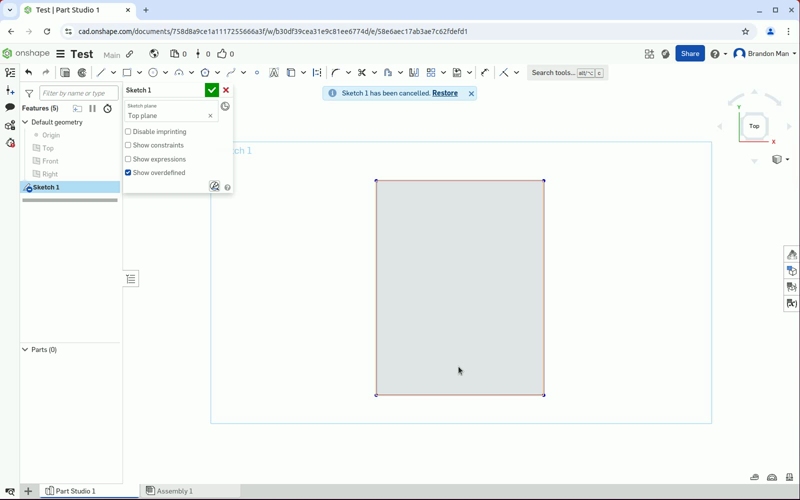
click(458, 366)
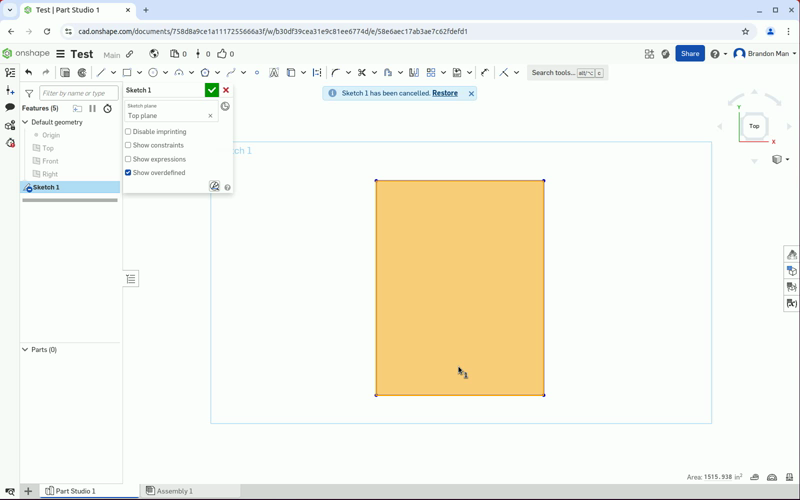
mouse_move(73, 352)
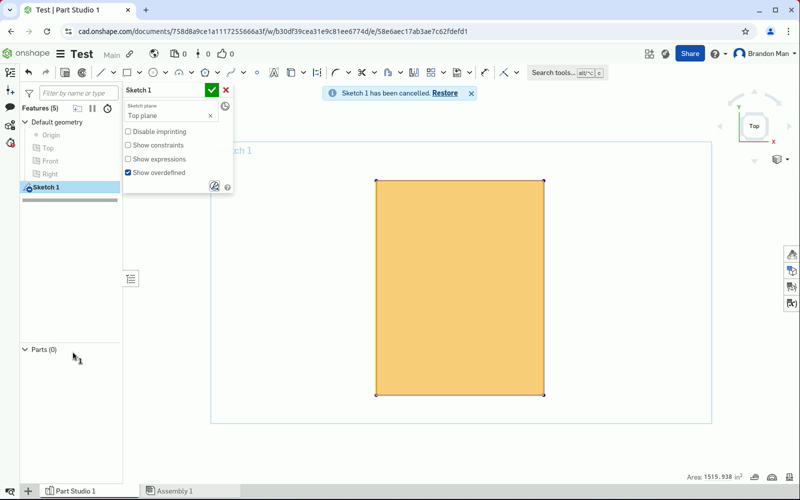
key(shift+y)
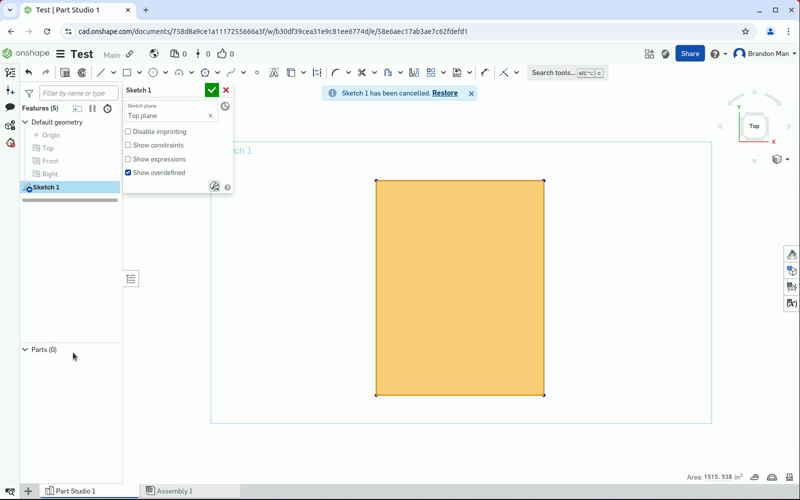
key(shift+e)
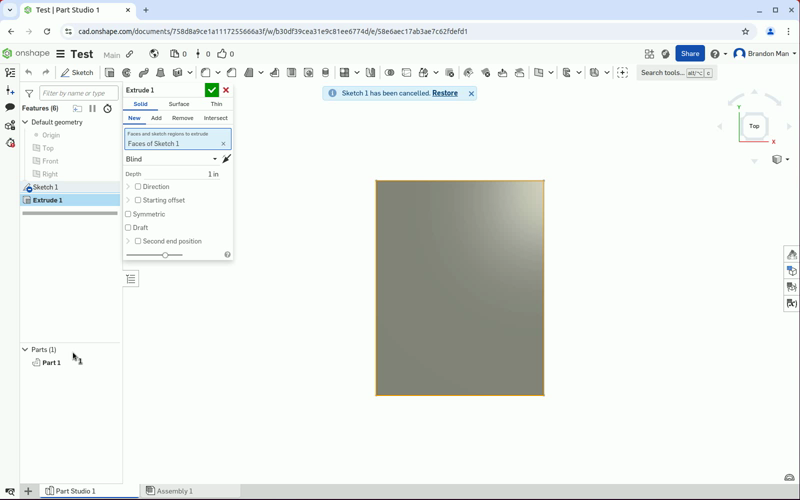
mouse_move(143, 106)
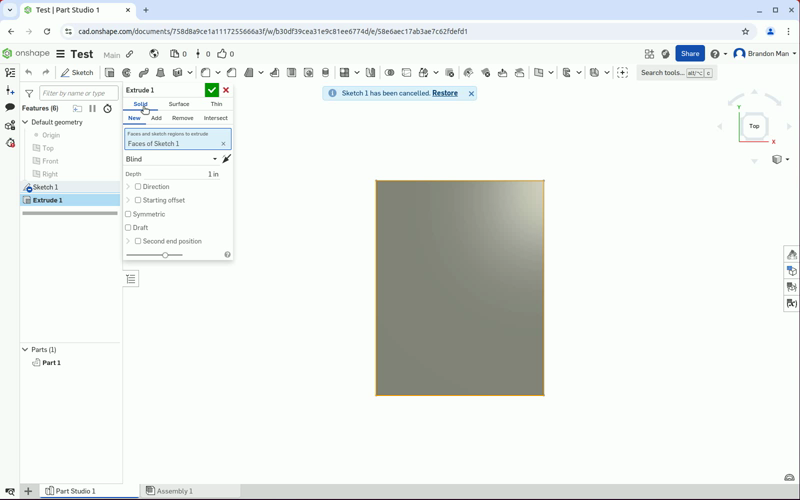
click(143, 106)
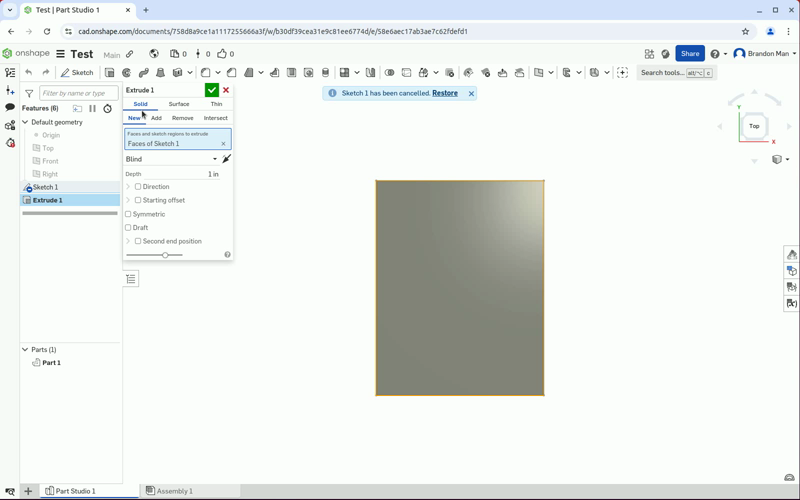
mouse_move(137, 120)
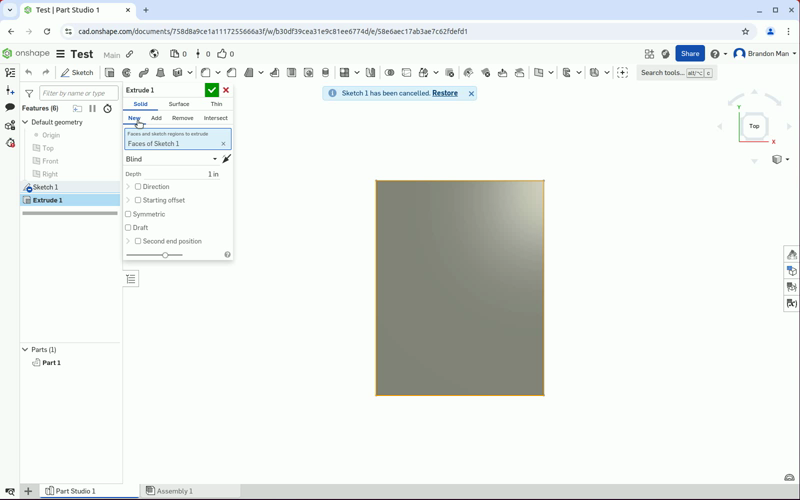
click(137, 120)
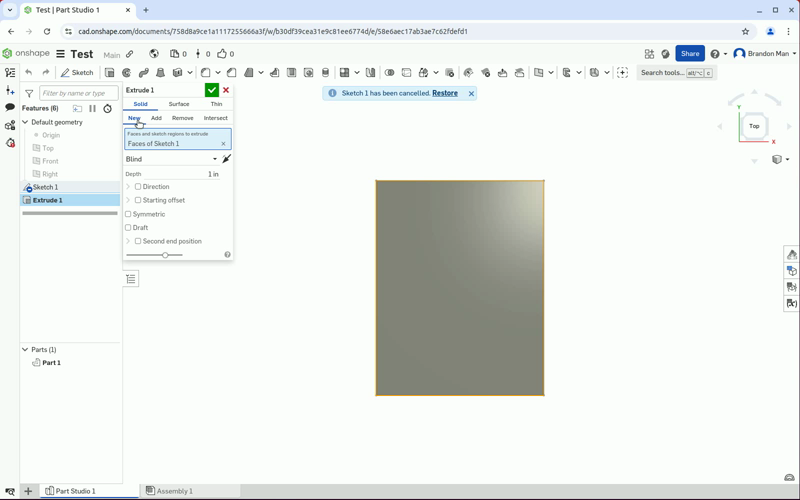
key(tab, 4)
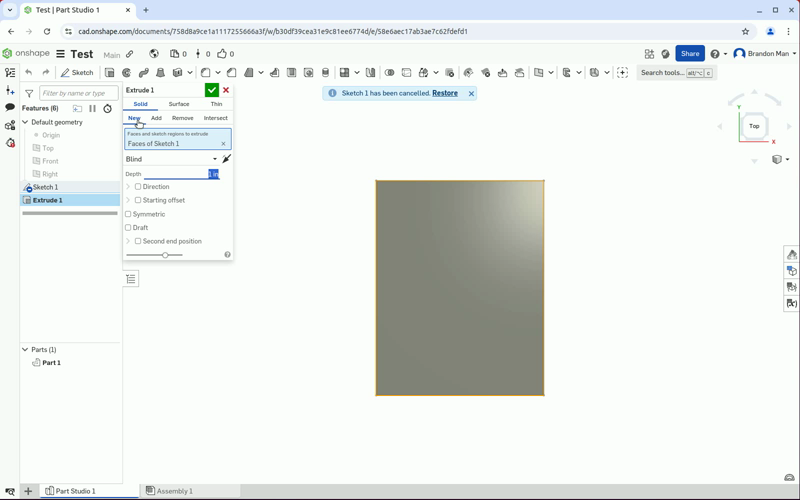
text(1.444)
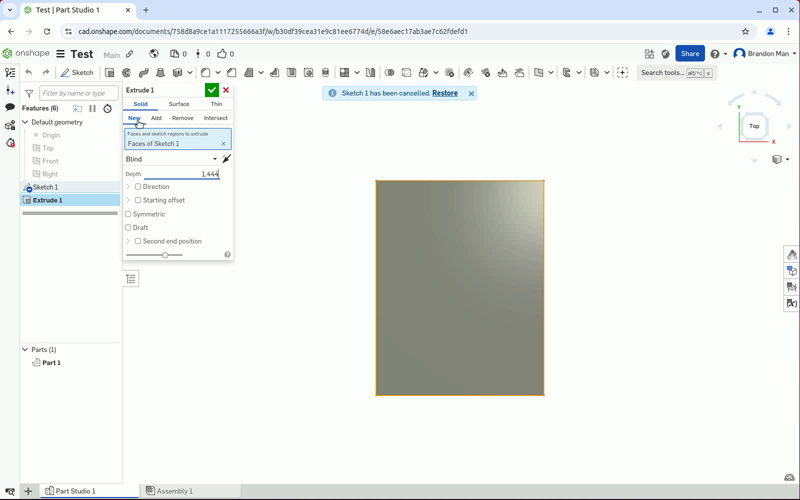
key(enter)
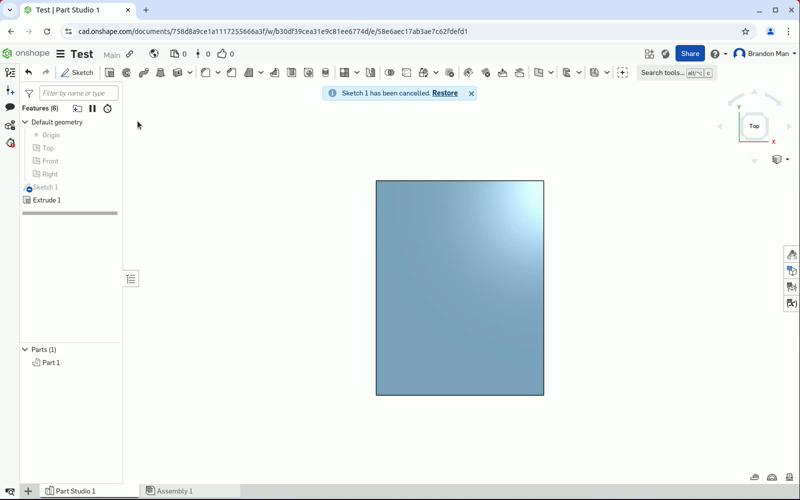
key(shift+h)
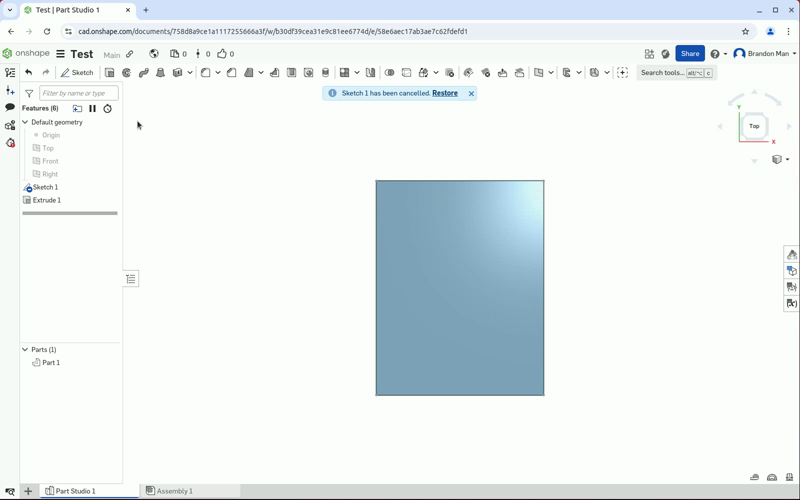
key(shift+h)
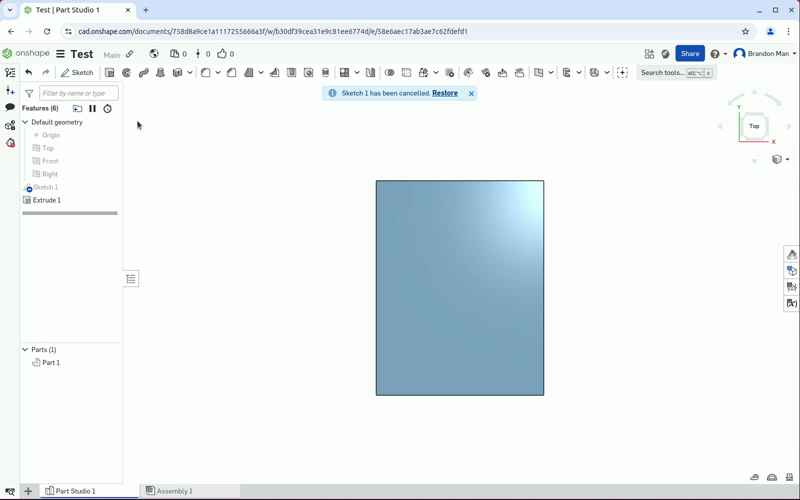
mouse_move(73, 189)
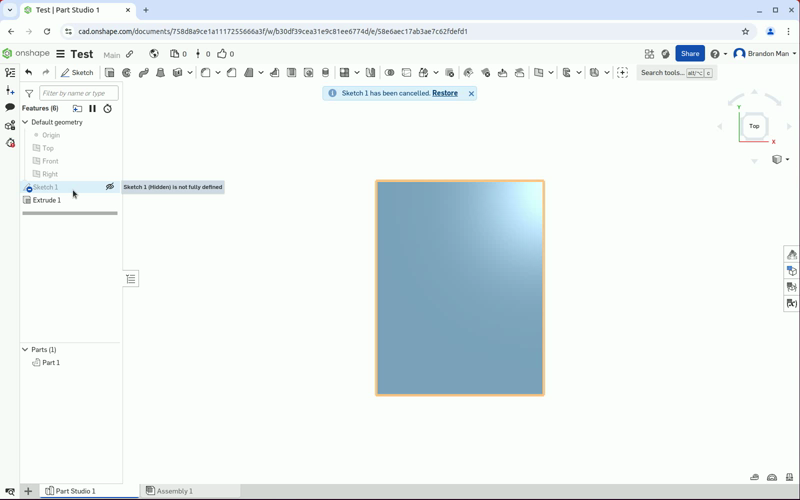
click(73, 189)
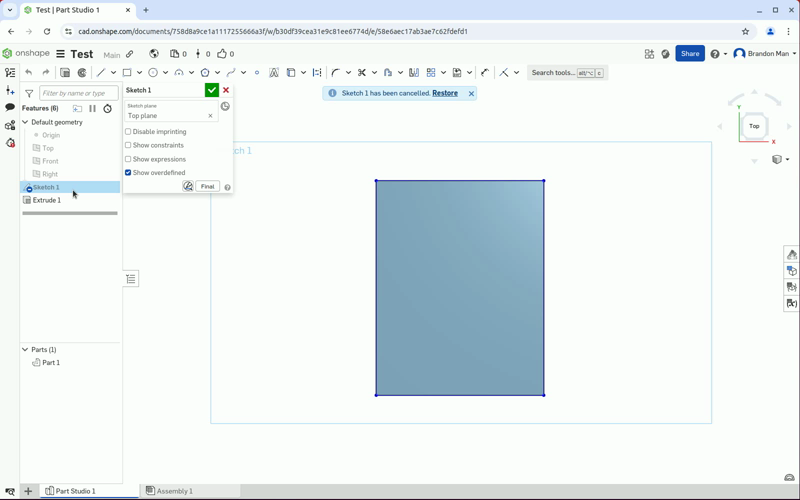
mouse_move(229, 92)
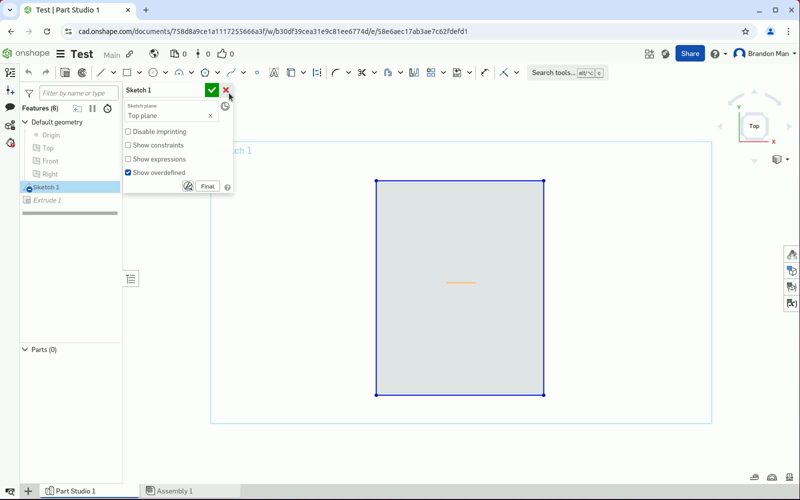
click(229, 92)
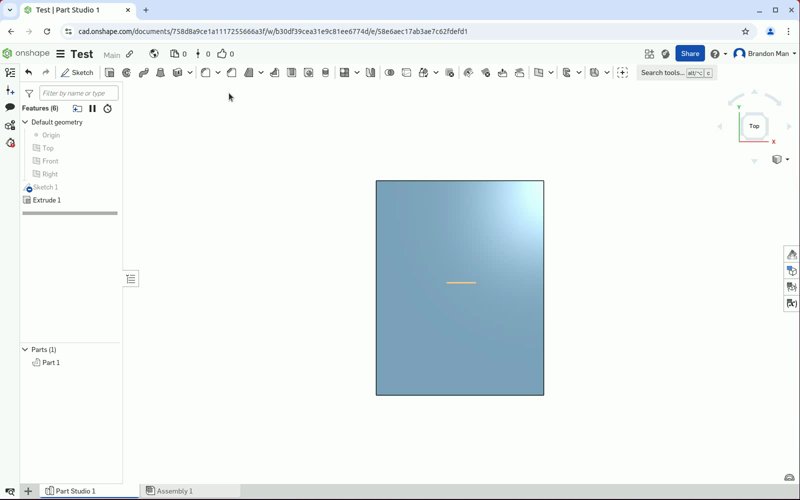
mouse_move(541, 75)
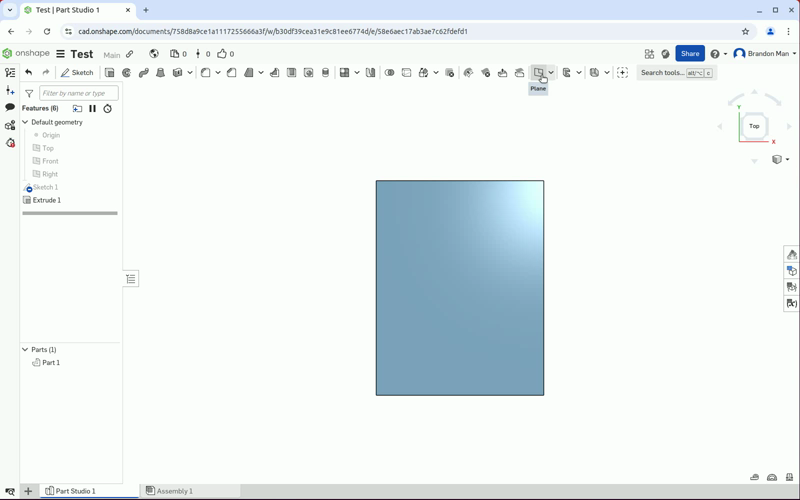
click(541, 75)
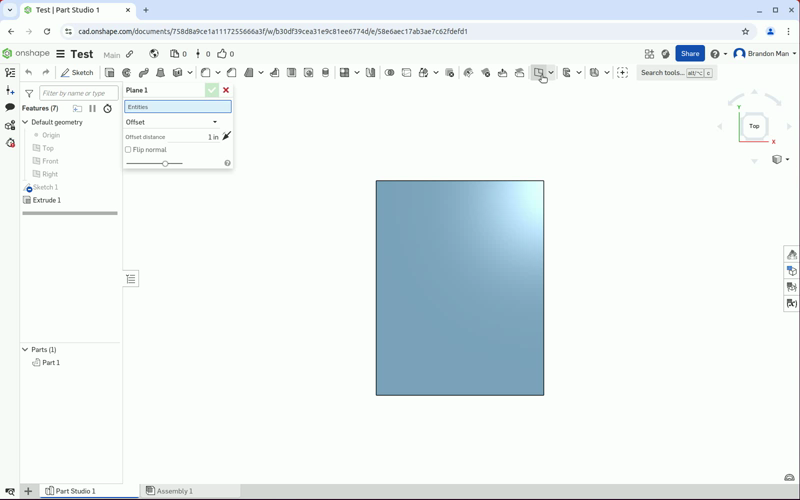
mouse_move(73, 150)
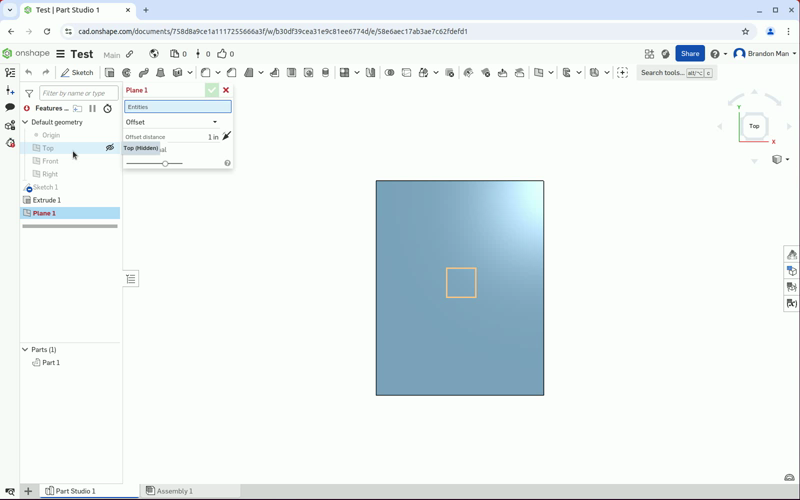
click(73, 150)
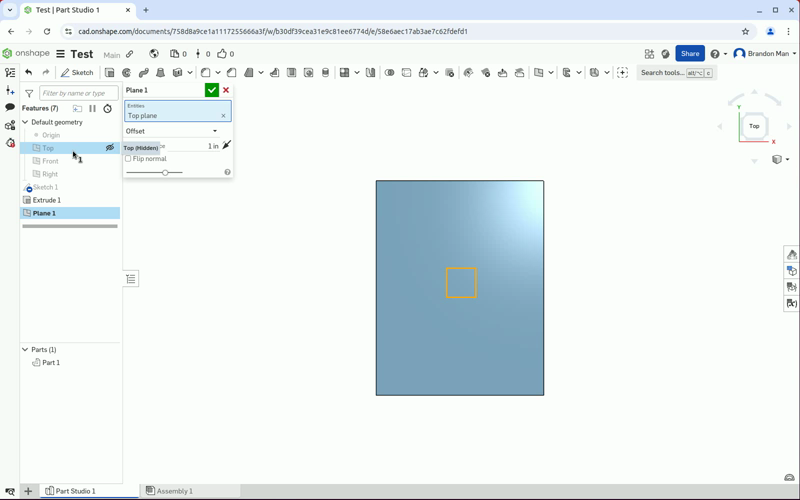
key(tab, 2)
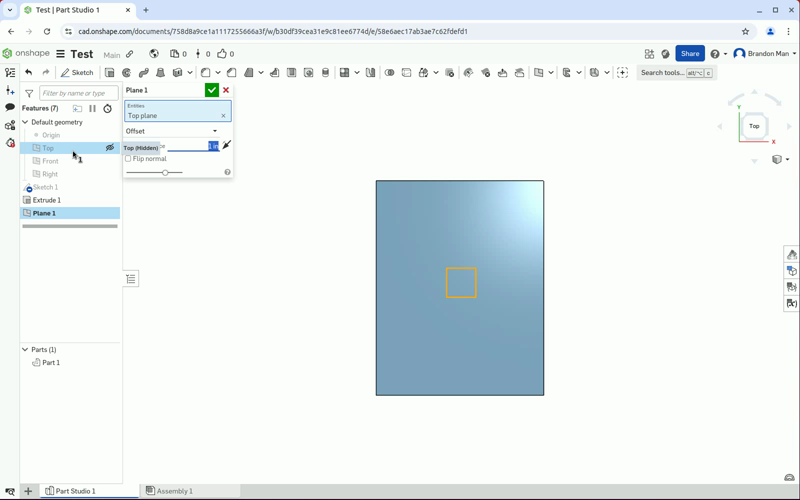
text(1.448)
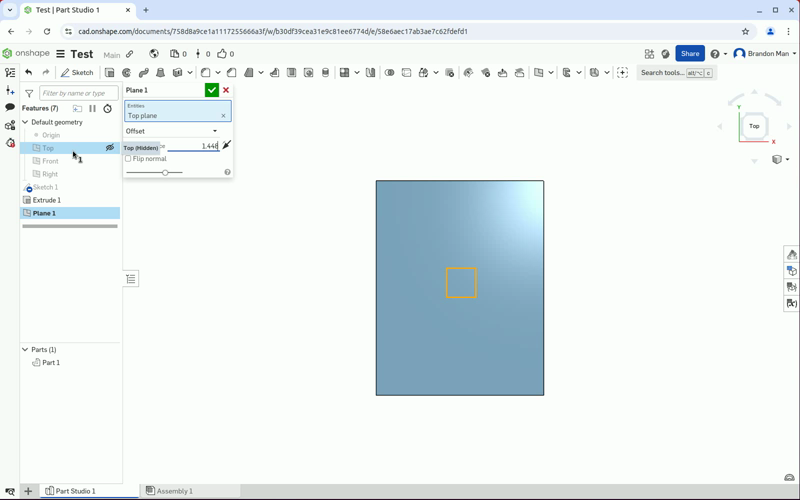
key(enter, 2)
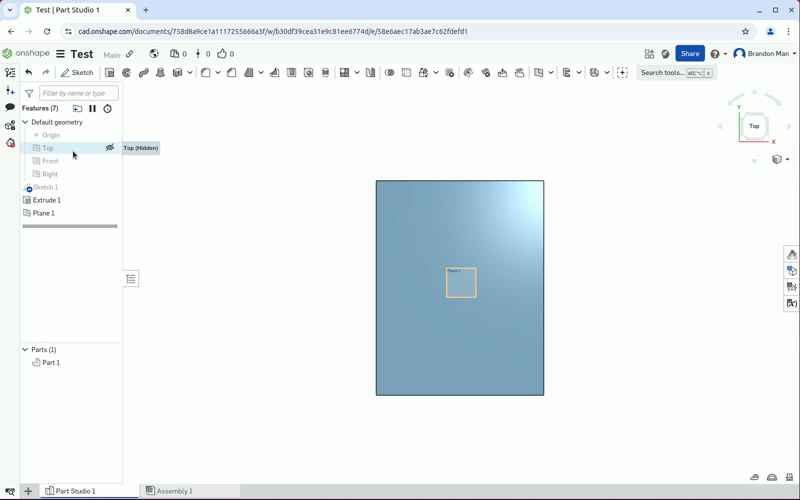
key(shift+s)
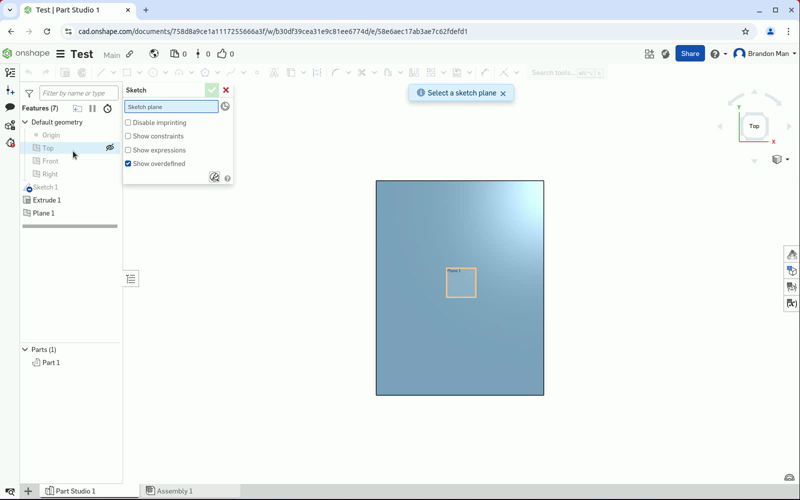
mouse_move(73, 215)
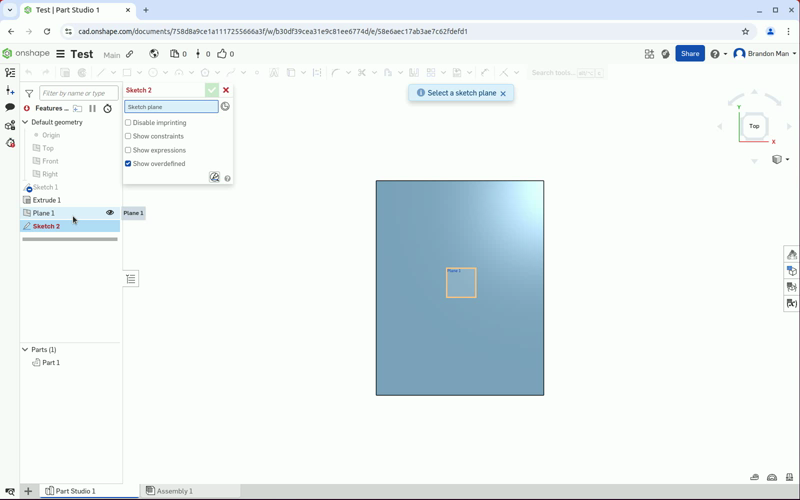
click(73, 215)
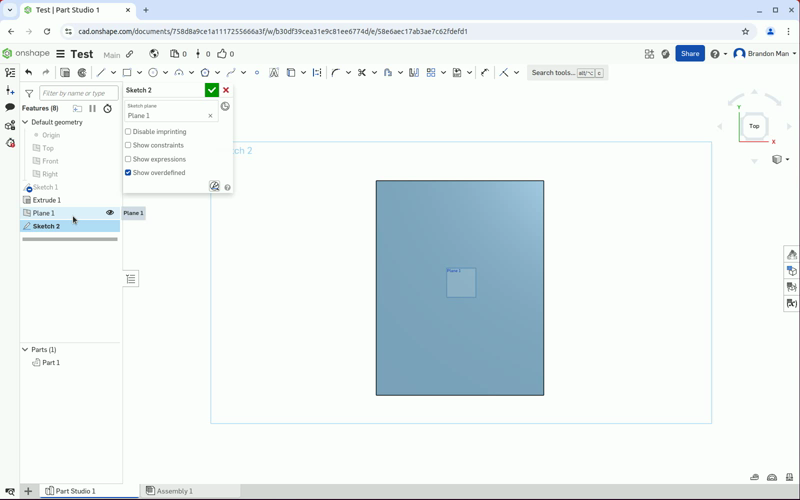
mouse_move(73, 352)
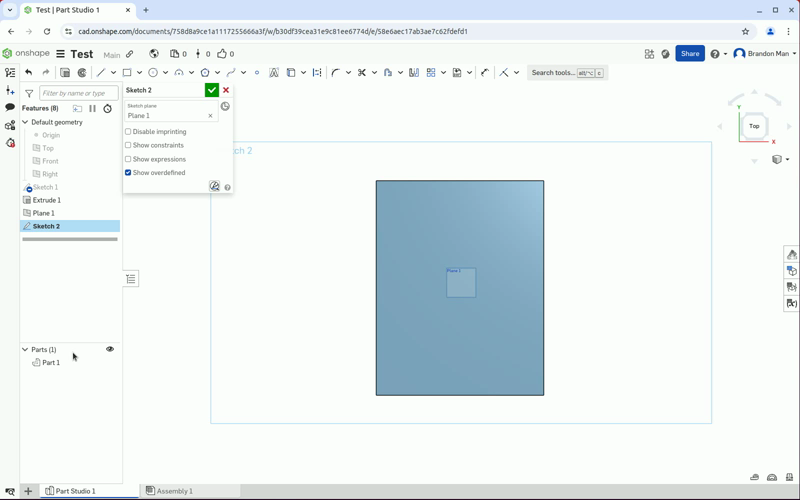
key(y)
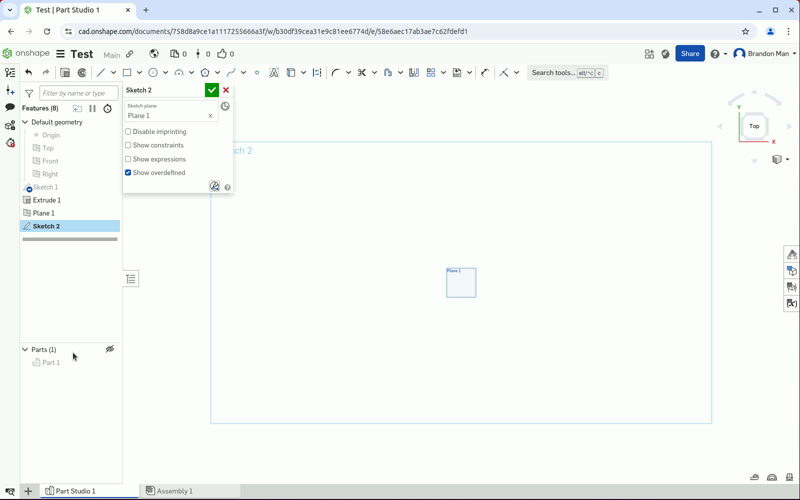
key(l)
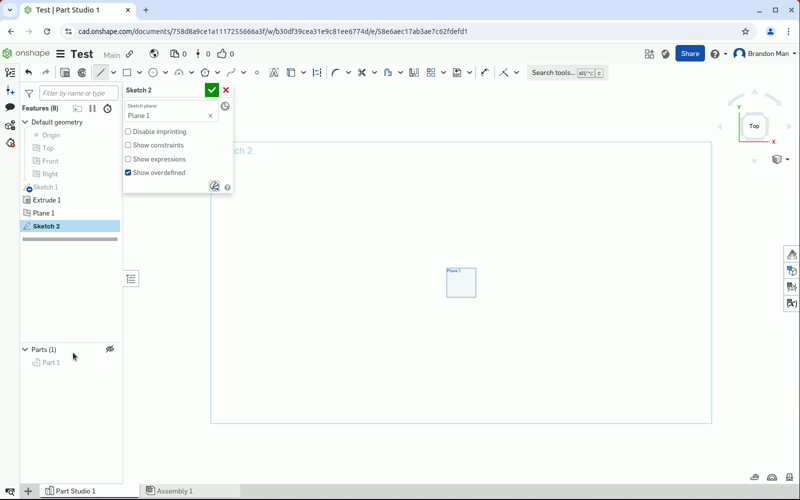
key_down(shift)
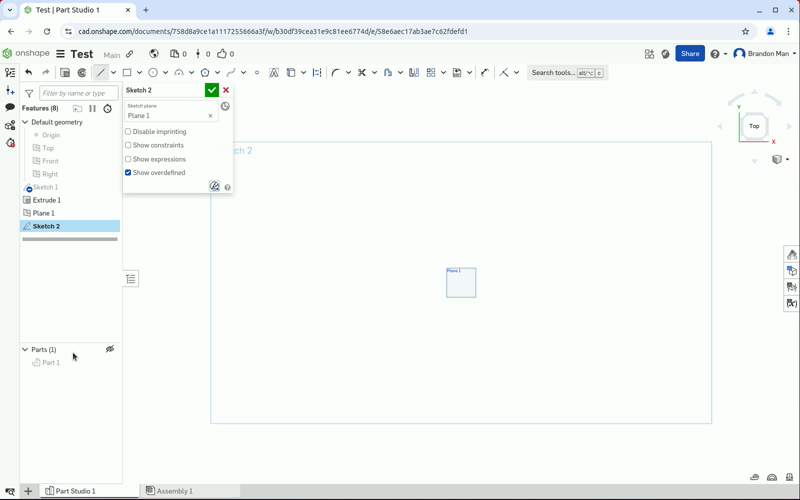
mouse_move(538, 395)
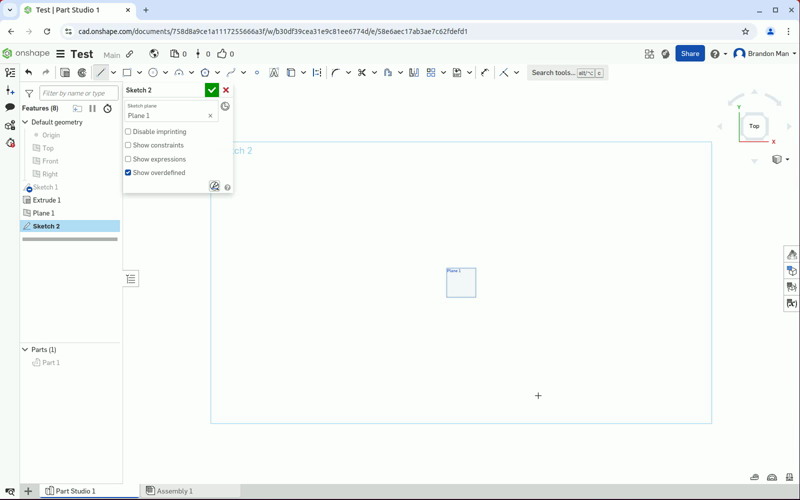
click(538, 395)
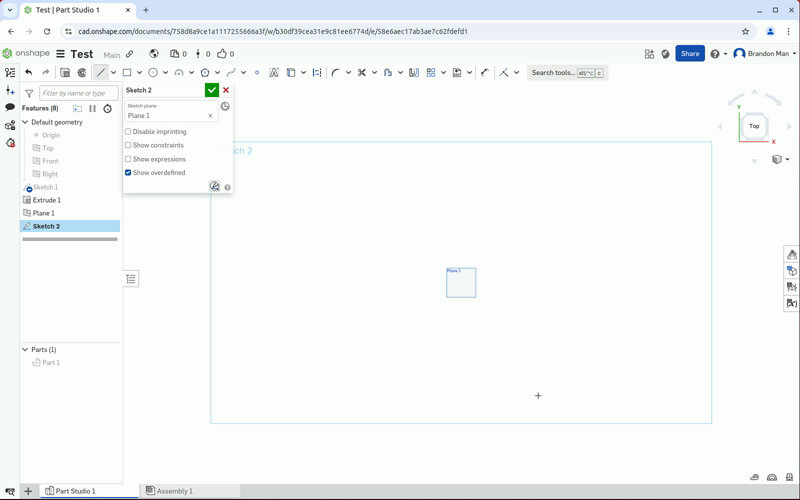
key_up(shift)
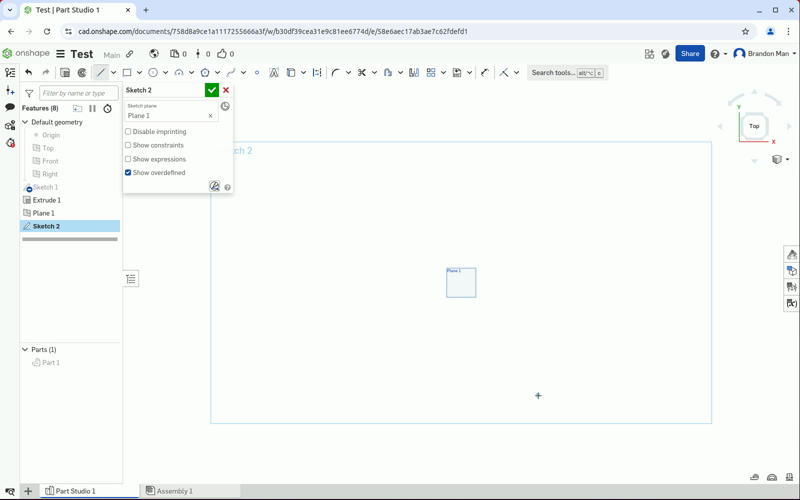
key_down(shift)
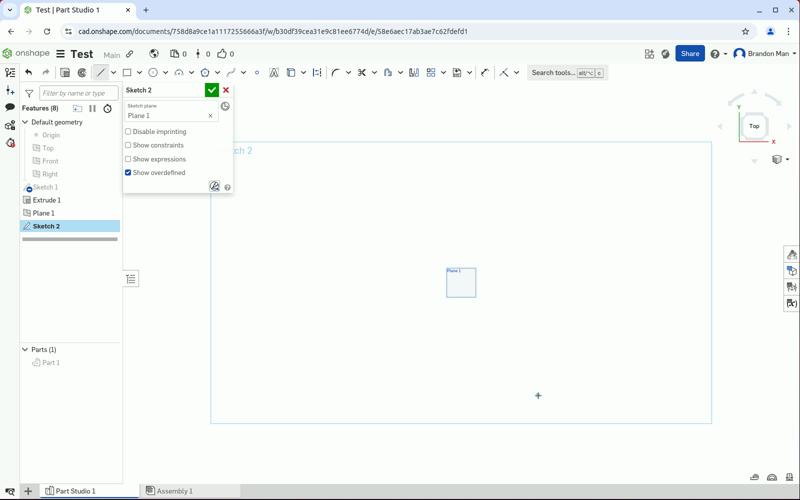
mouse_move(568, 395)
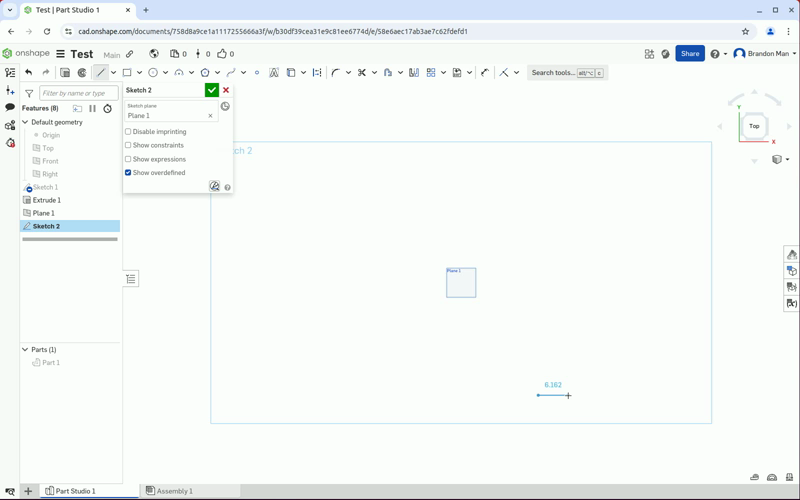
mouse_move(545, 395)
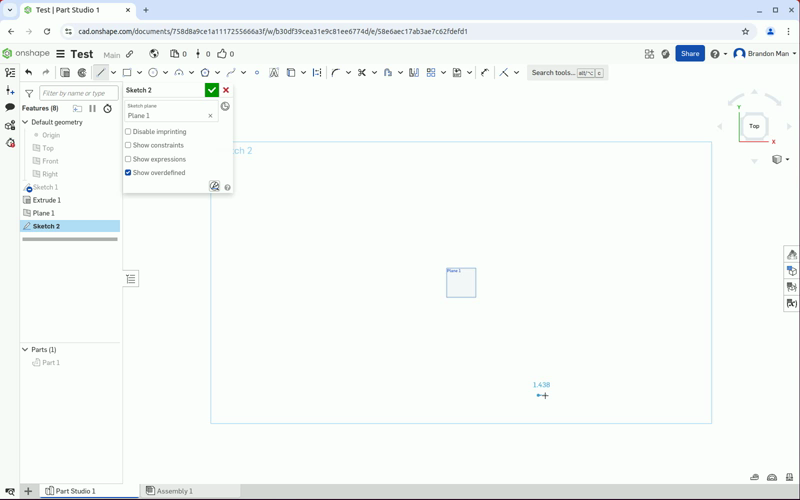
scroll(6)
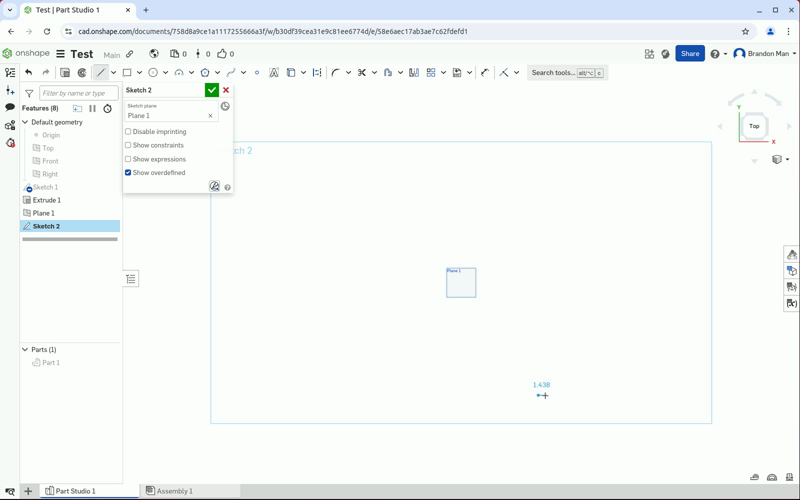
scroll(6)
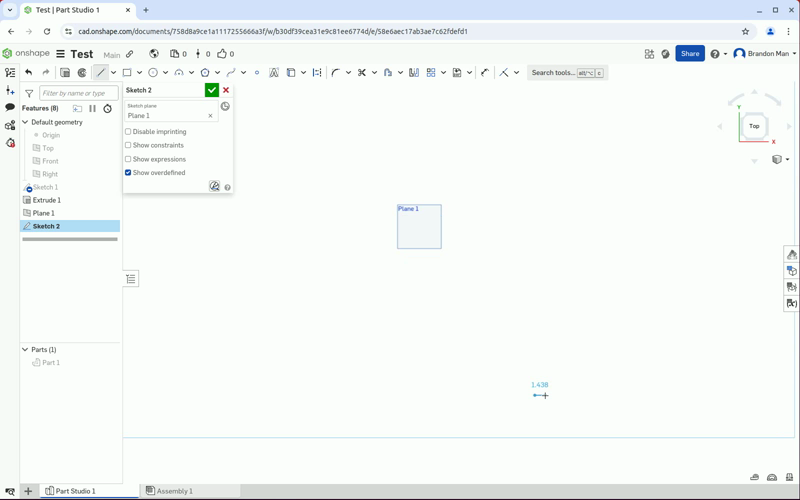
scroll(6)
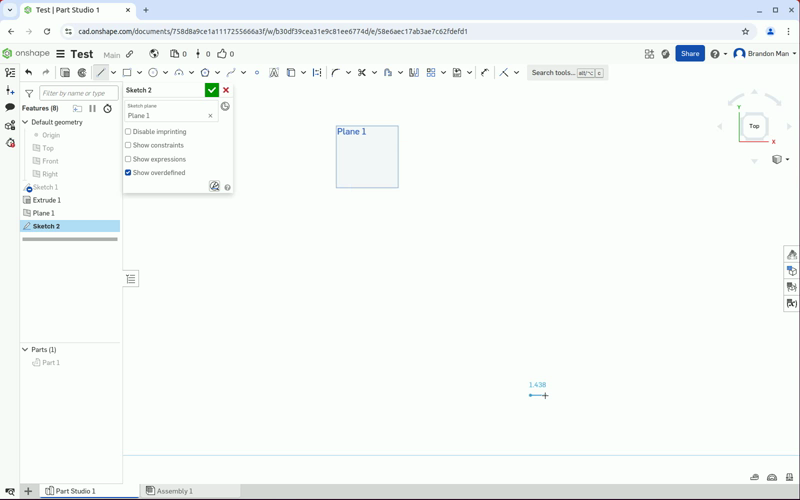
scroll(6)
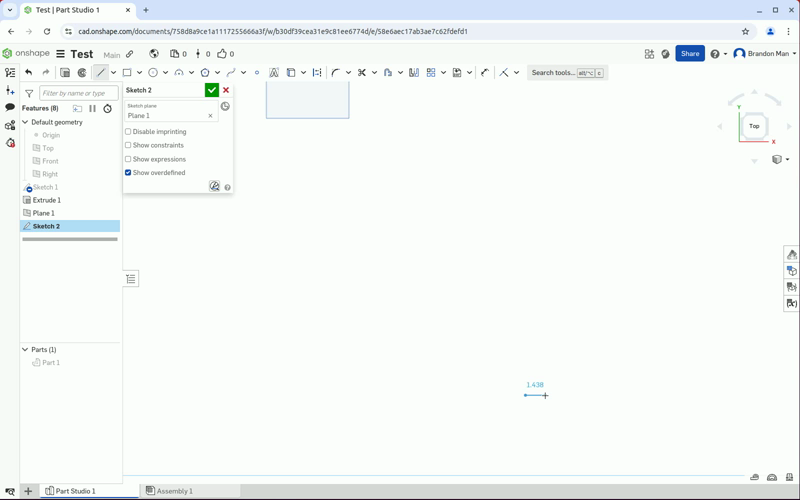
scroll(6)
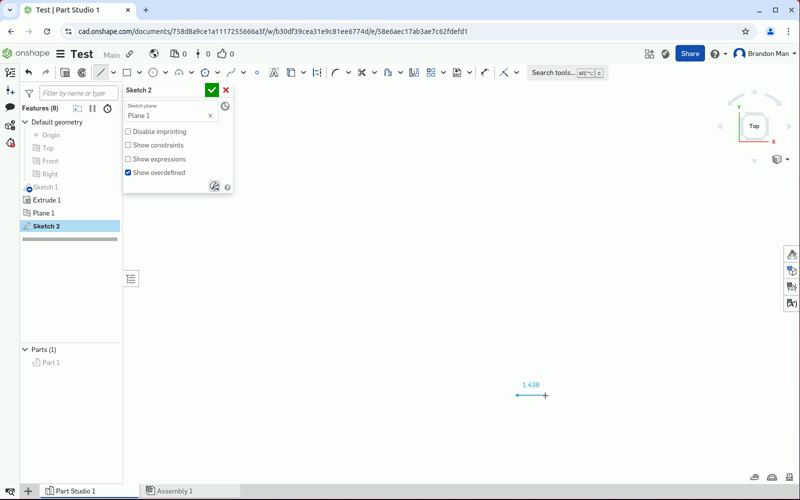
scroll(6)
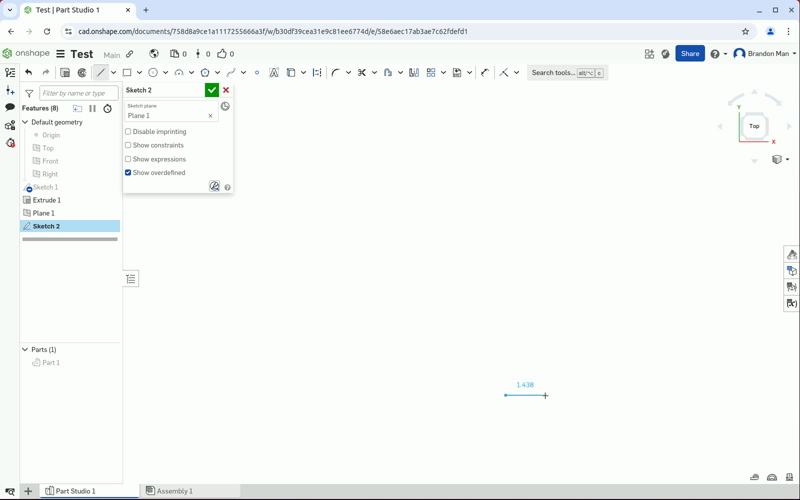
scroll(6)
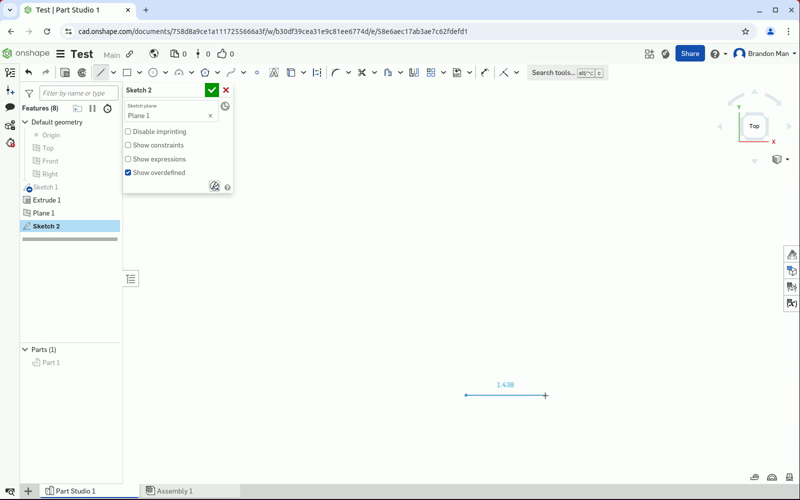
click(545, 395)
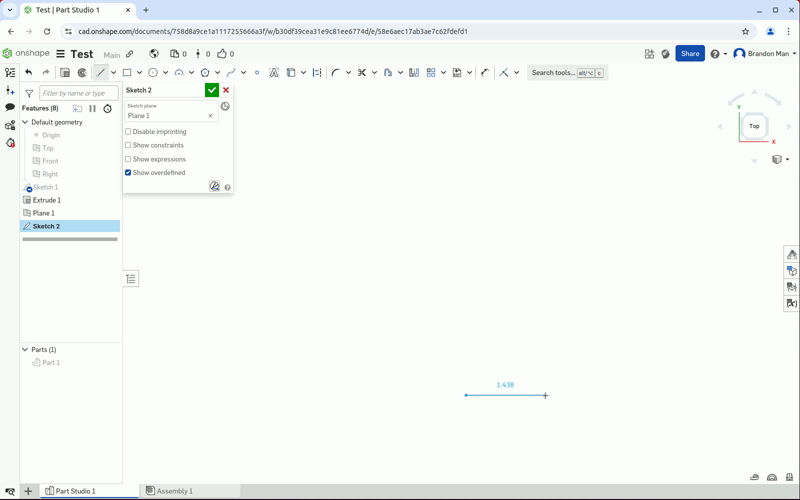
scroll(-6)
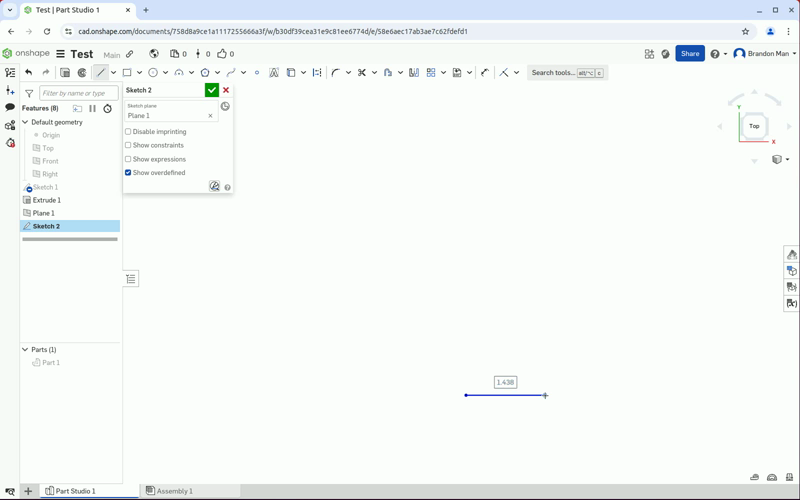
scroll(-6)
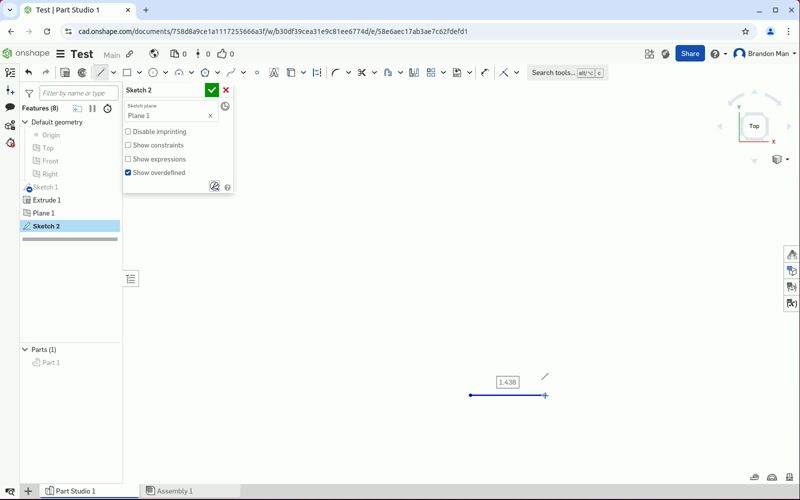
scroll(-6)
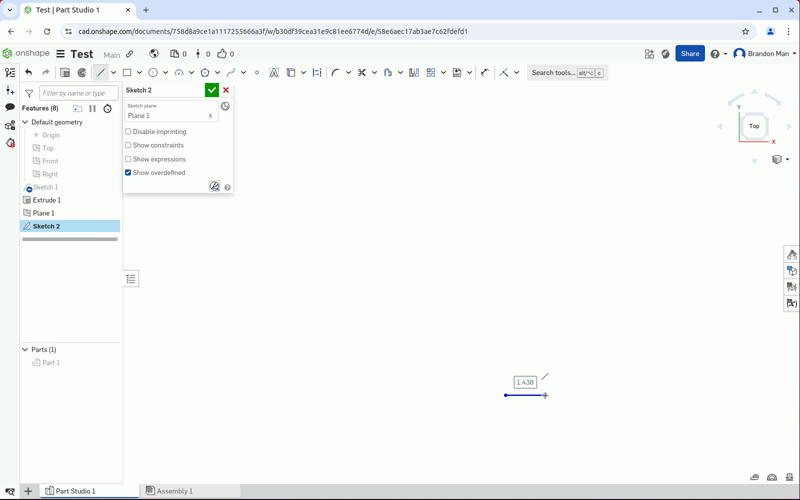
scroll(-6)
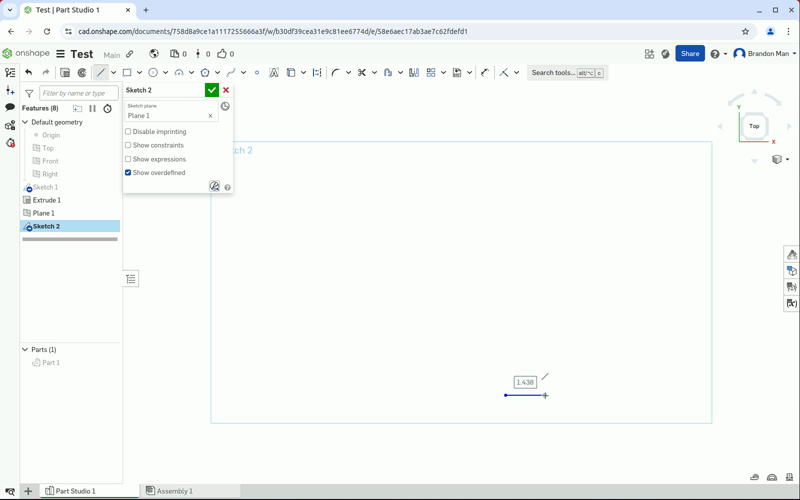
scroll(-6)
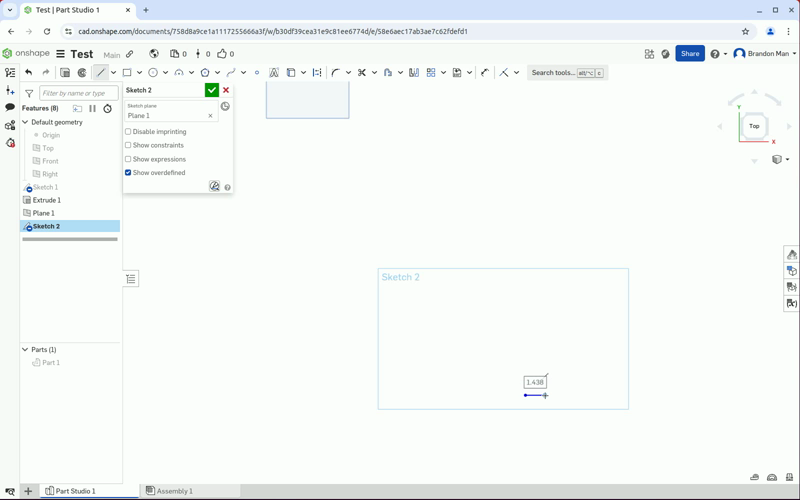
scroll(-6)
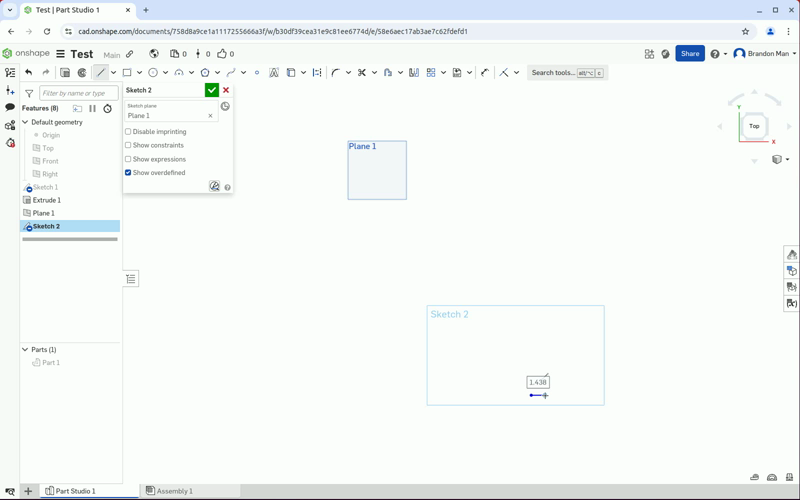
scroll(-6)
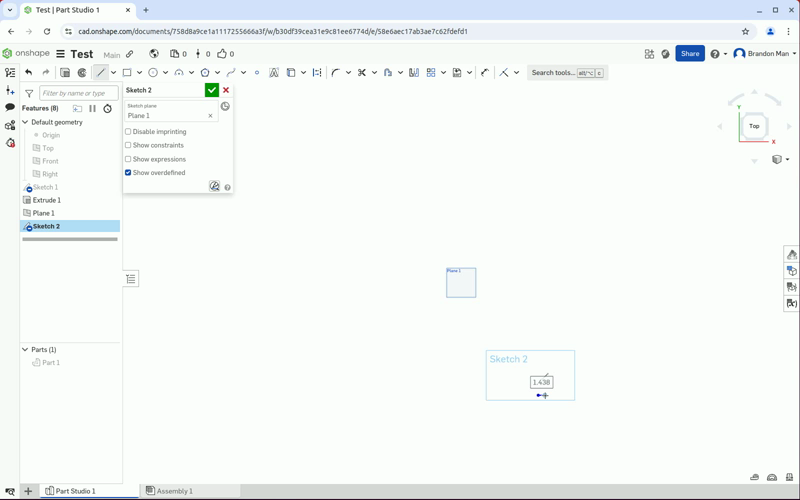
key_up(shift)
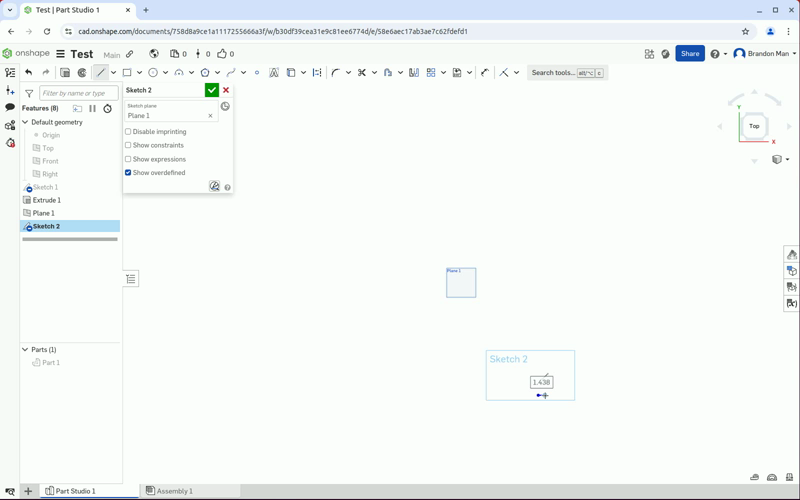
key_down(shift)
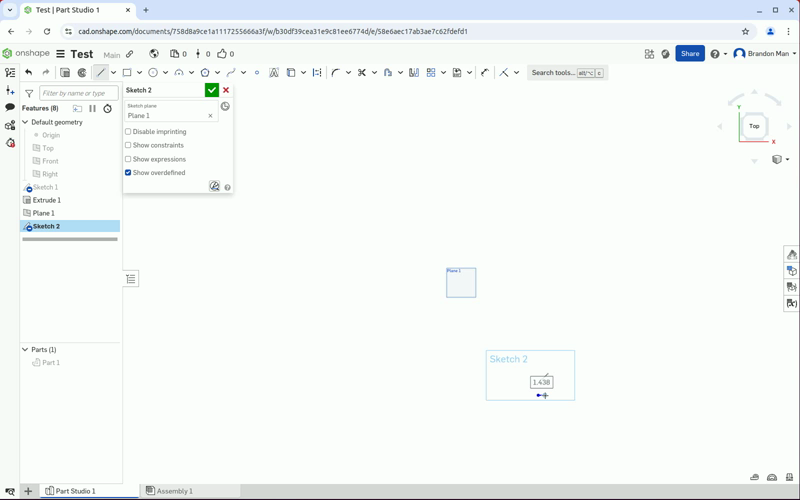
mouse_move(545, 180)
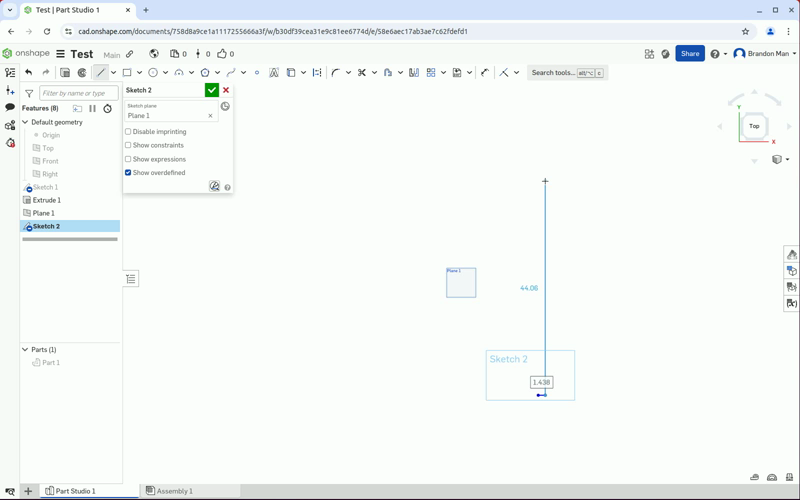
click(545, 180)
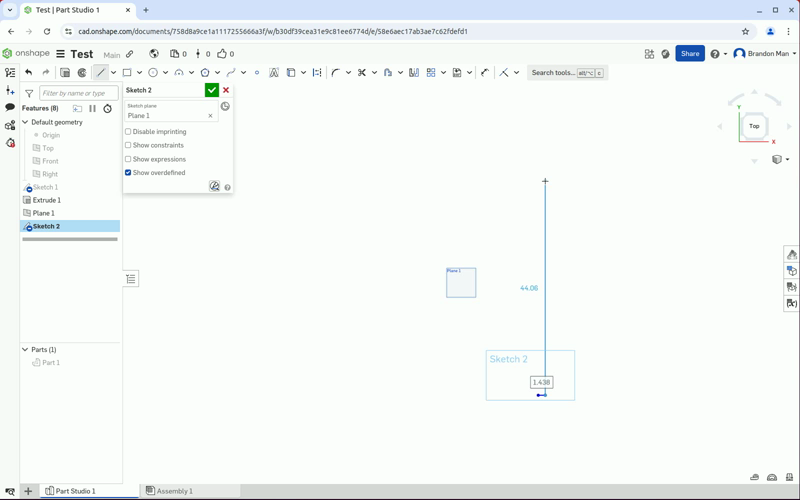
key_up(shift)
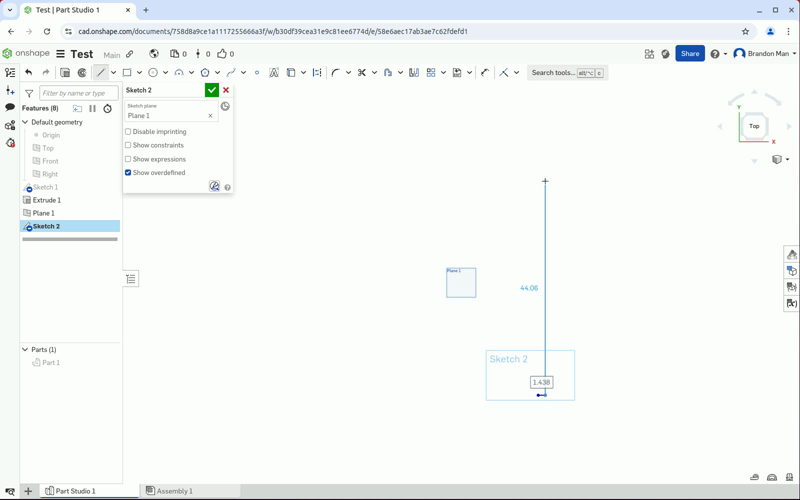
key_down(shift)
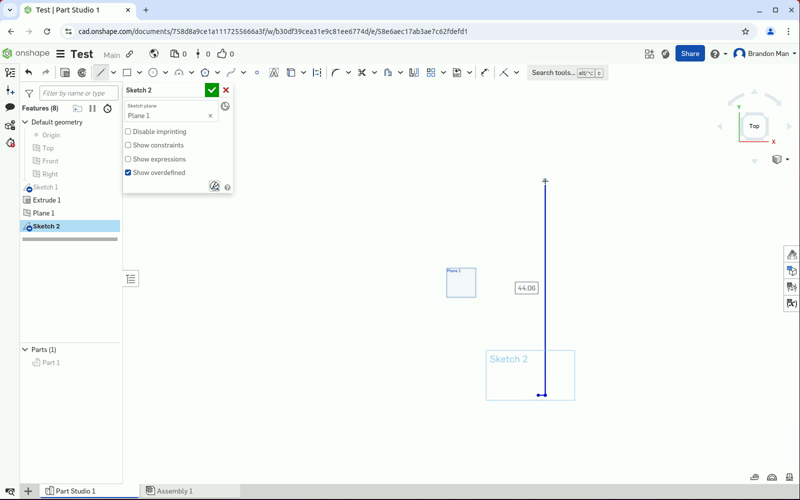
mouse_move(575, 180)
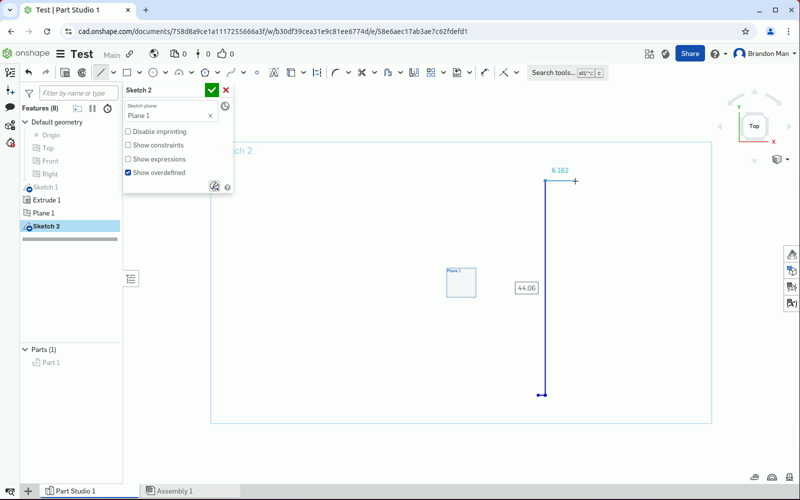
mouse_move(538, 180)
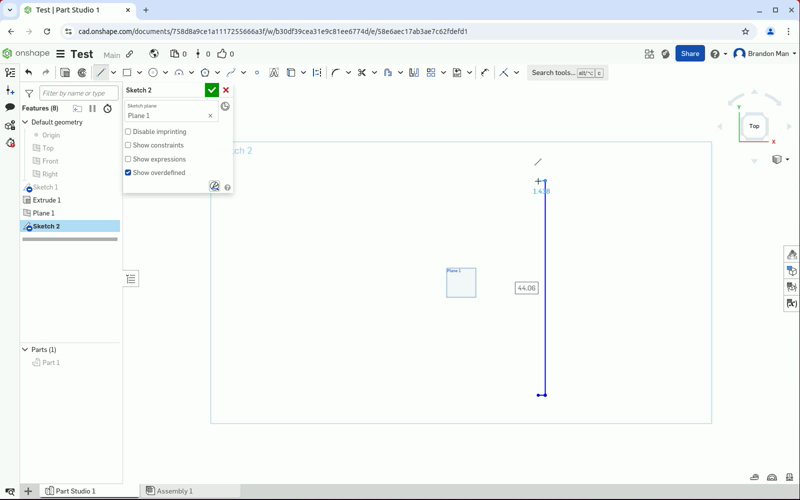
scroll(6)
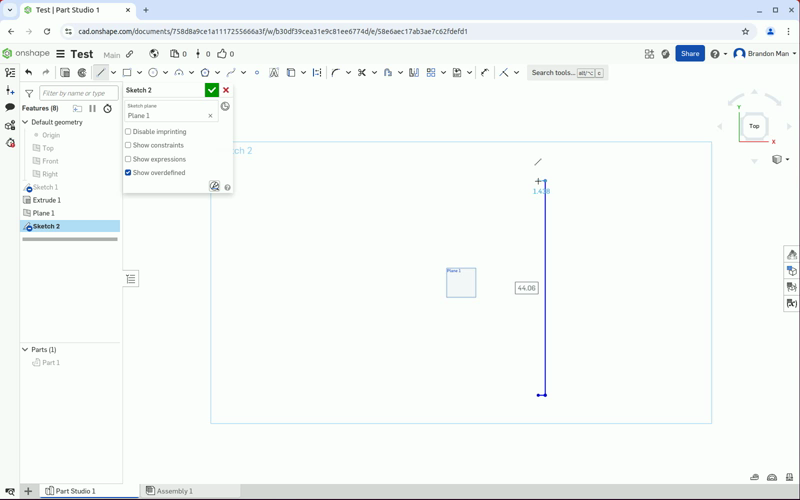
scroll(6)
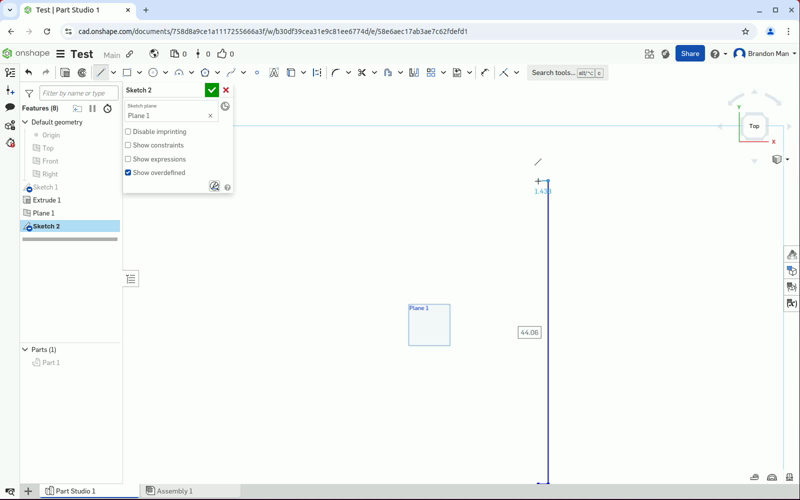
scroll(6)
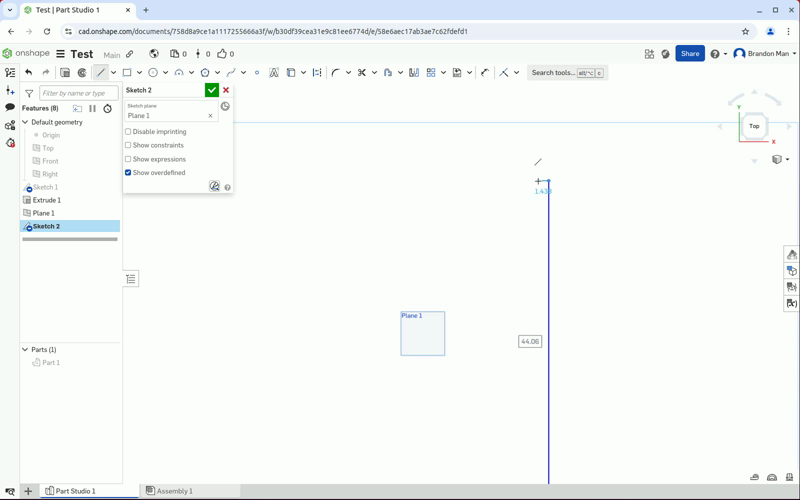
scroll(6)
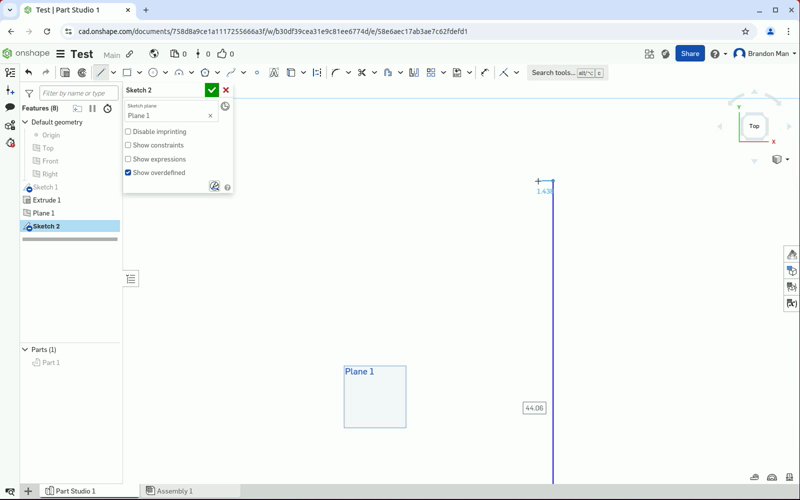
scroll(6)
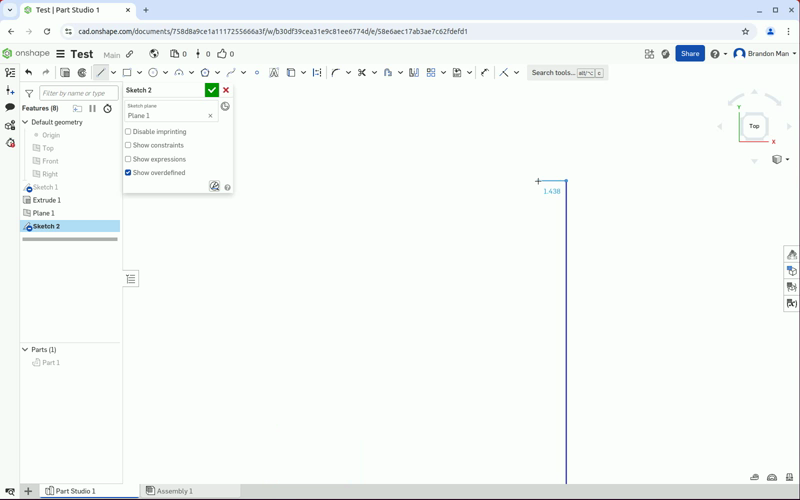
scroll(6)
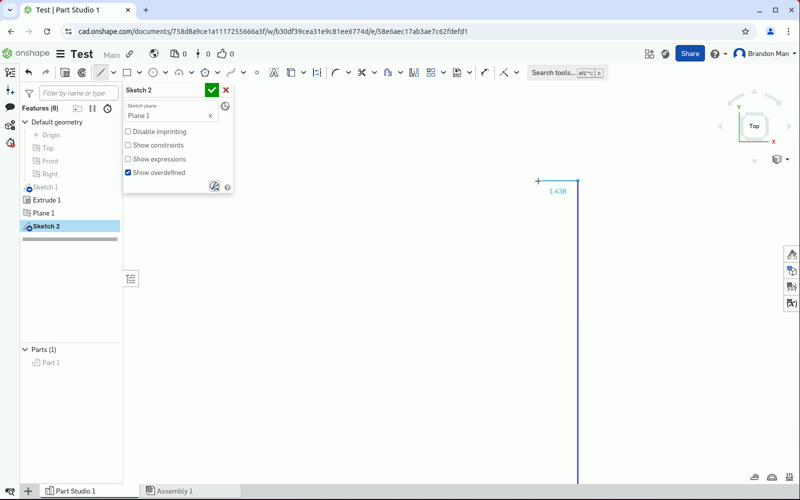
scroll(6)
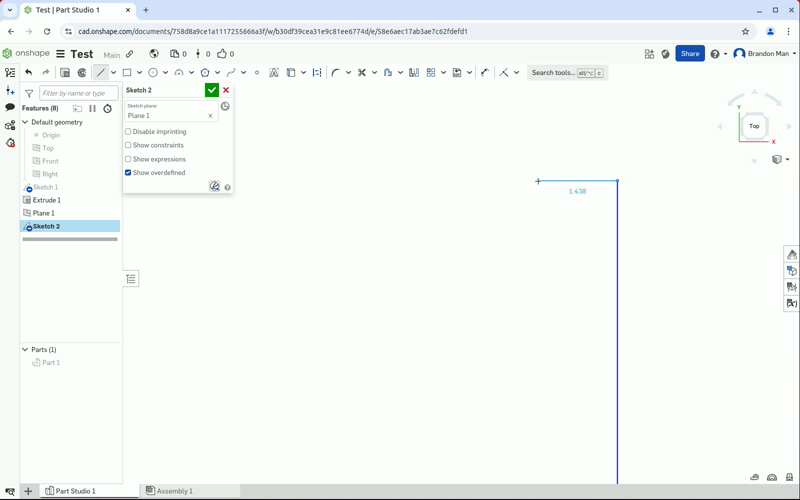
click(538, 180)
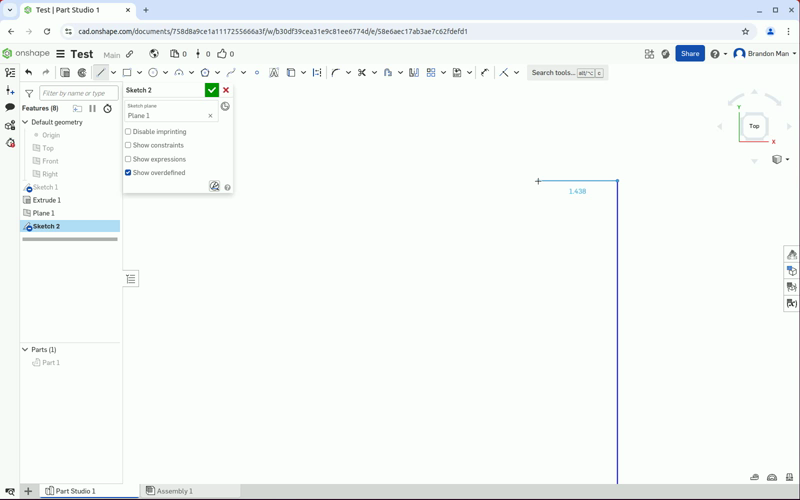
scroll(-6)
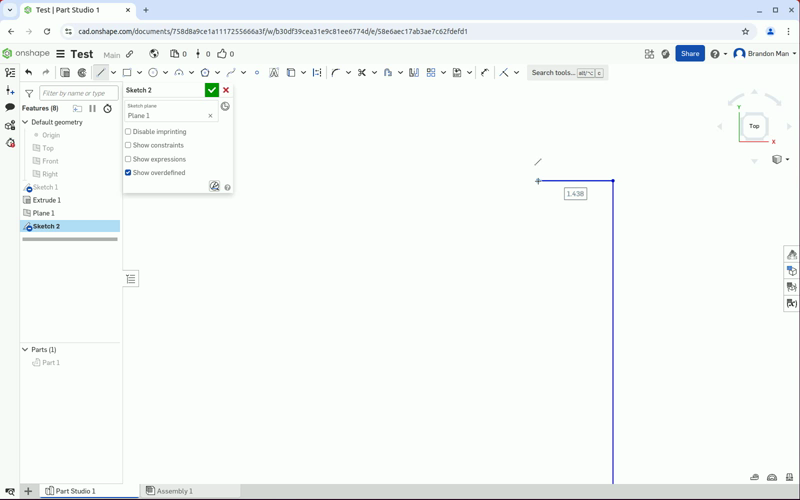
scroll(-6)
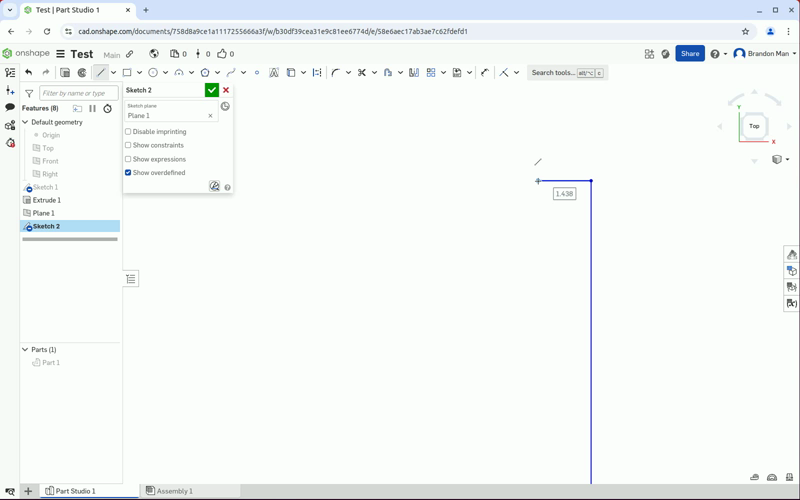
scroll(-6)
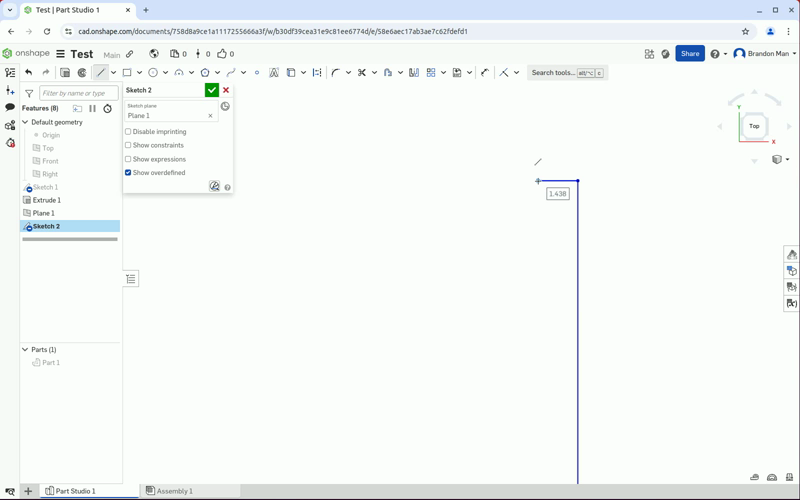
scroll(-6)
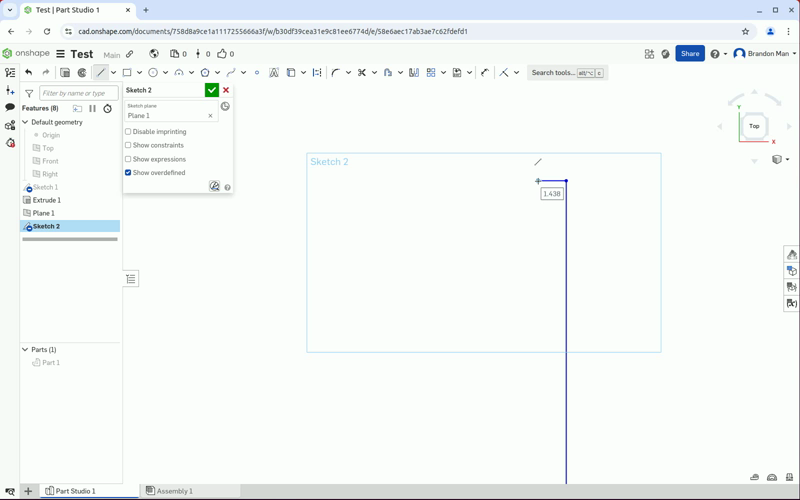
scroll(-6)
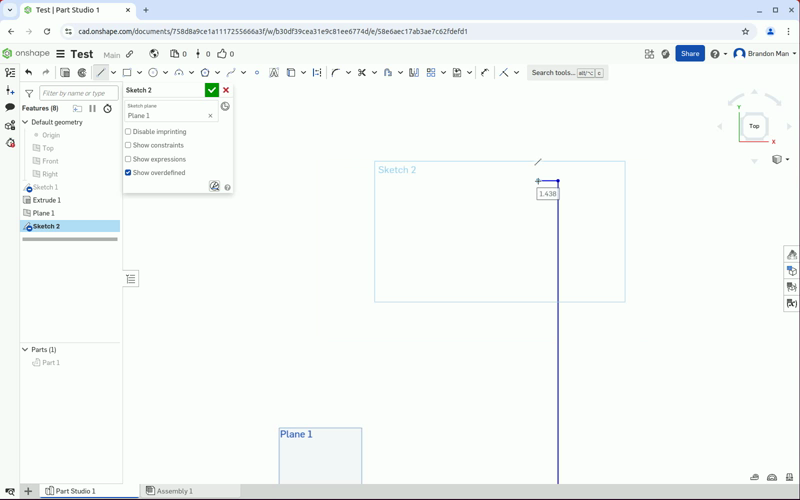
scroll(-6)
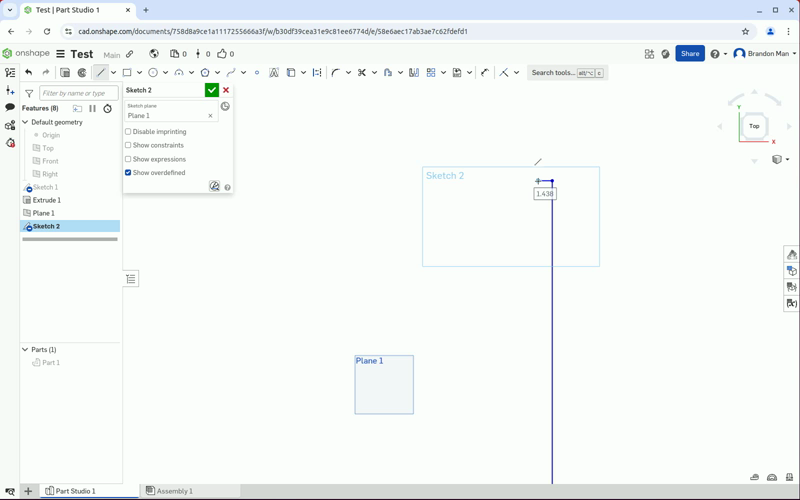
scroll(-6)
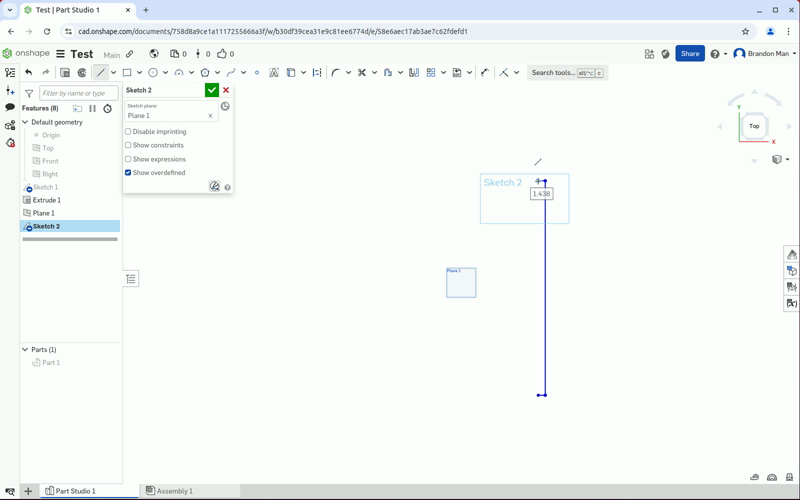
key_up(shift)
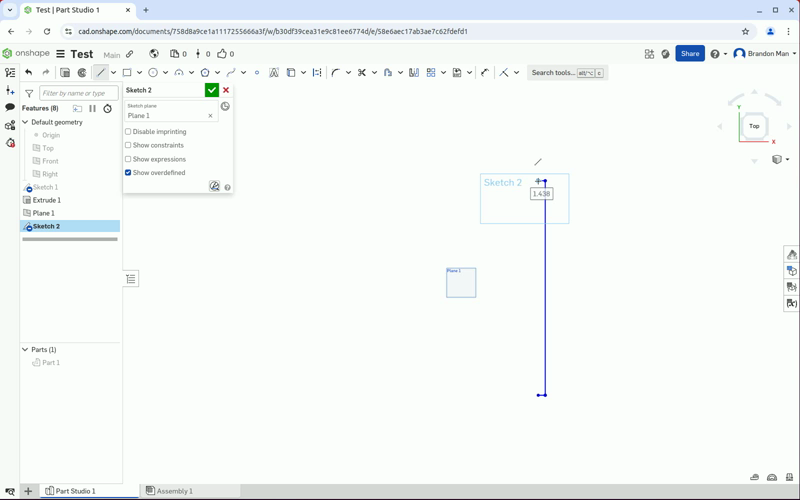
key_down(shift)
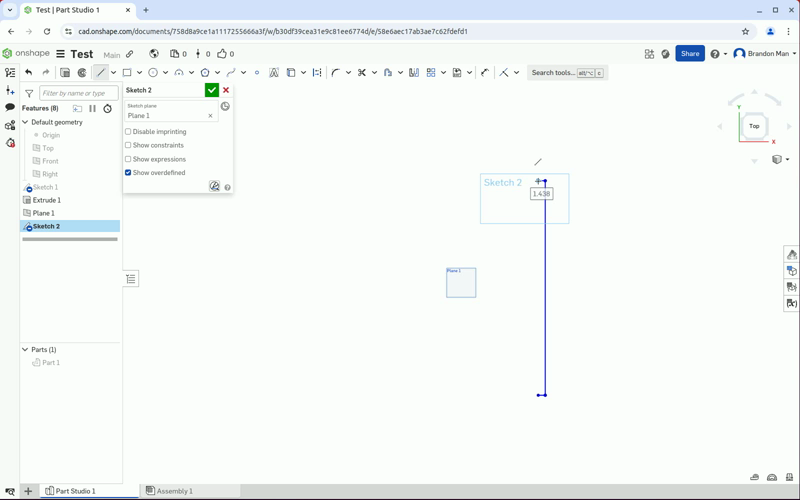
mouse_move(538, 395)
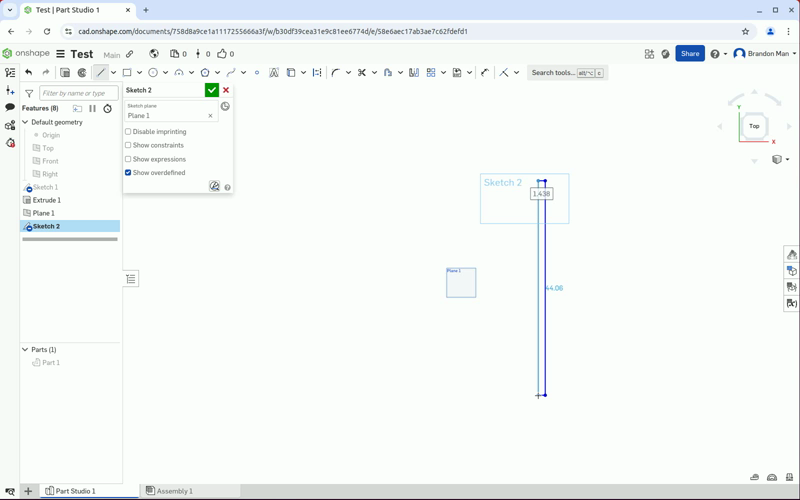
key_up(shift)
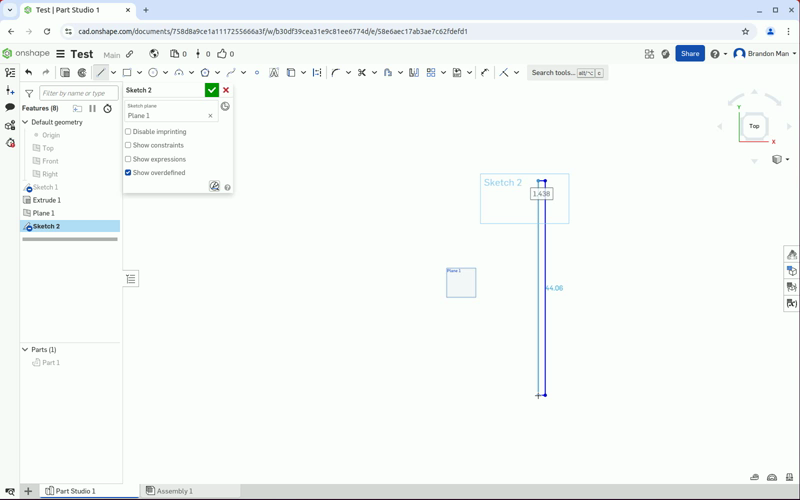
click(538, 395)
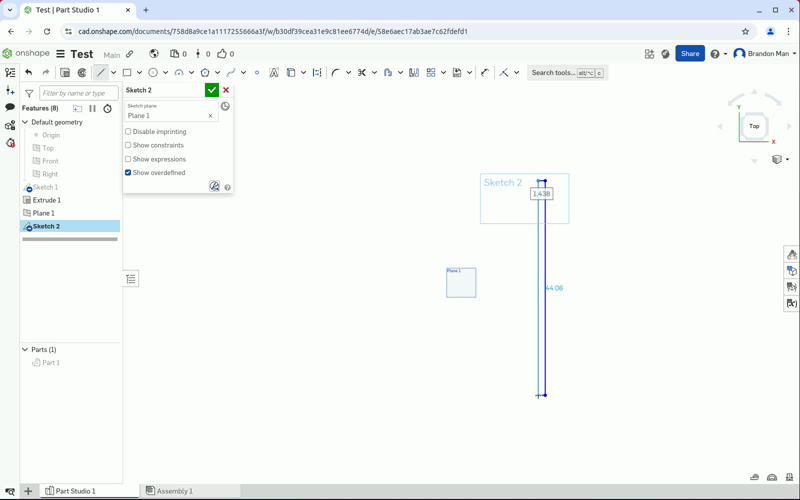
key(esc)
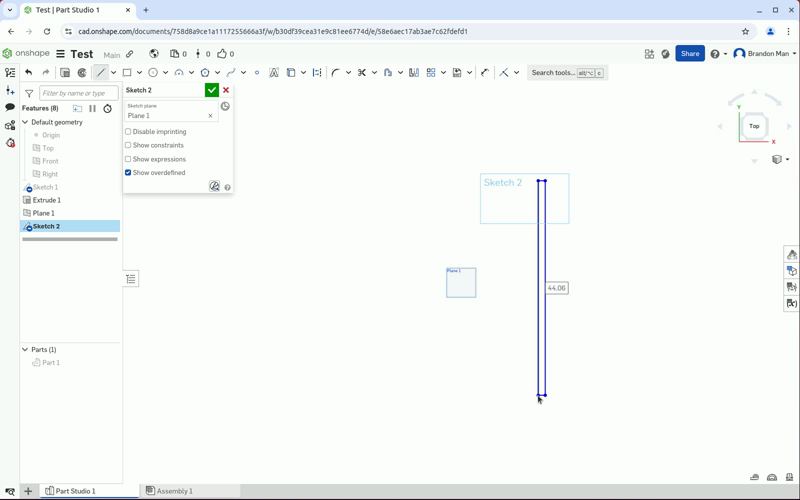
mouse_move(543, 201)
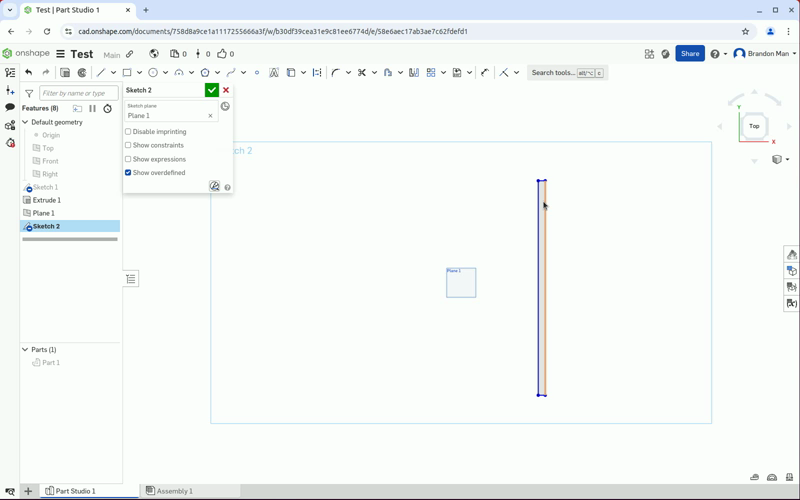
scroll(6)
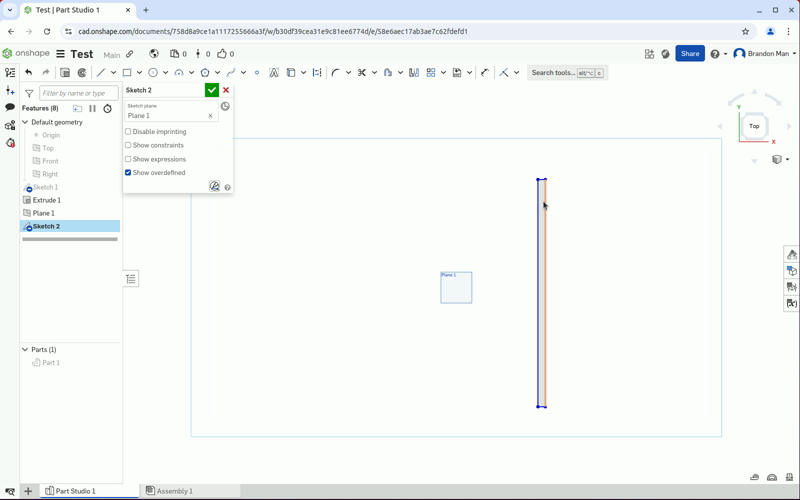
scroll(6)
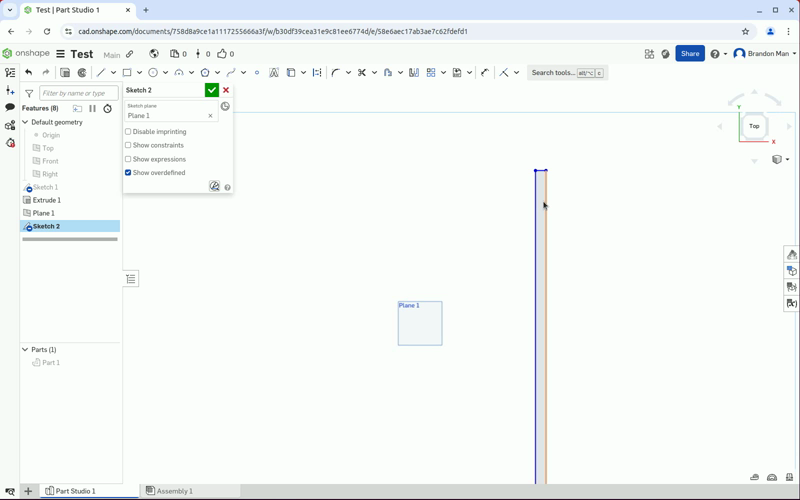
scroll(6)
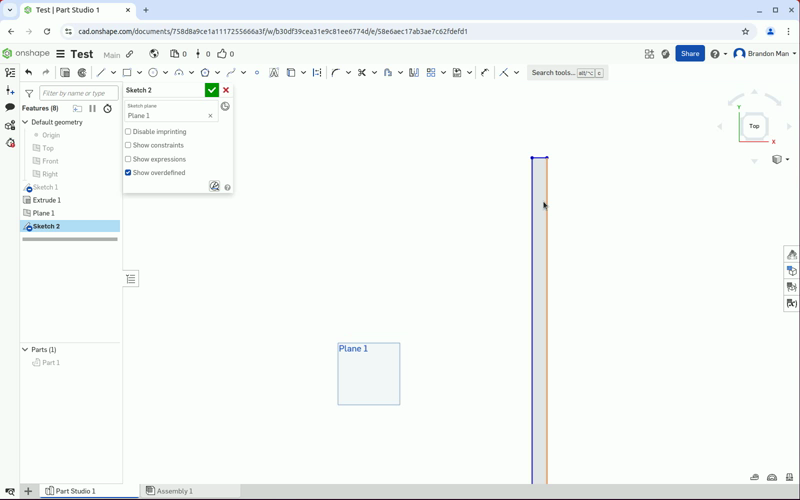
scroll(6)
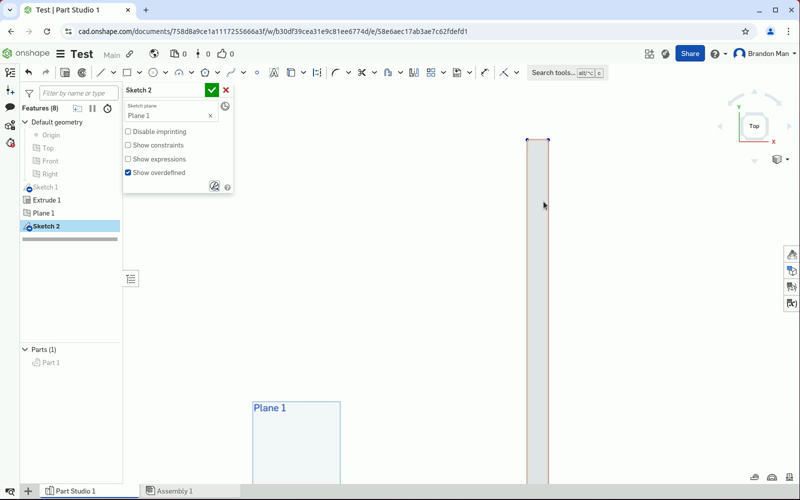
scroll(6)
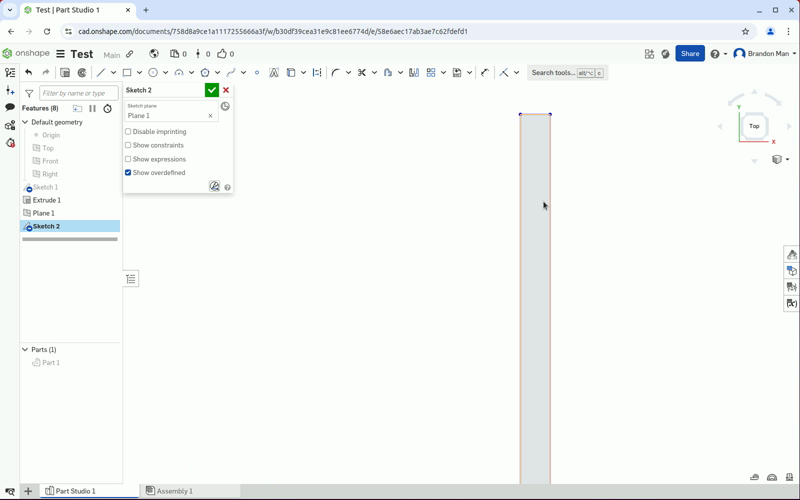
scroll(6)
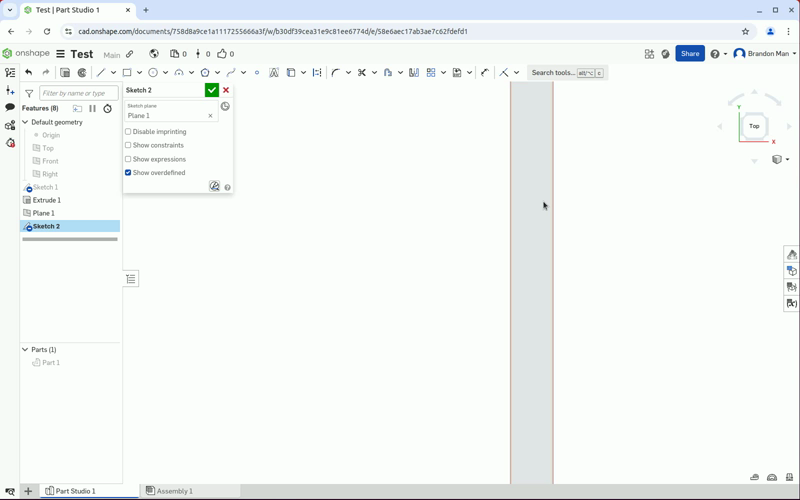
scroll(6)
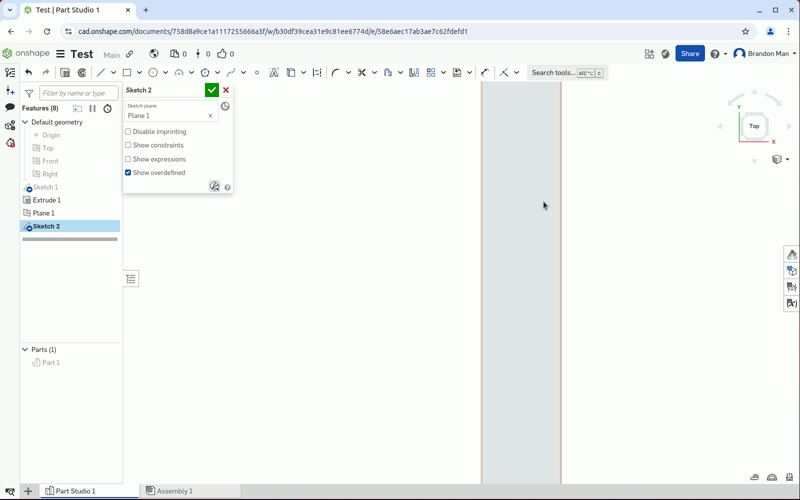
click(543, 201)
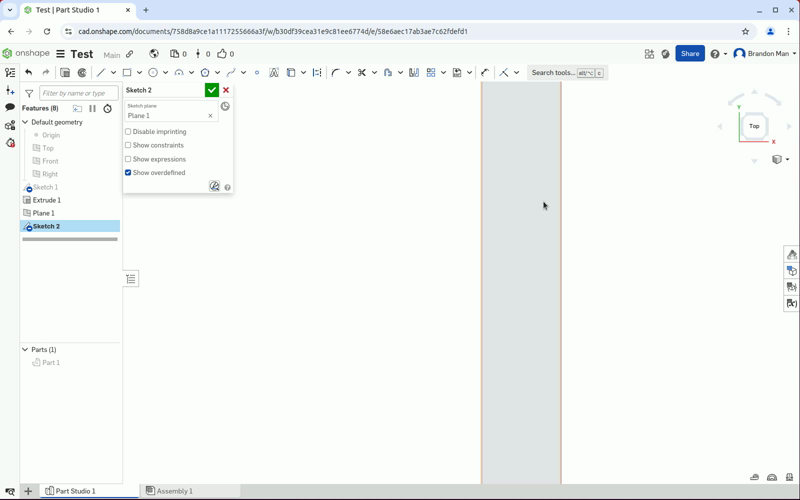
scroll(-6)
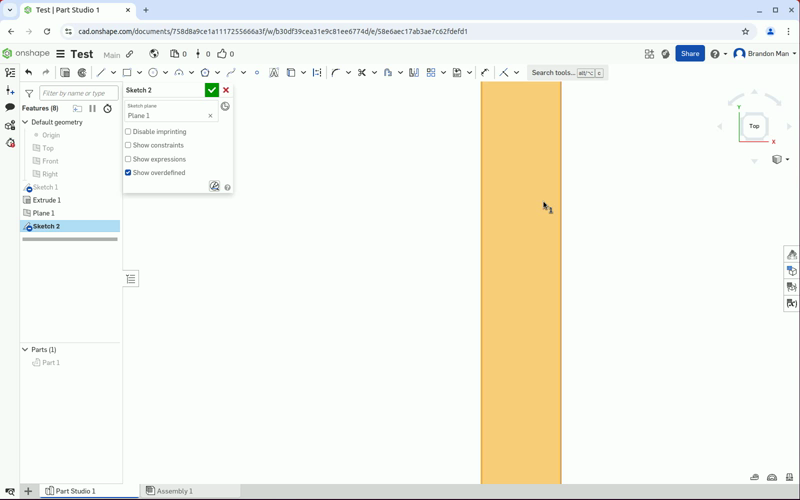
scroll(-6)
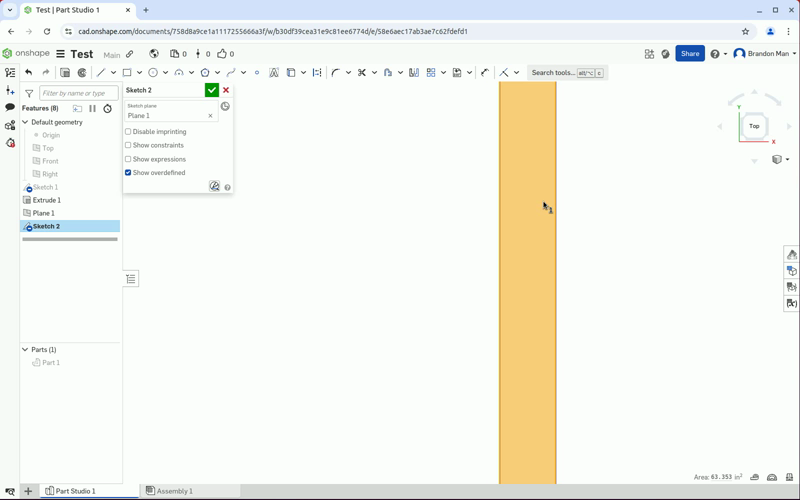
scroll(-6)
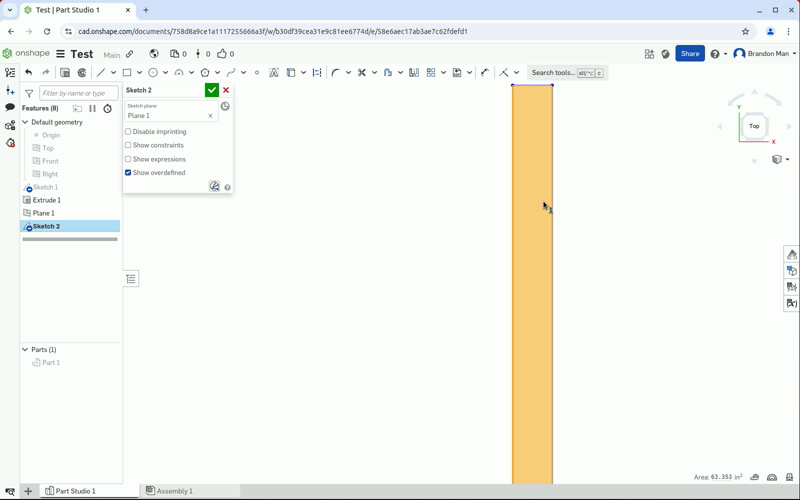
scroll(-6)
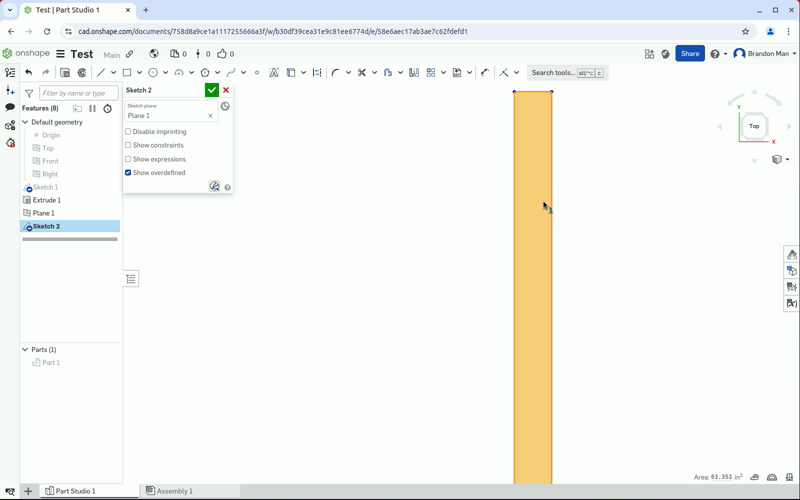
scroll(-6)
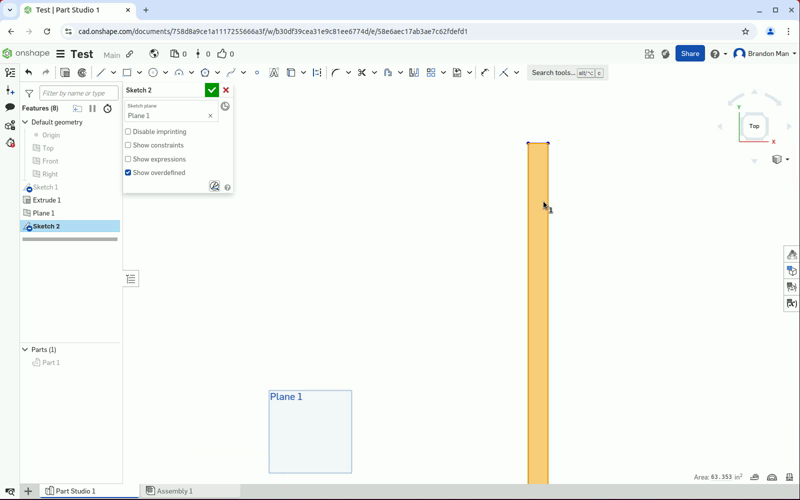
scroll(-6)
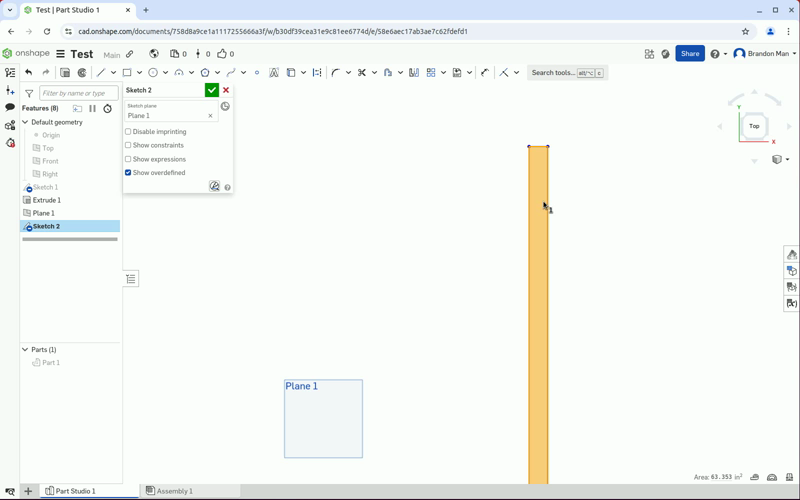
scroll(-6)
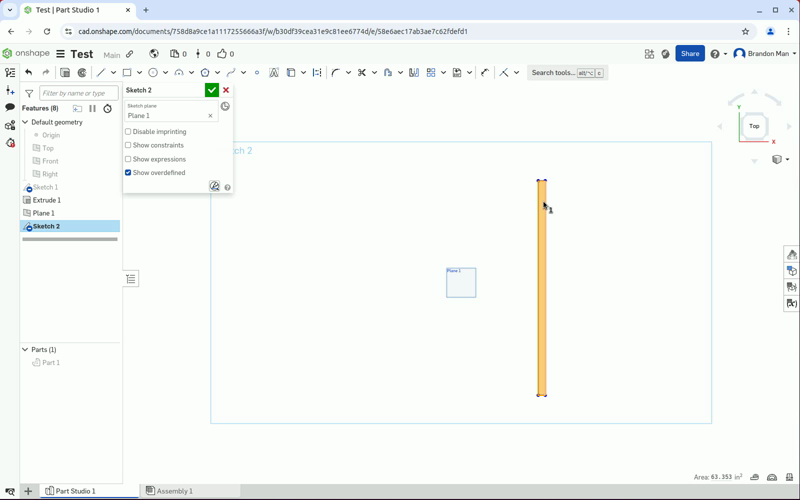
mouse_move(73, 352)
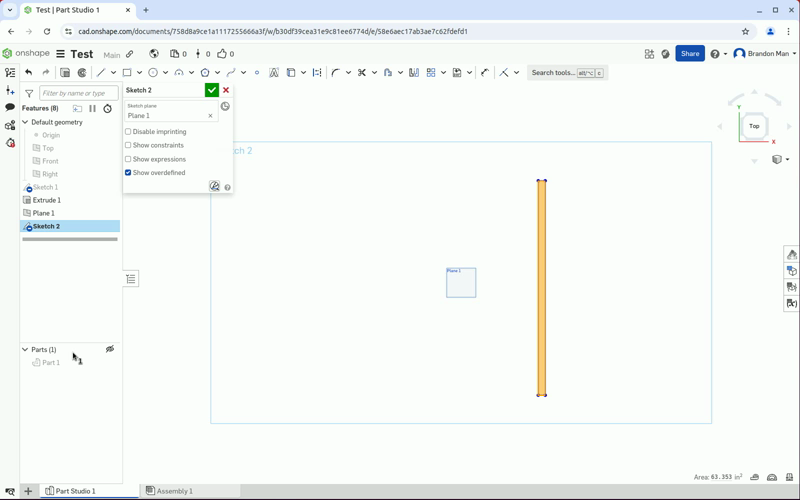
key(shift+y)
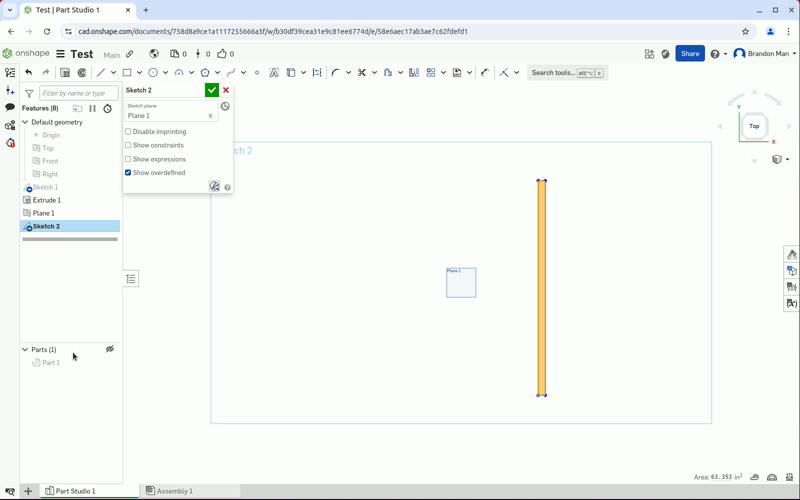
key(shift+e)
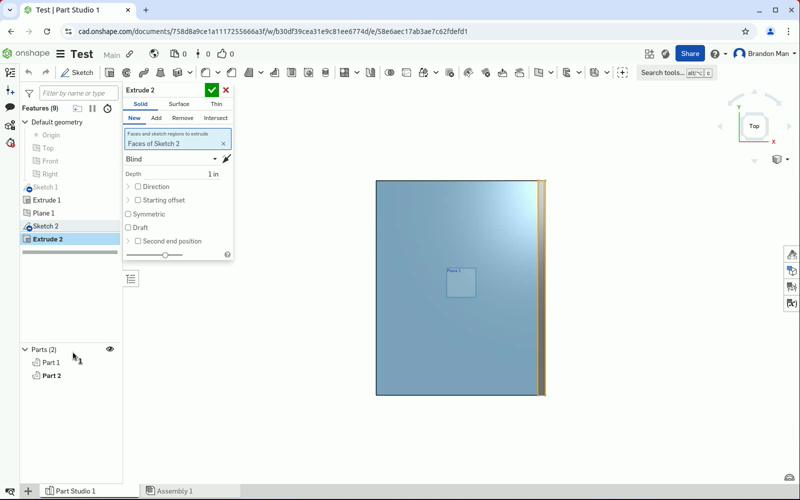
mouse_move(143, 106)
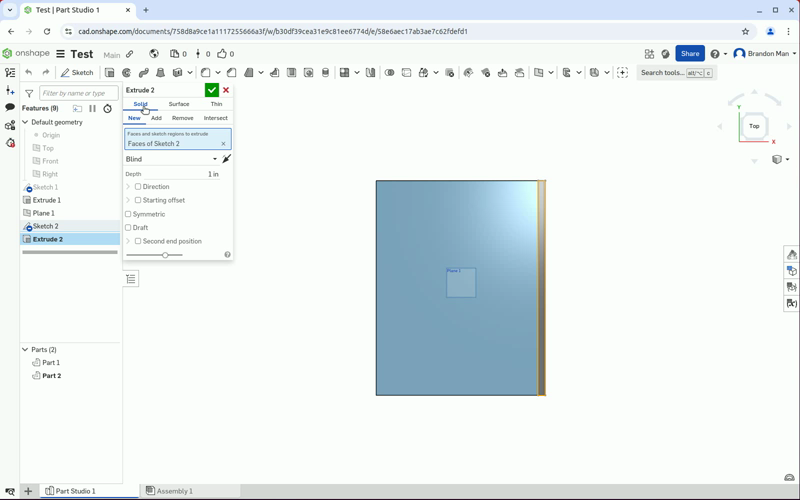
click(143, 106)
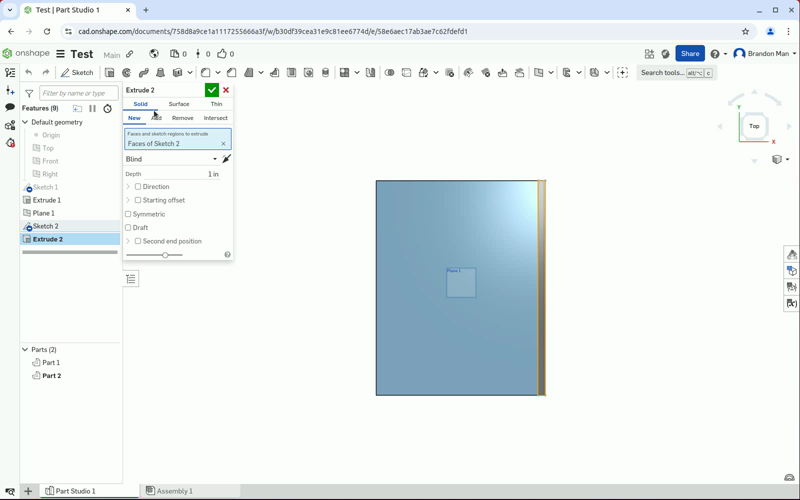
mouse_move(186, 120)
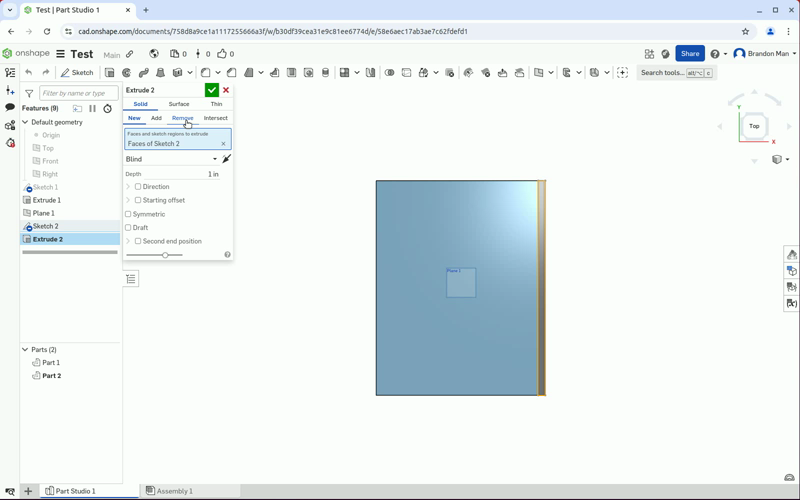
click(186, 120)
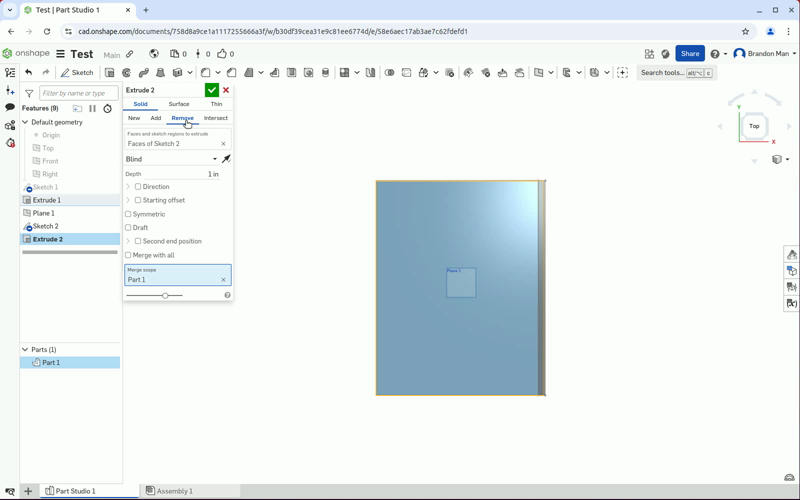
key(tab, 4)
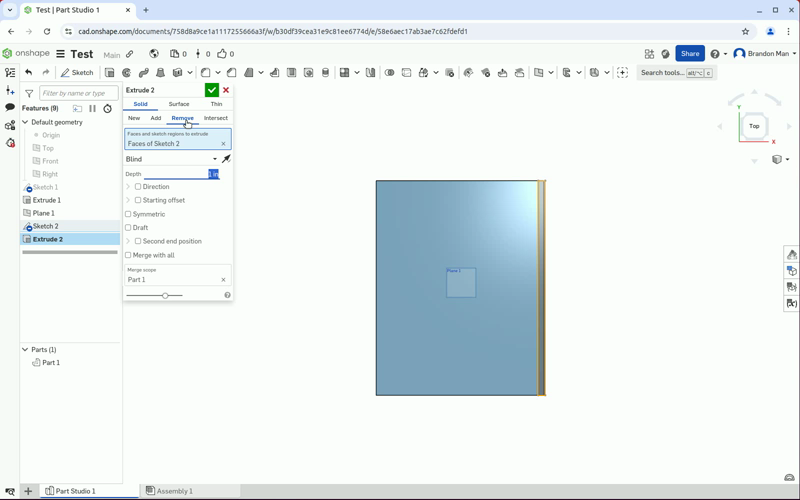
text(0.481)
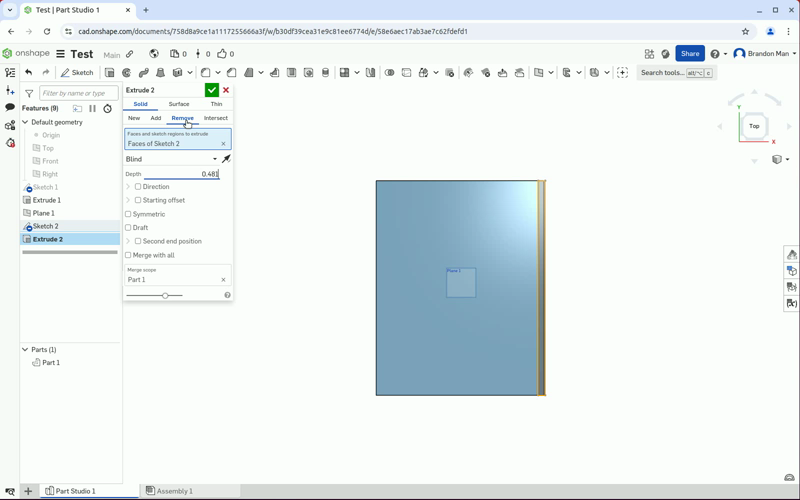
key(tab, 6)
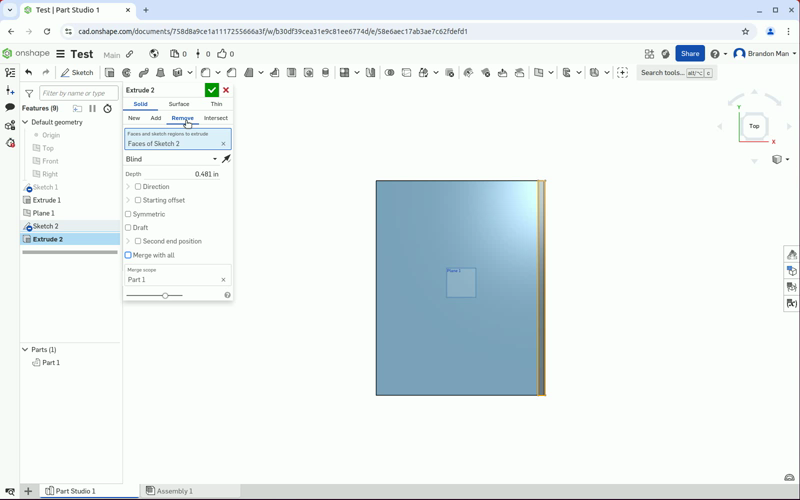
key(space)
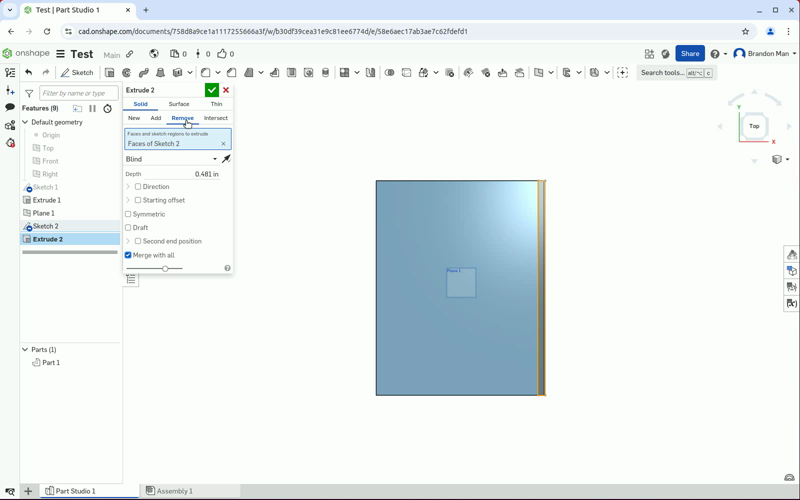
key(enter)
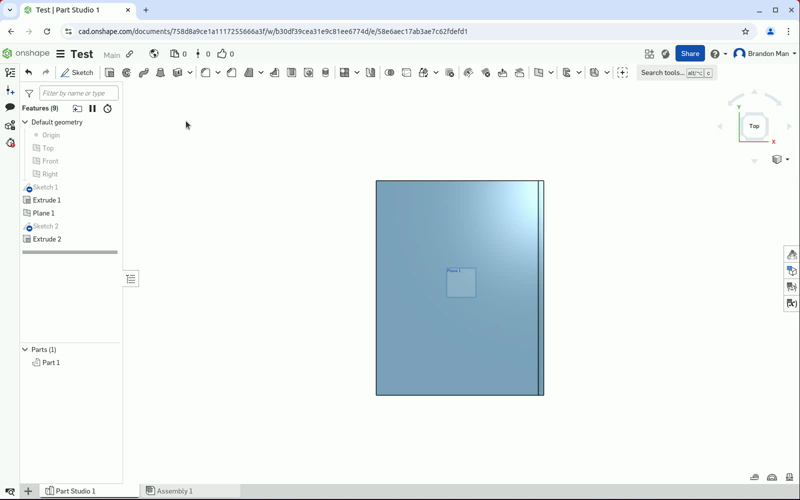
key(shift+h)
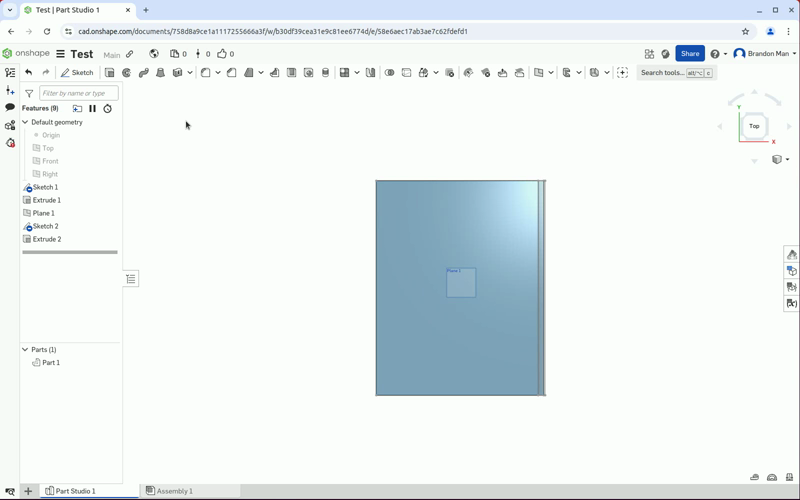
key(shift+h)
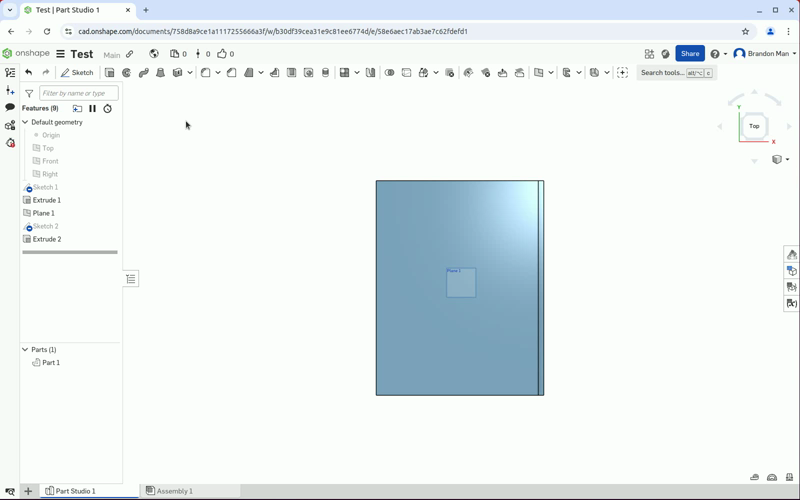
mouse_move(73, 189)
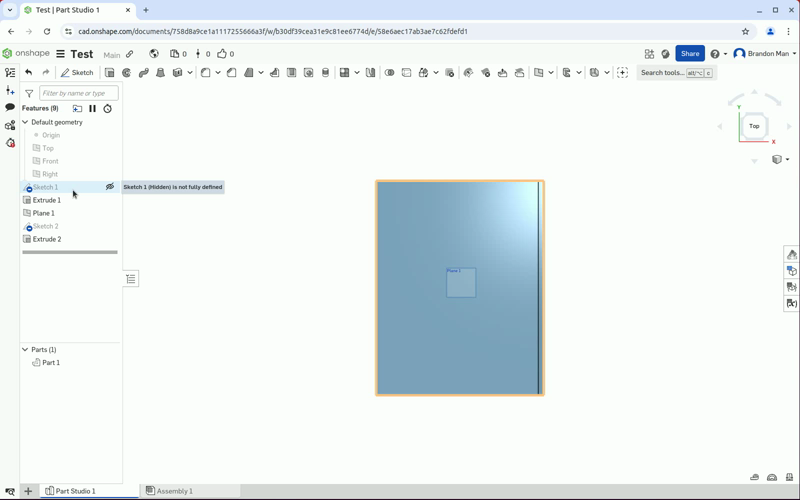
click(73, 189)
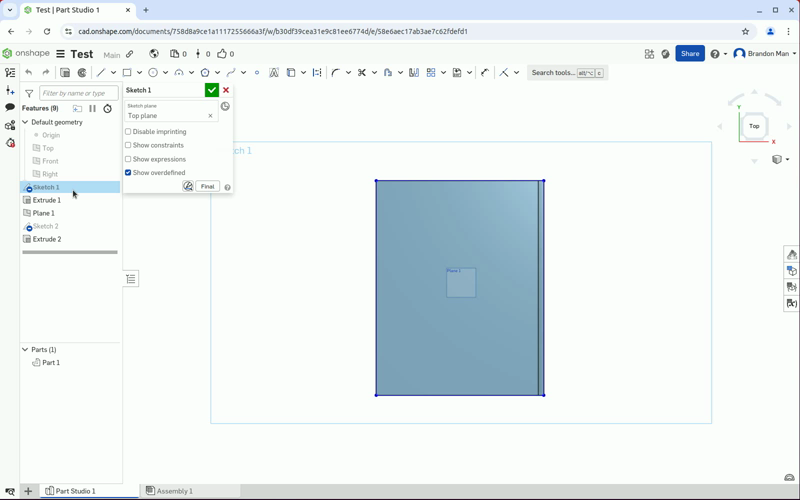
mouse_move(229, 92)
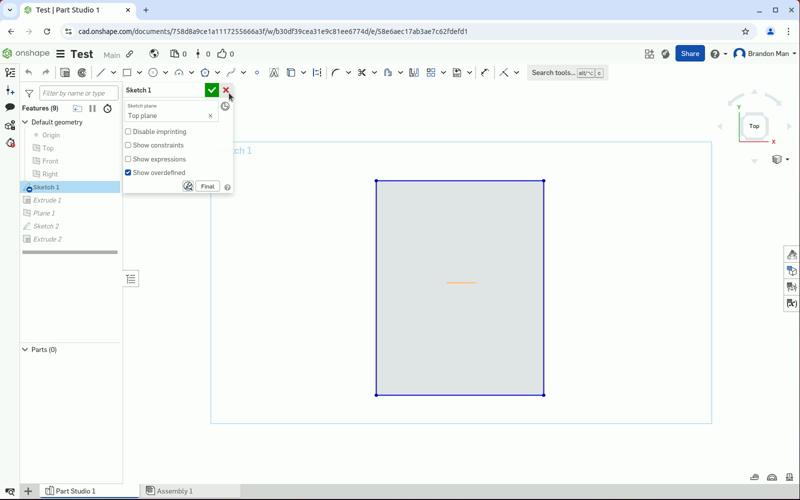
click(229, 92)
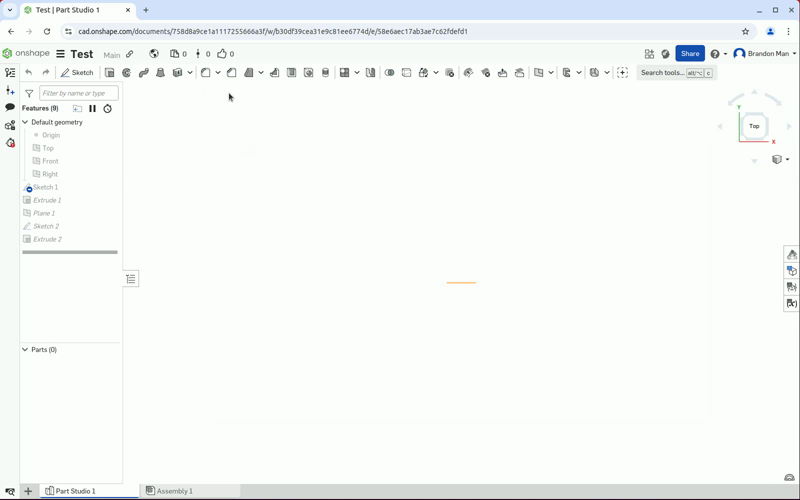
key(shift+s)
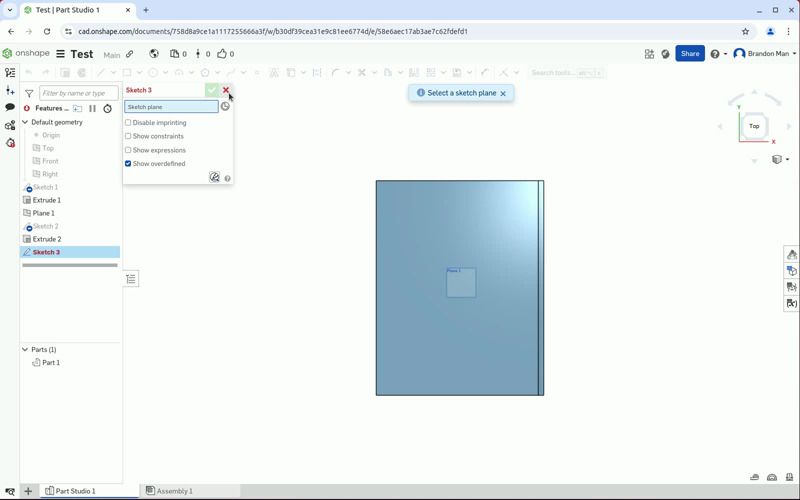
mouse_move(73, 215)
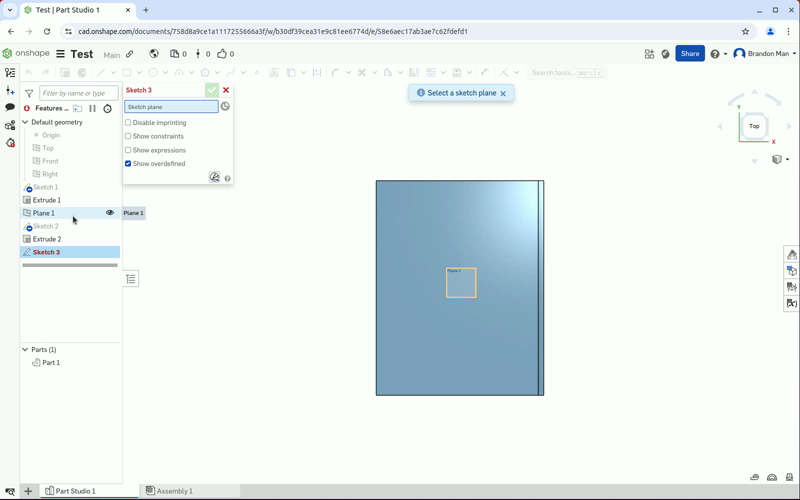
click(73, 215)
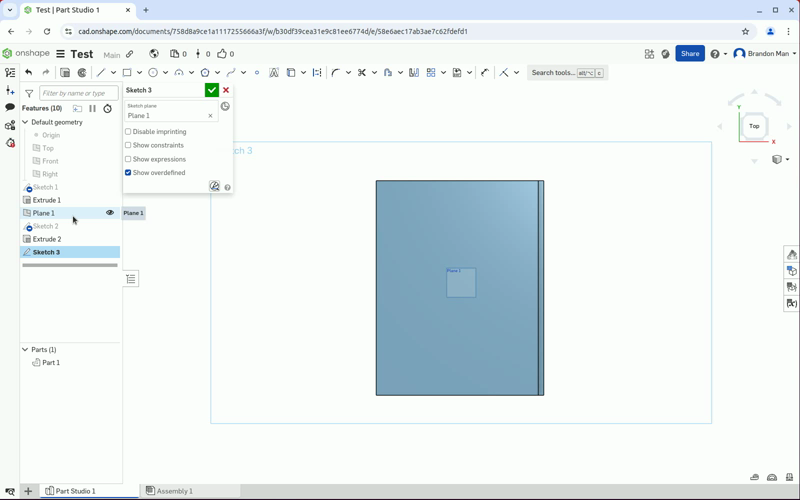
mouse_move(73, 352)
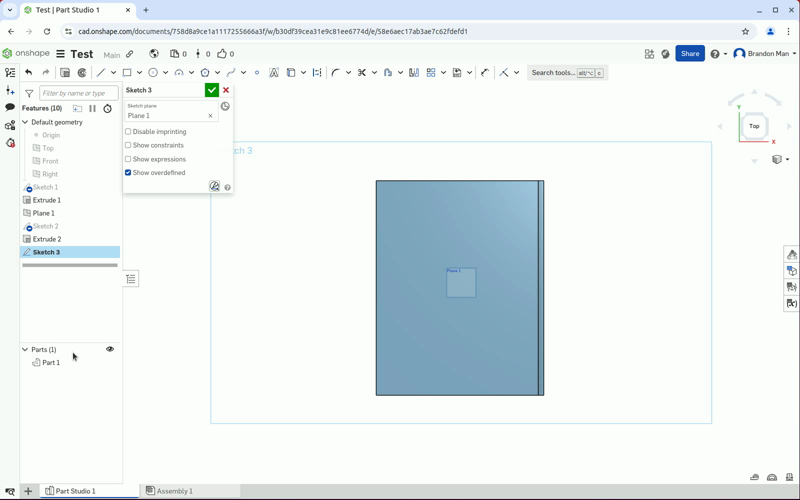
key(y)
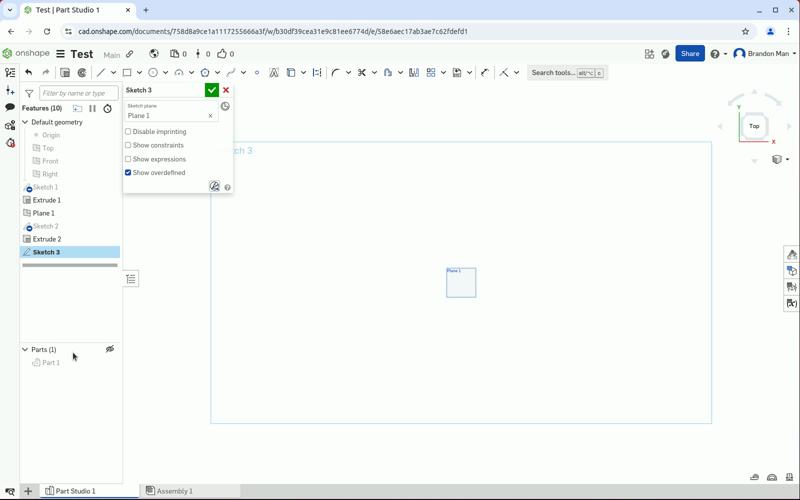
key(l)
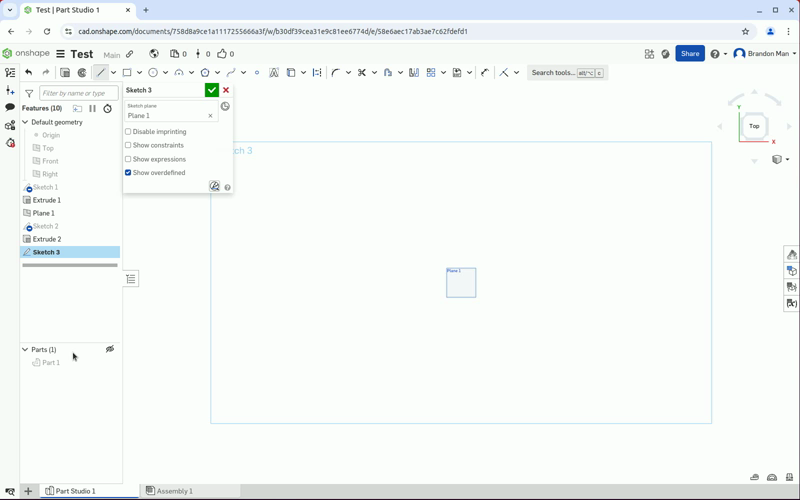
key_down(shift)
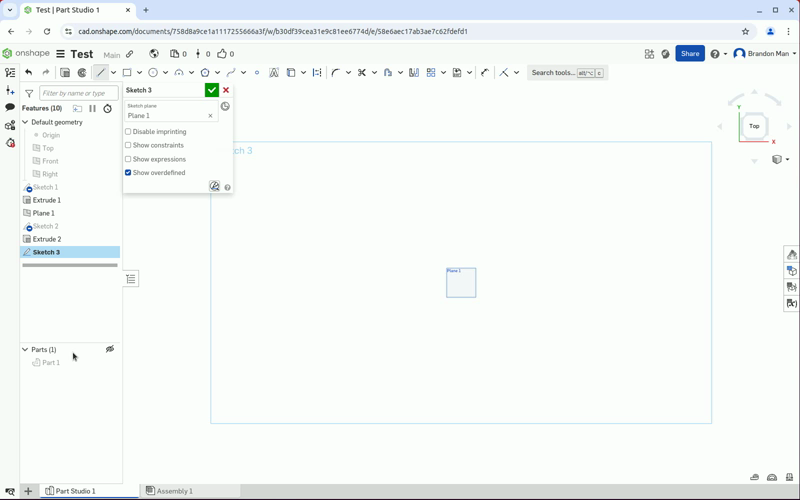
mouse_move(376, 395)
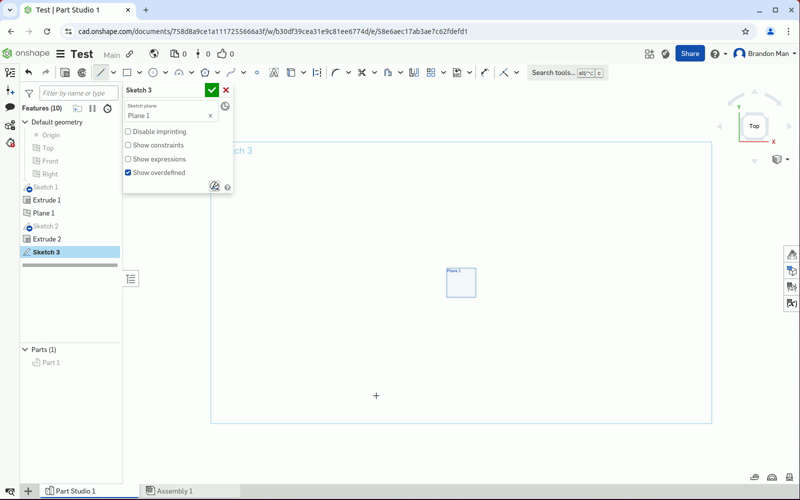
click(376, 395)
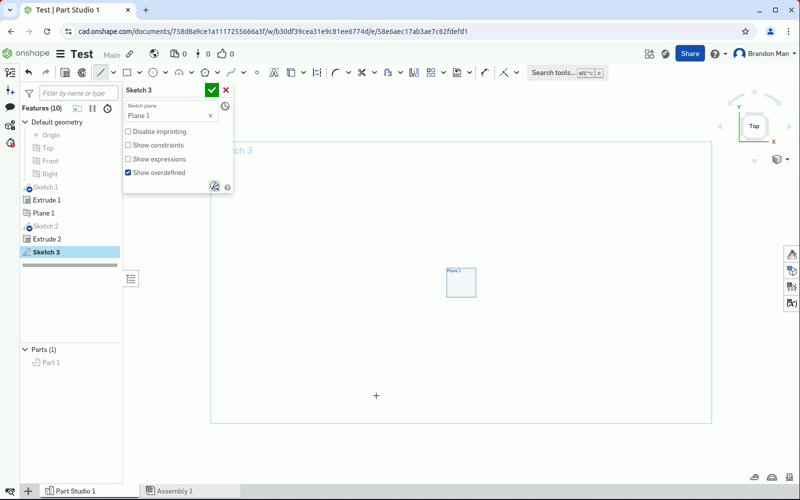
key_up(shift)
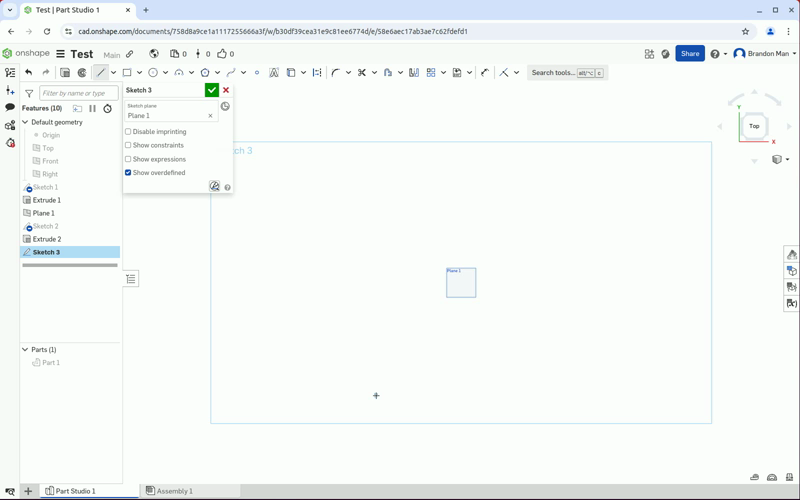
key_down(shift)
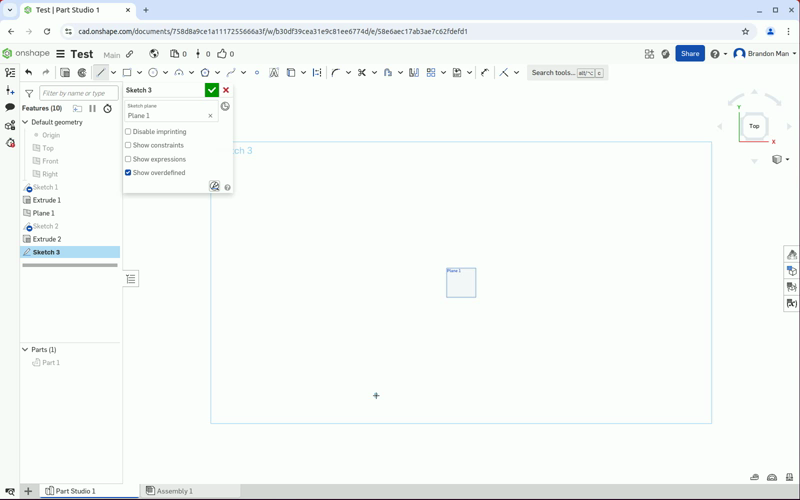
mouse_move(406, 395)
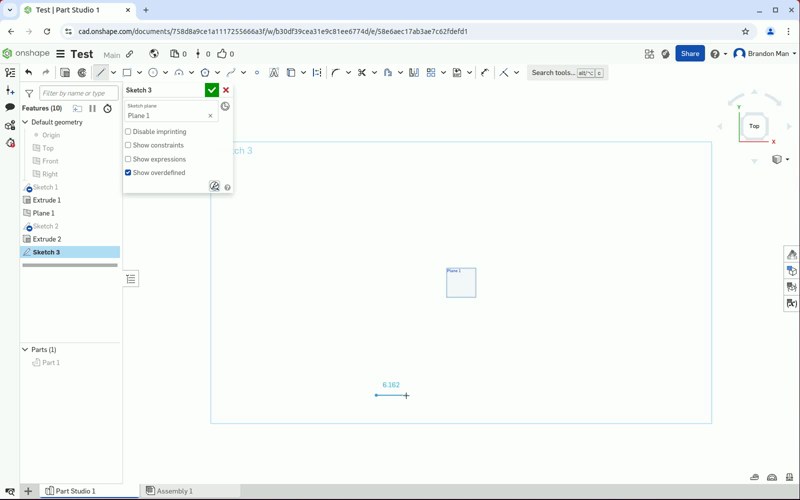
mouse_move(383, 395)
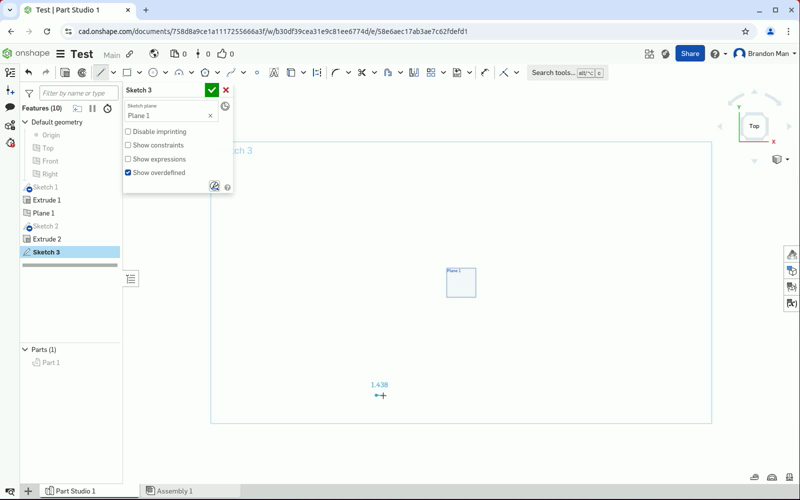
scroll(6)
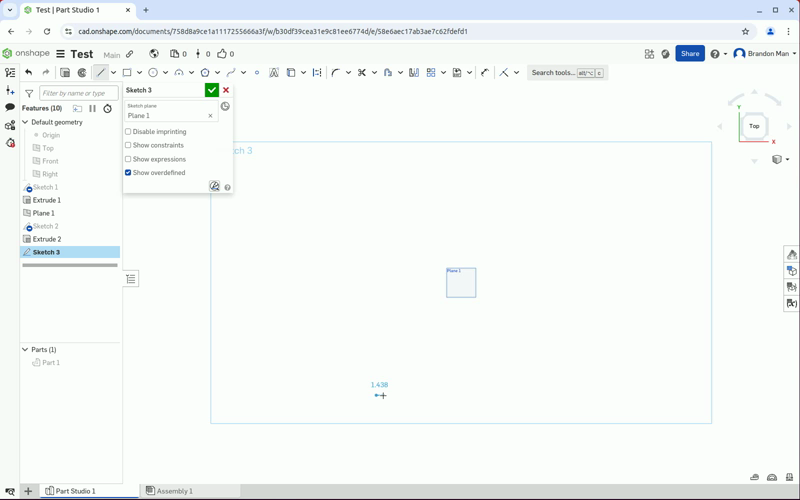
scroll(6)
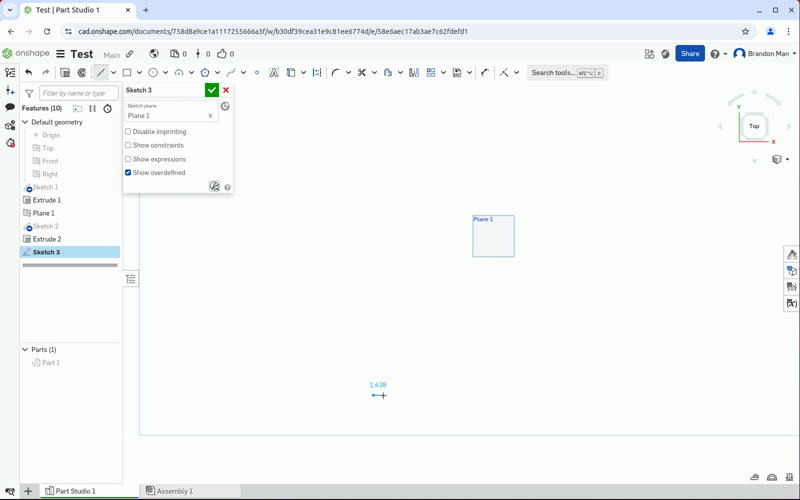
scroll(6)
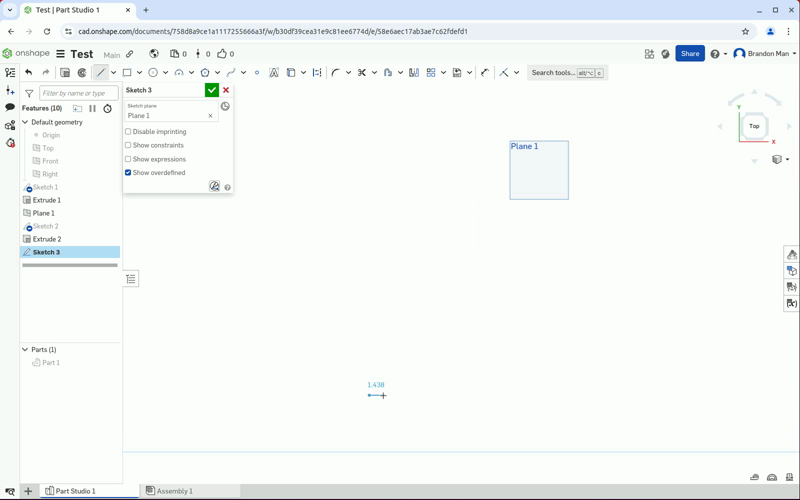
scroll(6)
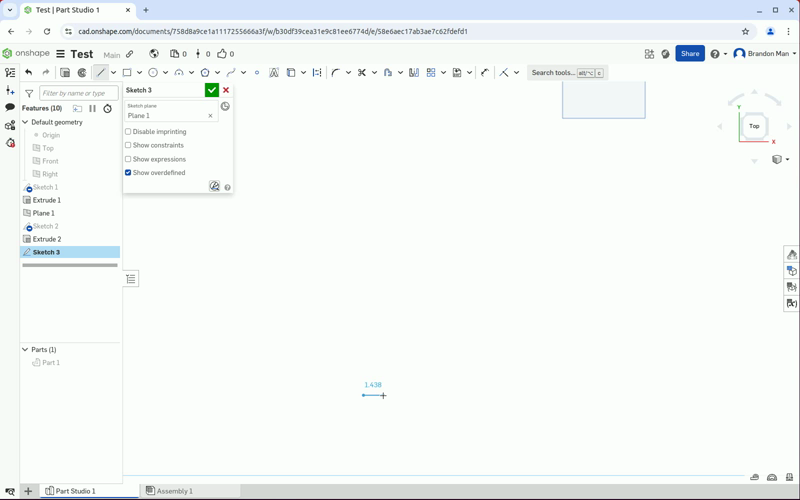
scroll(6)
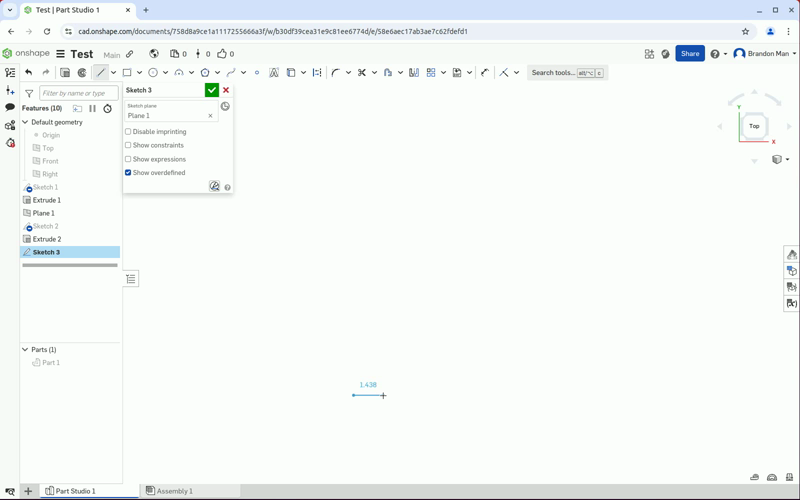
scroll(6)
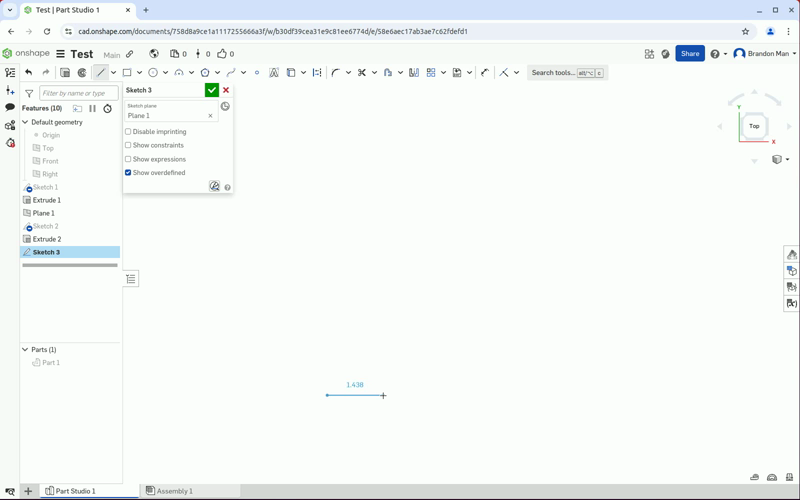
scroll(6)
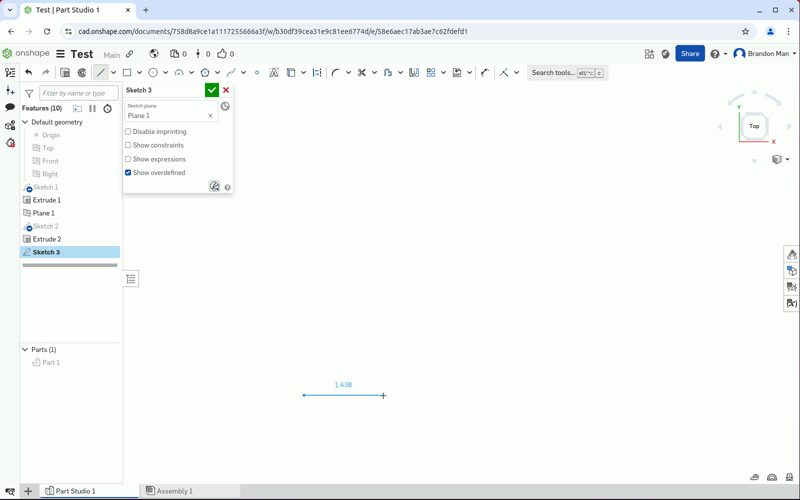
click(383, 395)
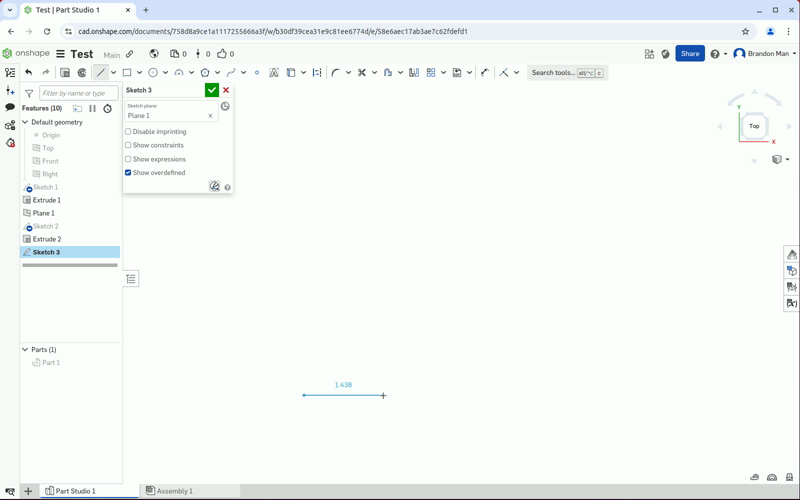
scroll(-6)
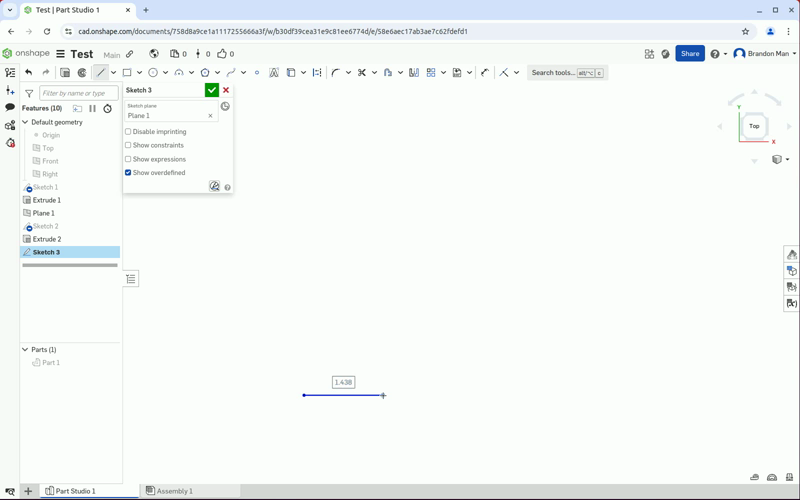
scroll(-6)
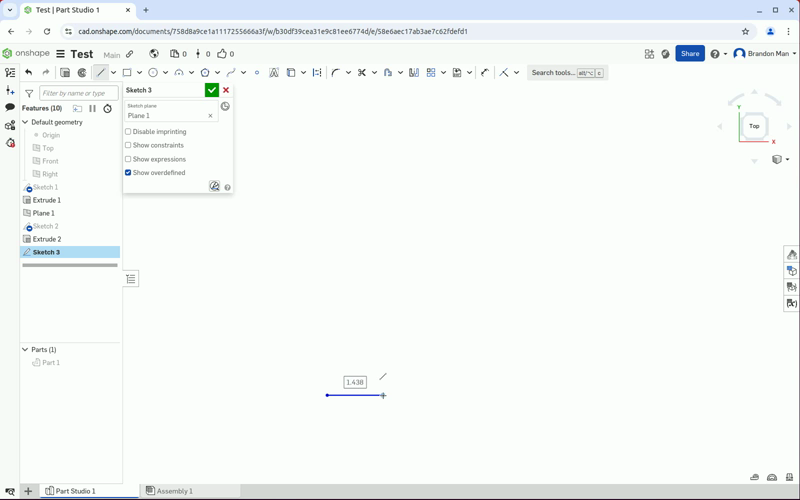
scroll(-6)
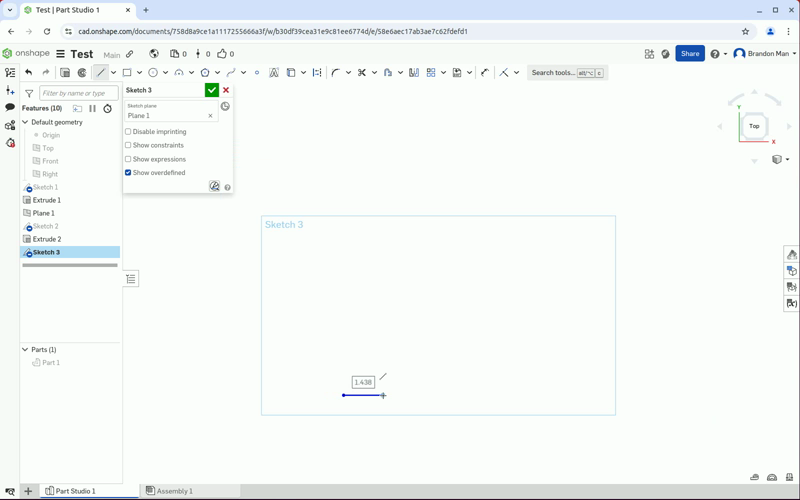
scroll(-6)
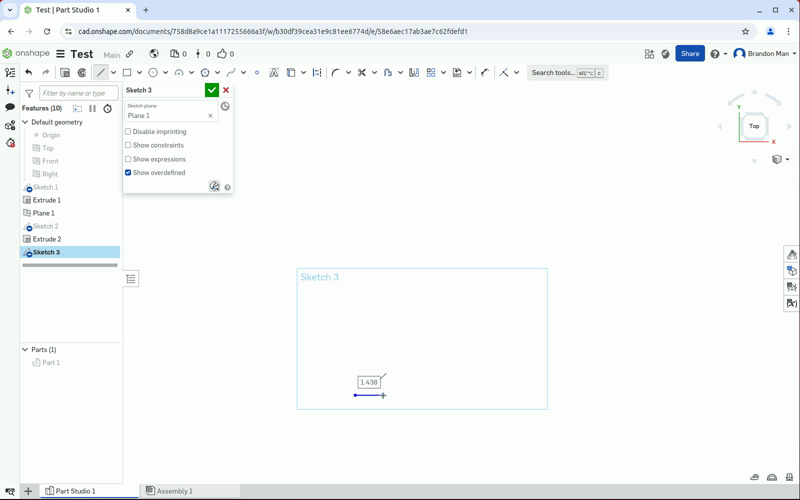
scroll(-6)
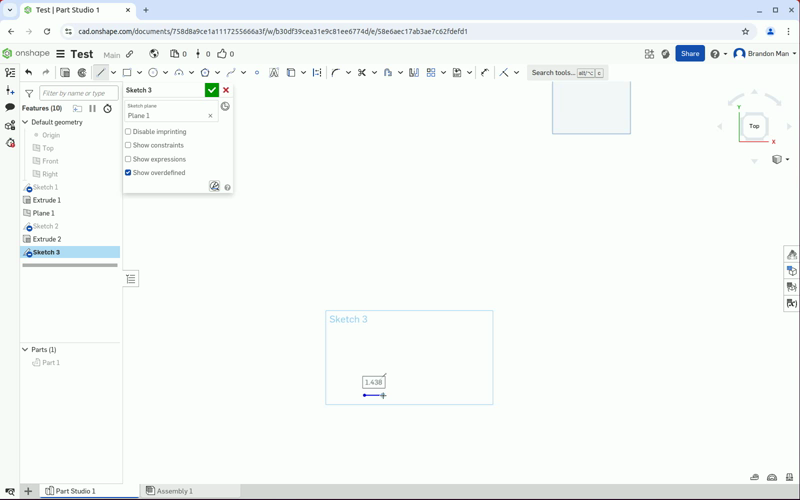
scroll(-6)
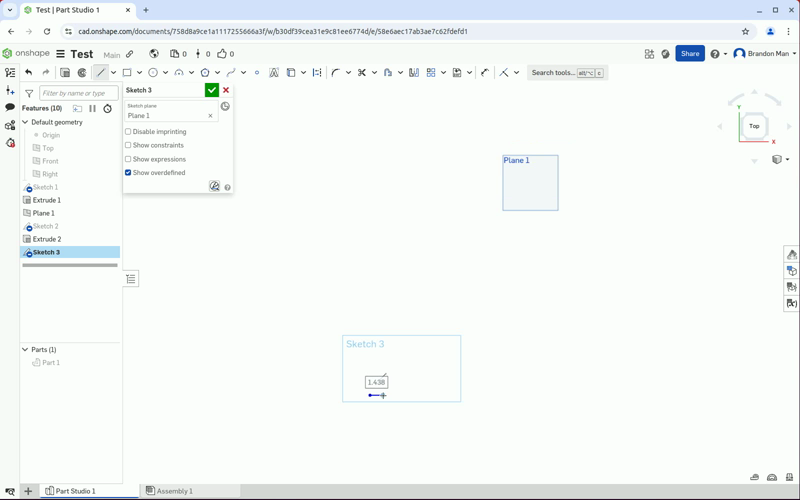
scroll(-6)
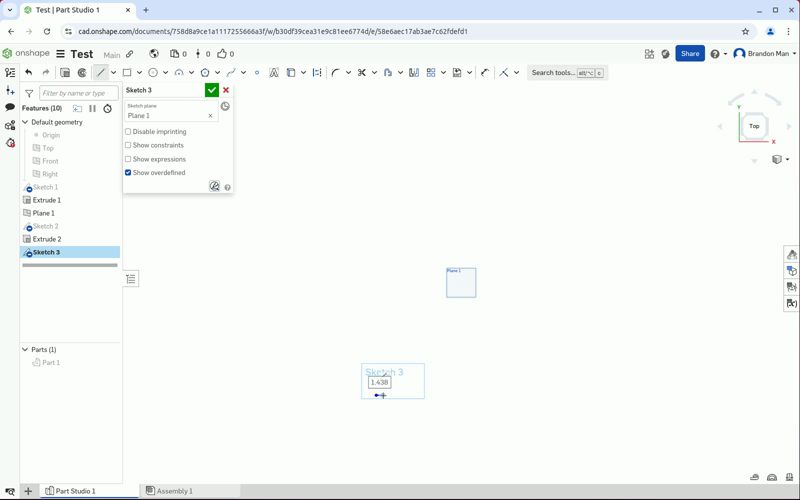
key_up(shift)
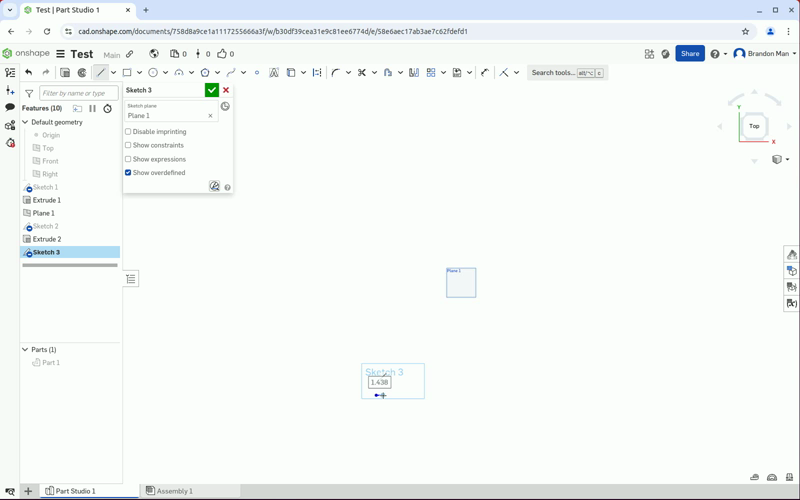
key_down(shift)
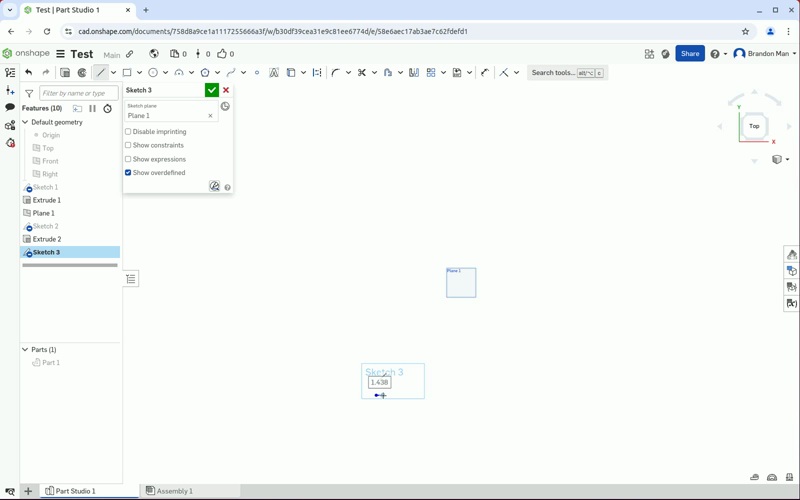
mouse_move(383, 180)
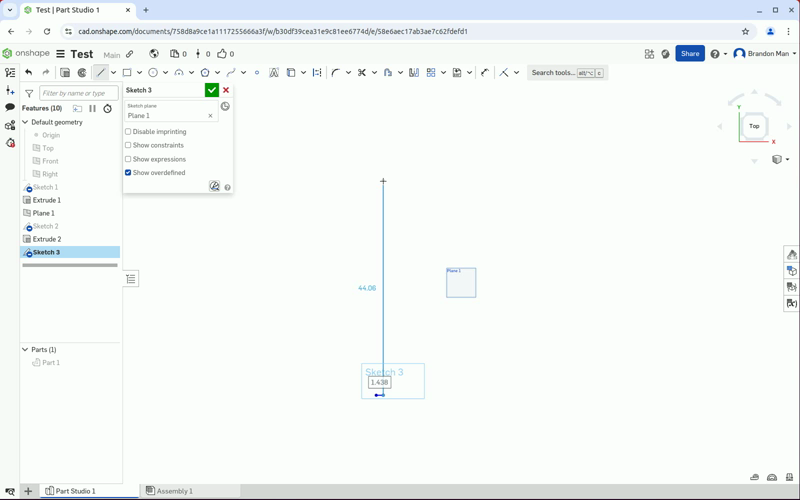
click(383, 180)
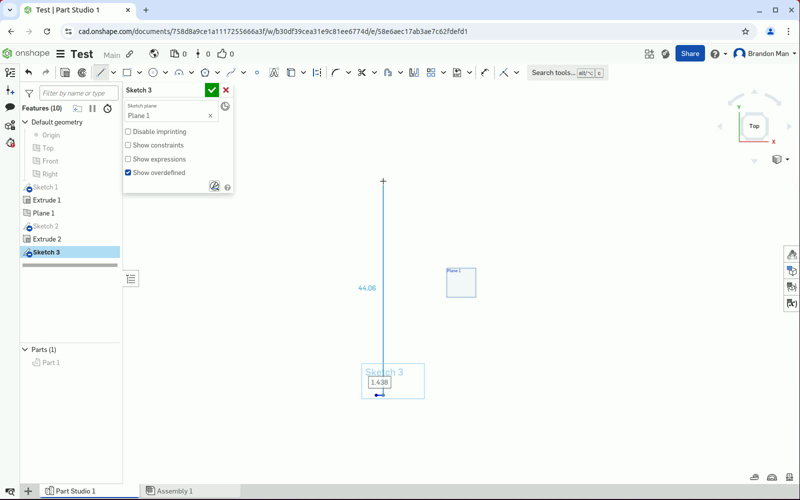
key_up(shift)
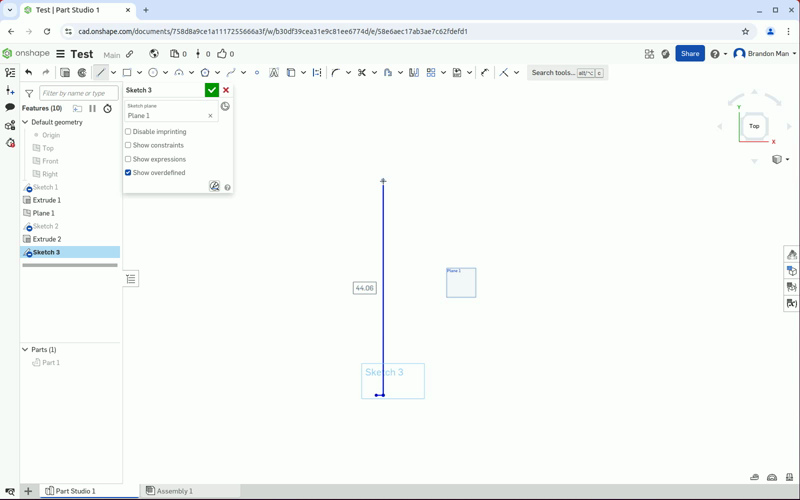
key_down(shift)
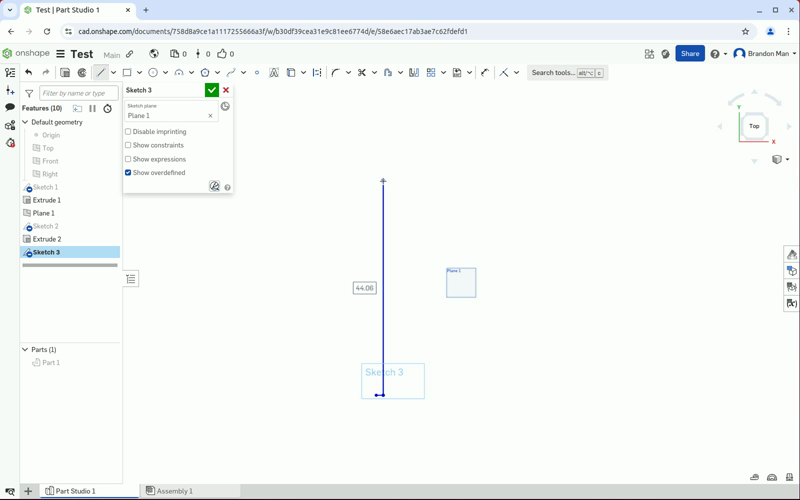
mouse_move(413, 180)
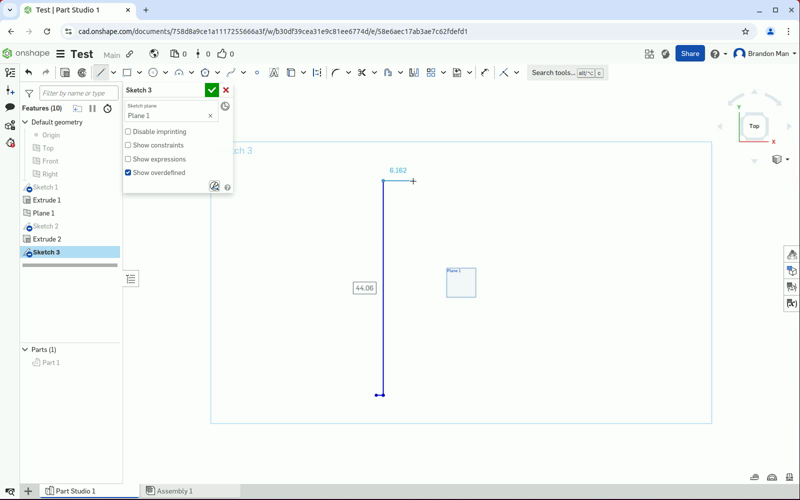
mouse_move(376, 180)
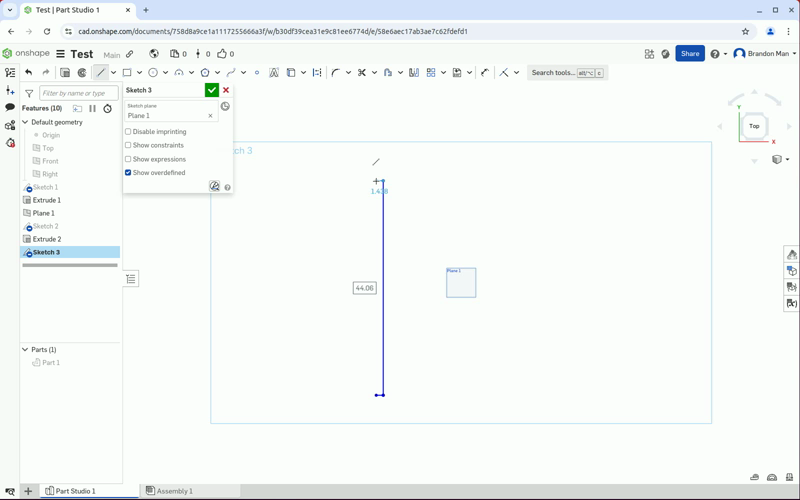
scroll(6)
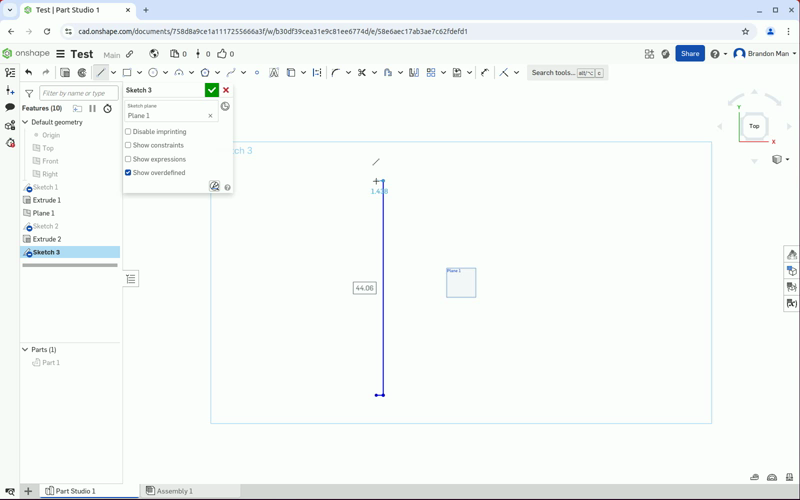
scroll(6)
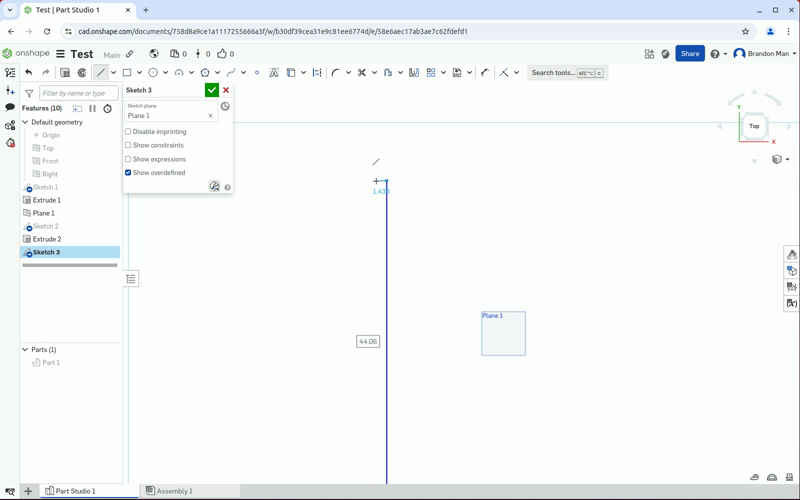
scroll(6)
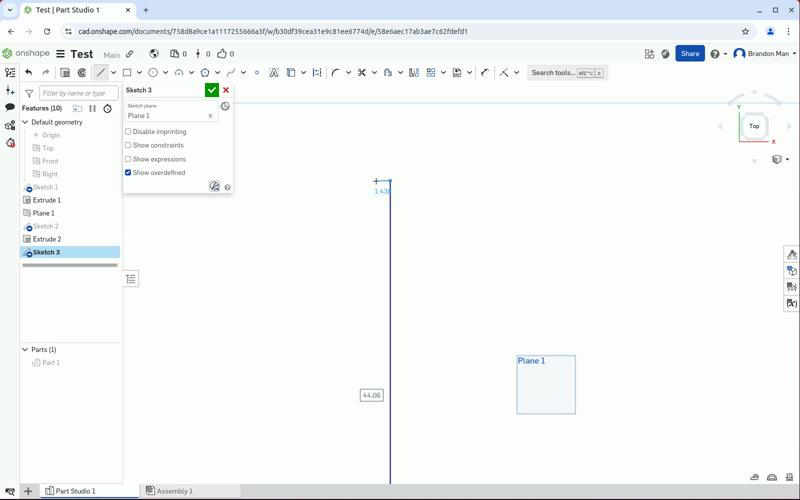
scroll(6)
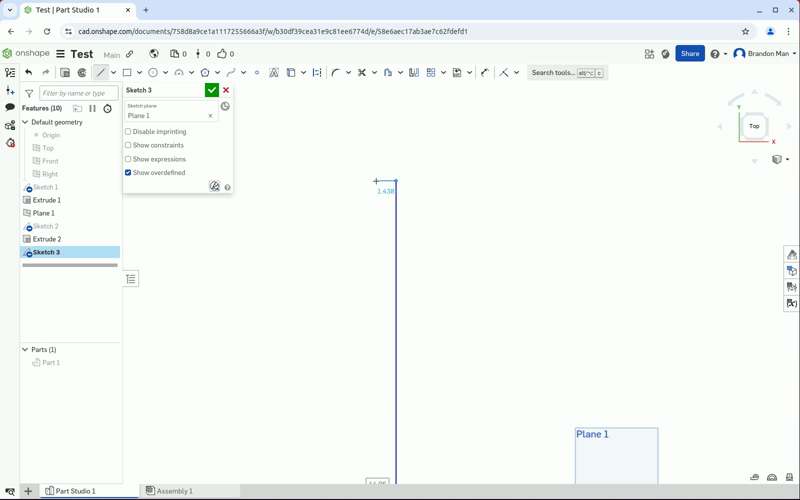
scroll(6)
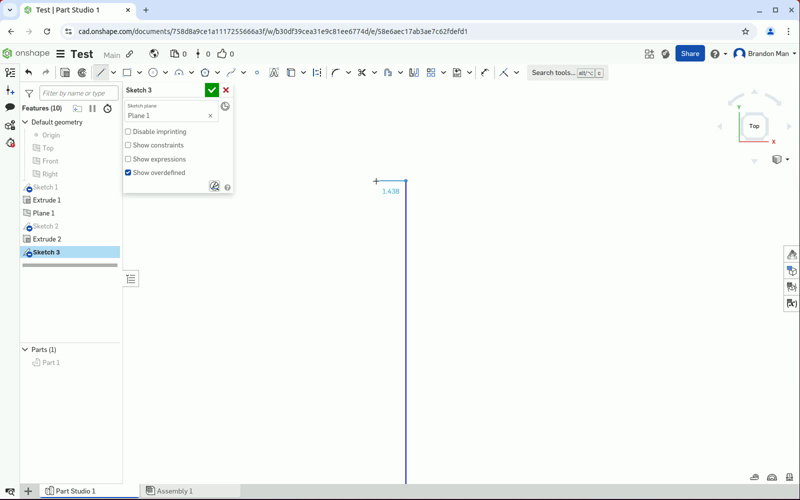
scroll(6)
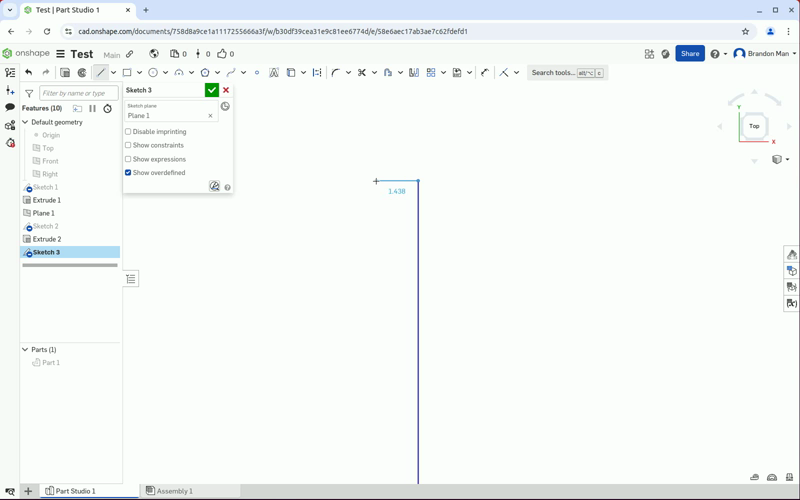
scroll(6)
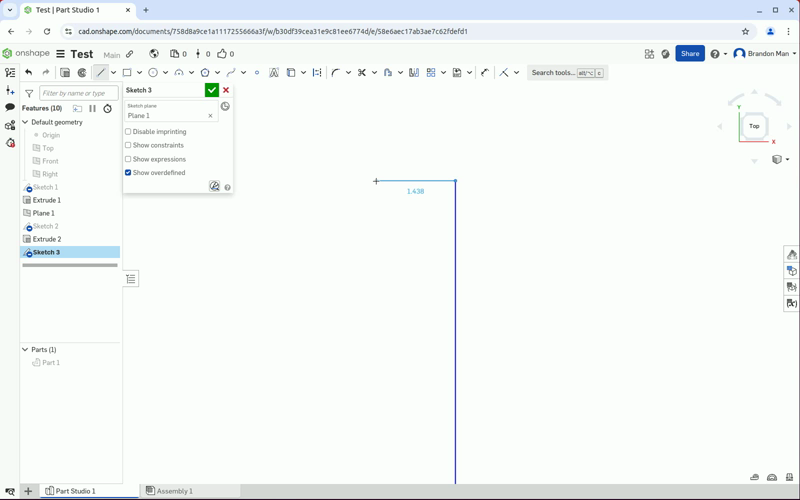
click(376, 180)
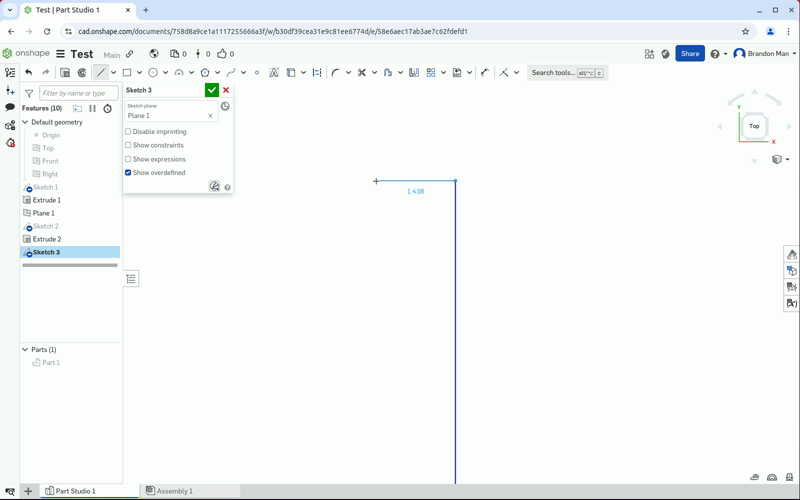
scroll(-6)
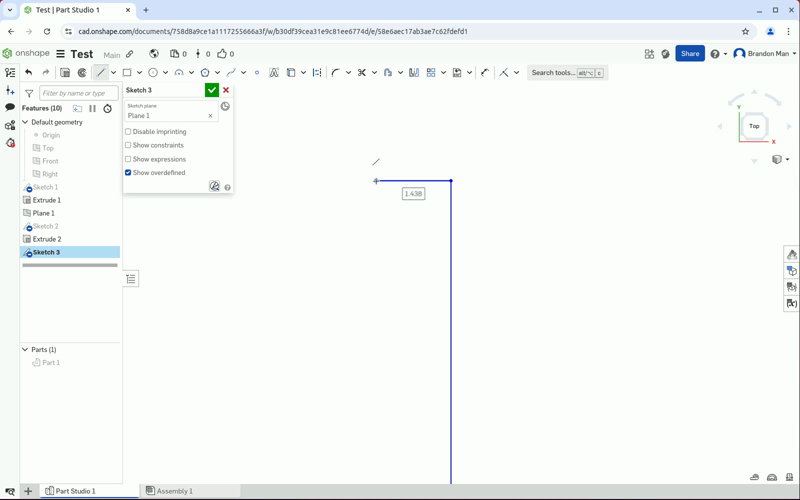
scroll(-6)
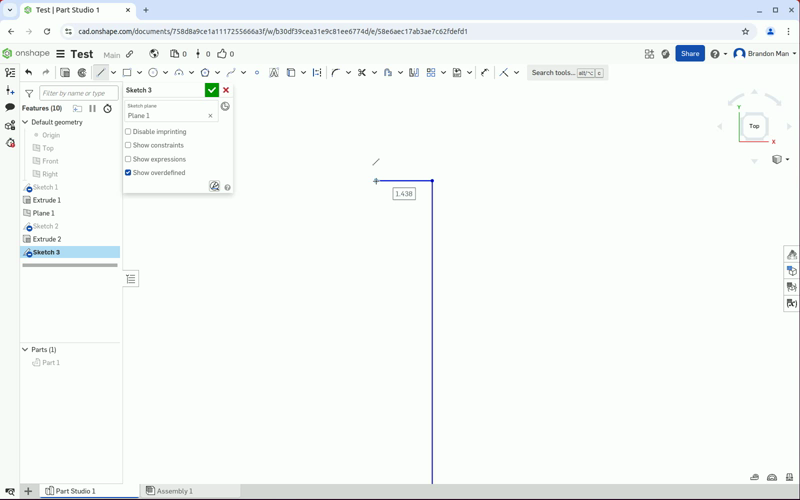
scroll(-6)
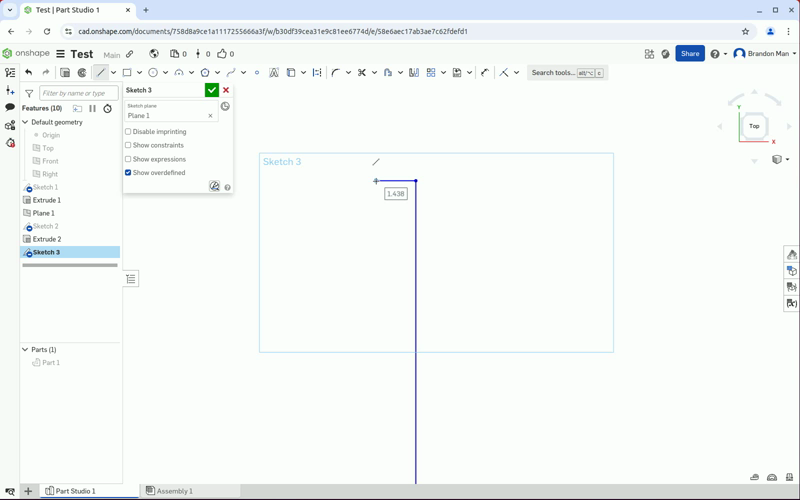
scroll(-6)
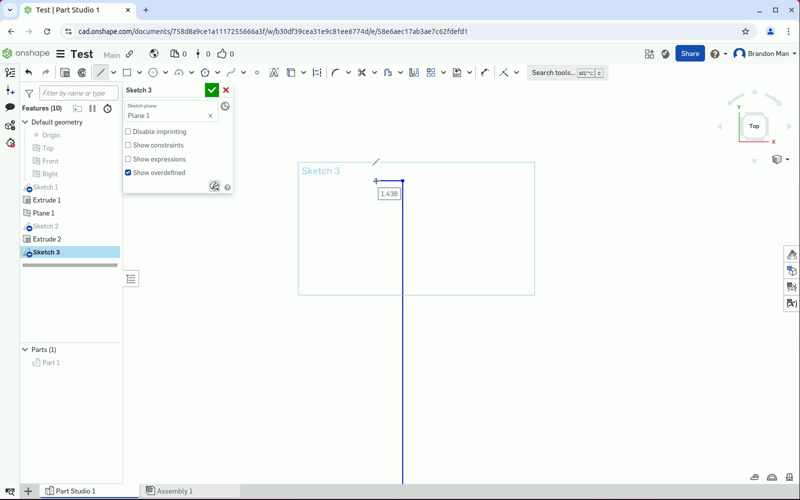
scroll(-6)
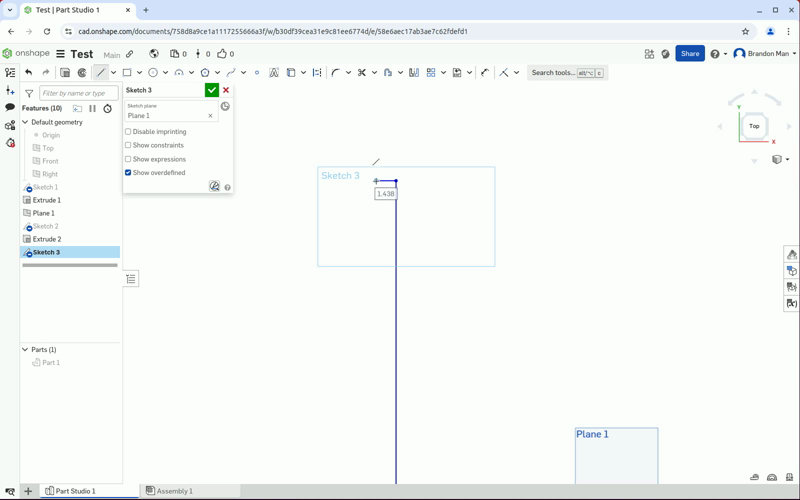
scroll(-6)
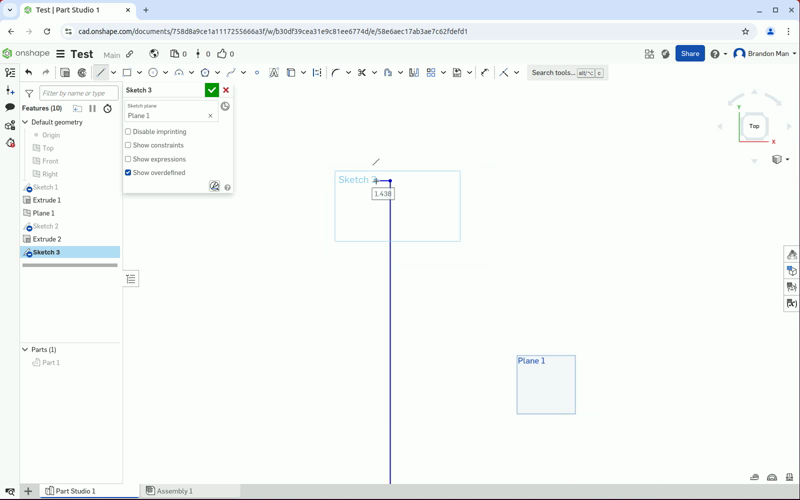
scroll(-6)
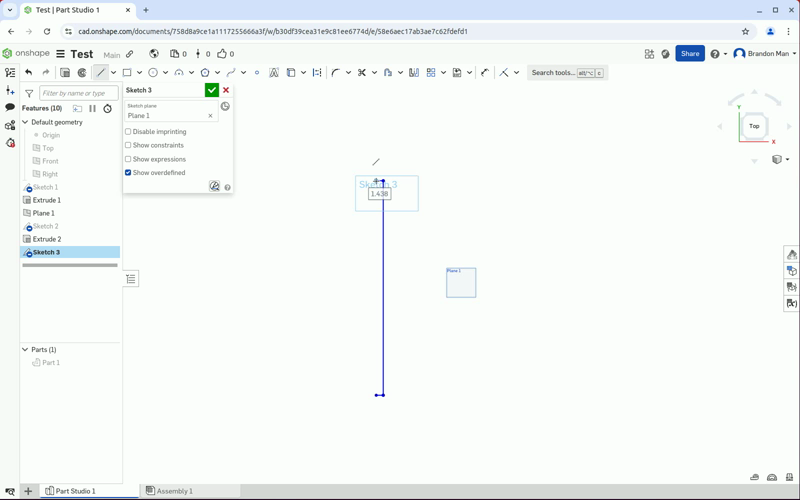
key_up(shift)
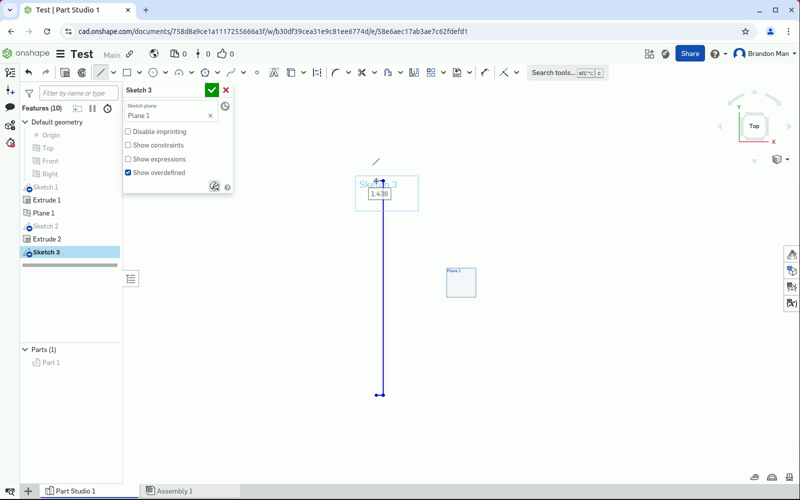
key_down(shift)
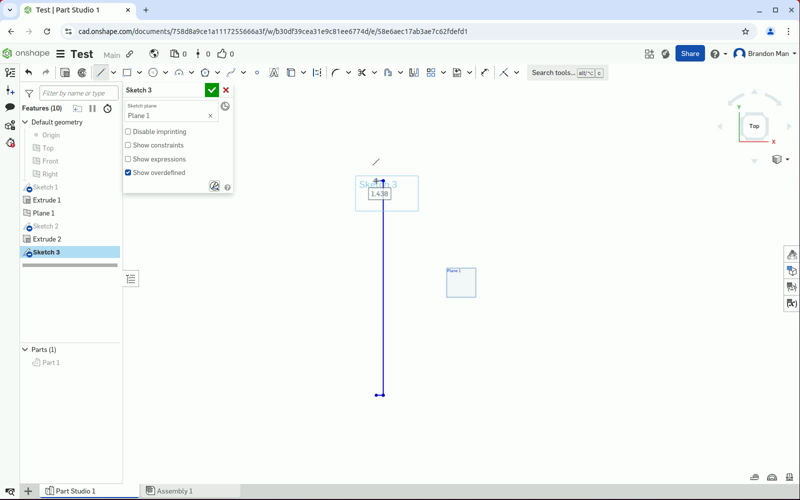
mouse_move(376, 395)
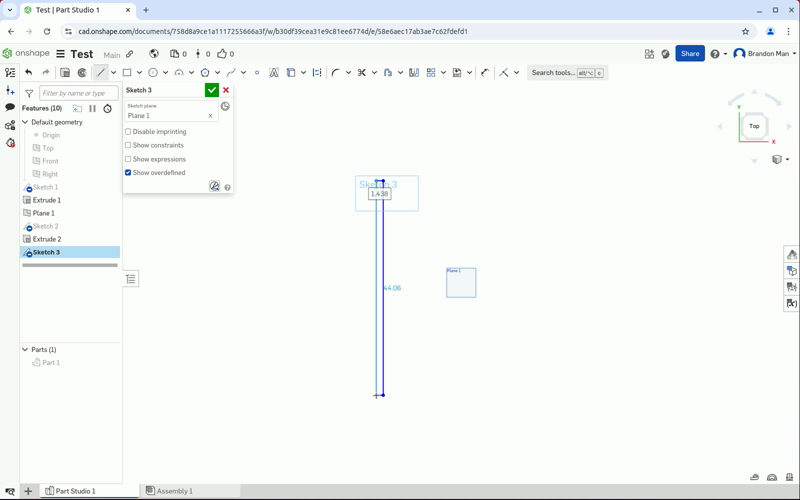
key_up(shift)
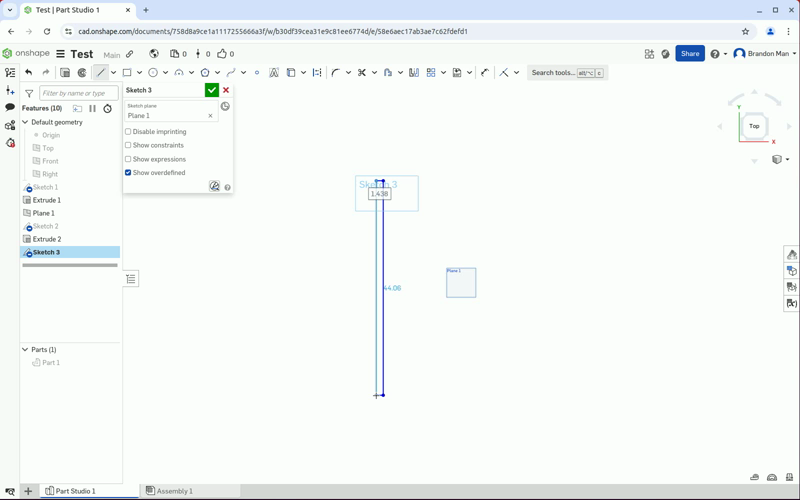
click(376, 395)
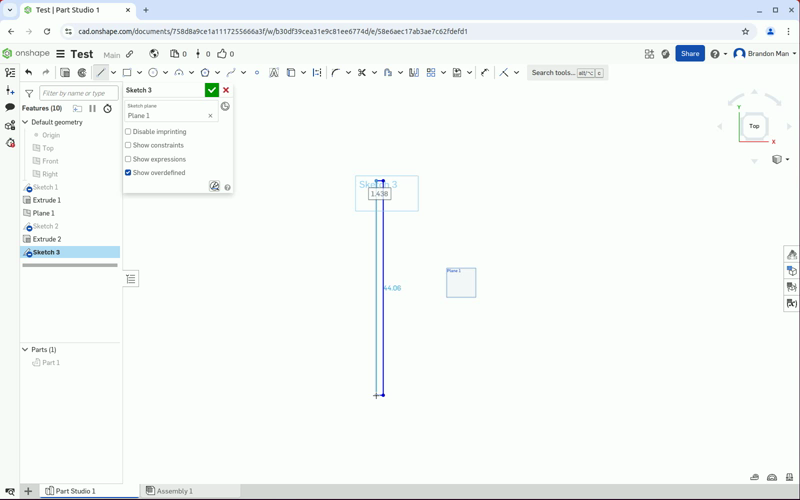
key(esc)
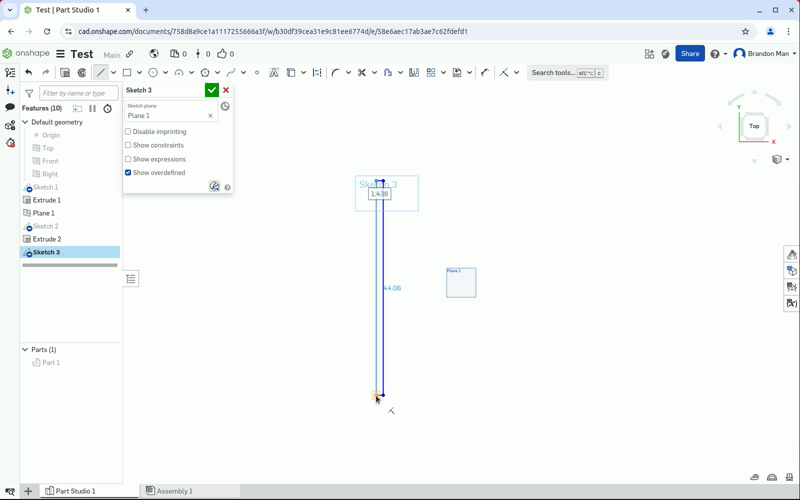
mouse_move(382, 250)
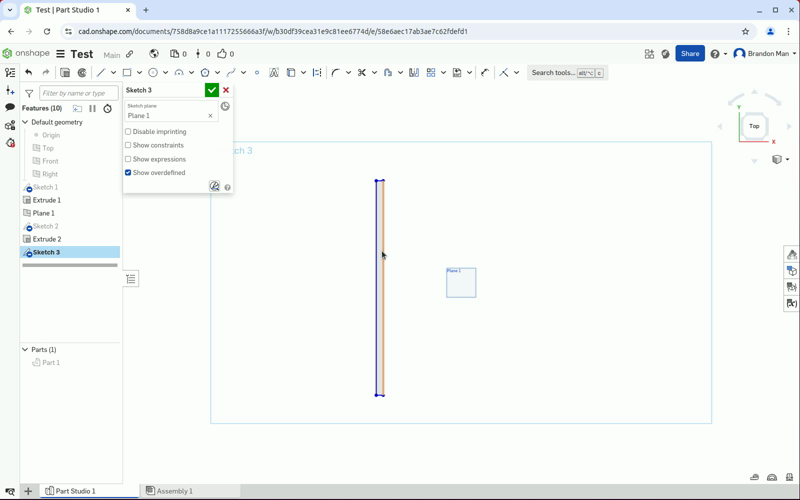
scroll(6)
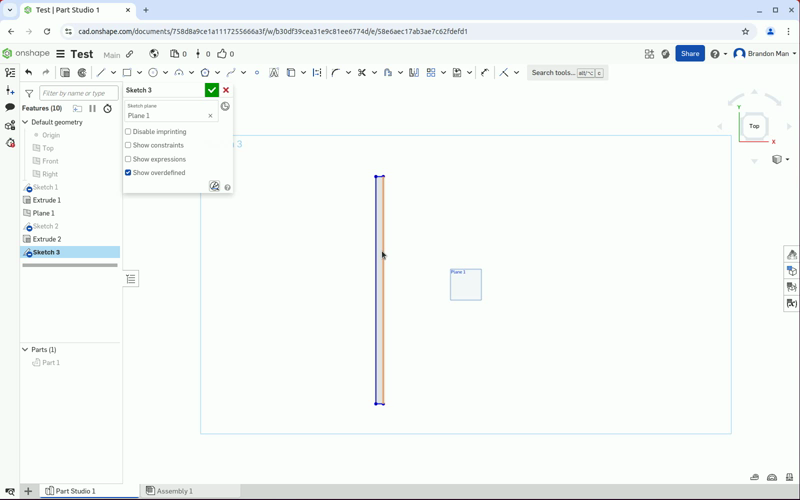
scroll(6)
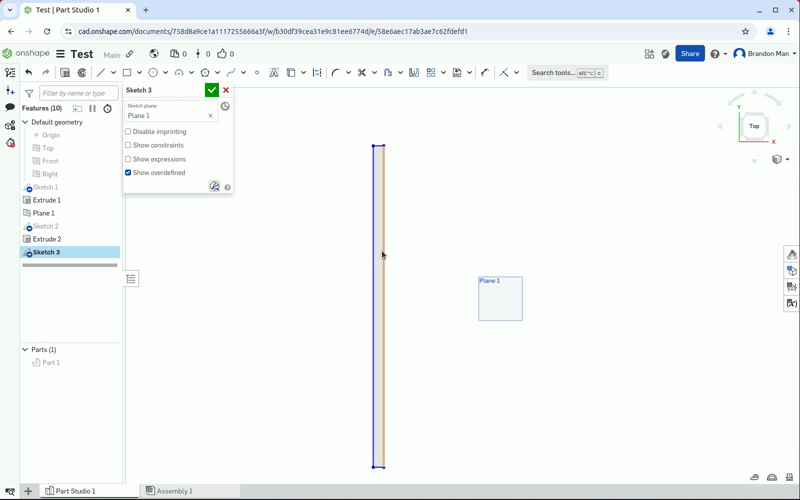
scroll(6)
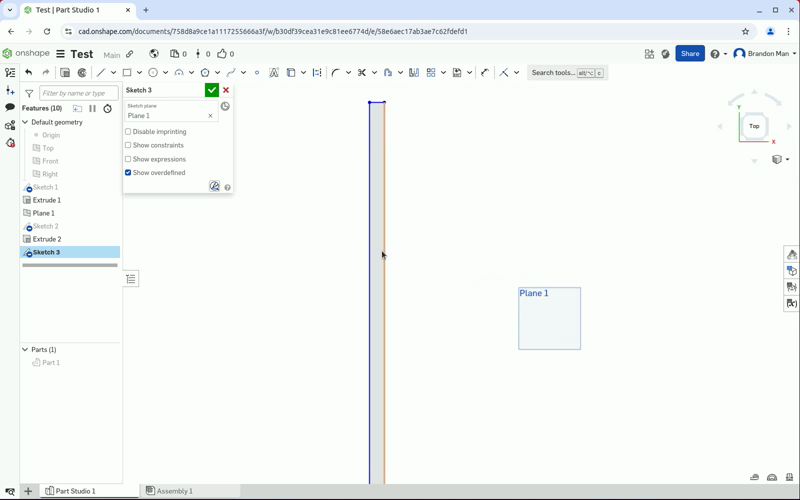
scroll(6)
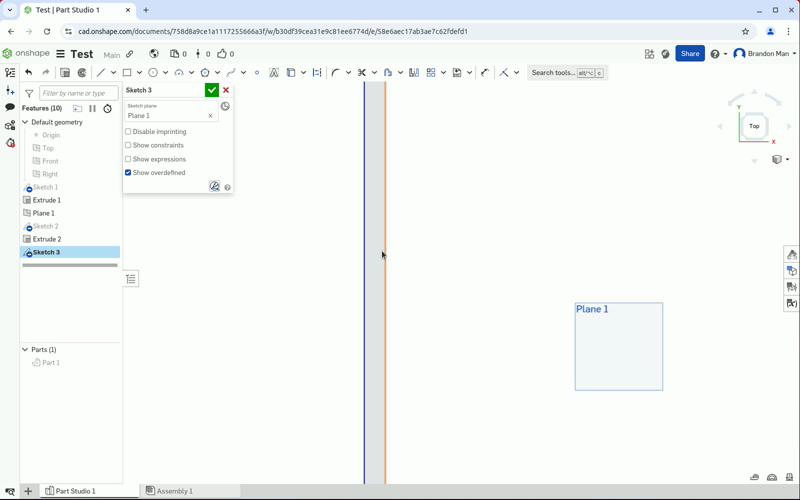
scroll(6)
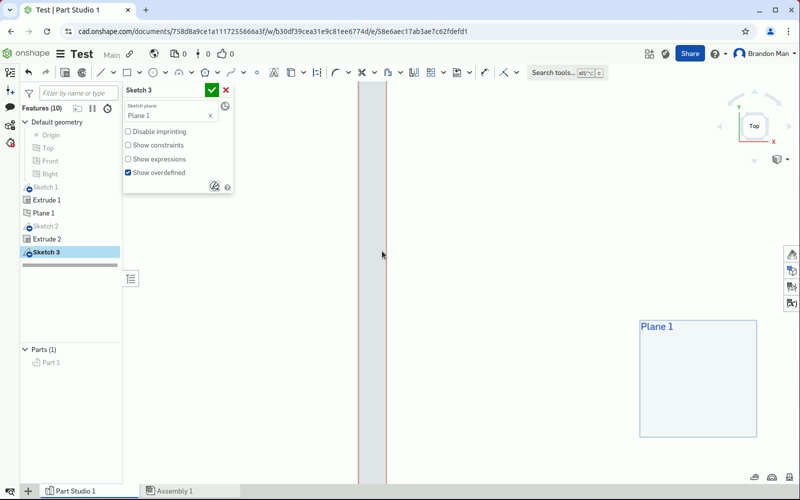
scroll(6)
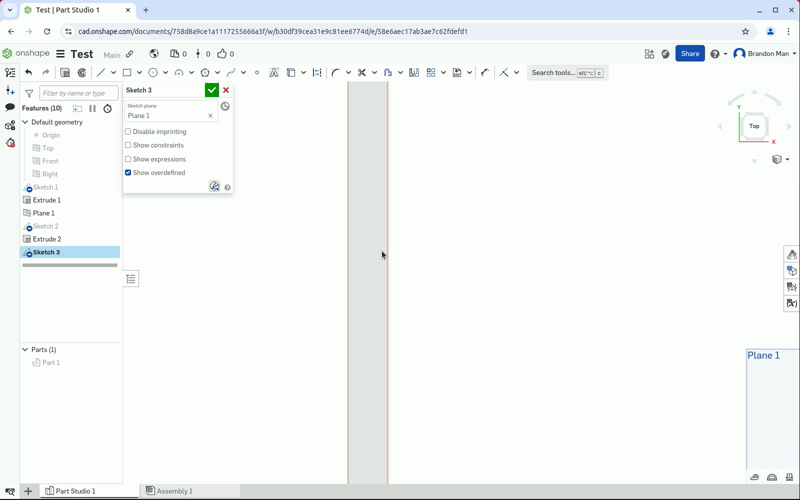
scroll(6)
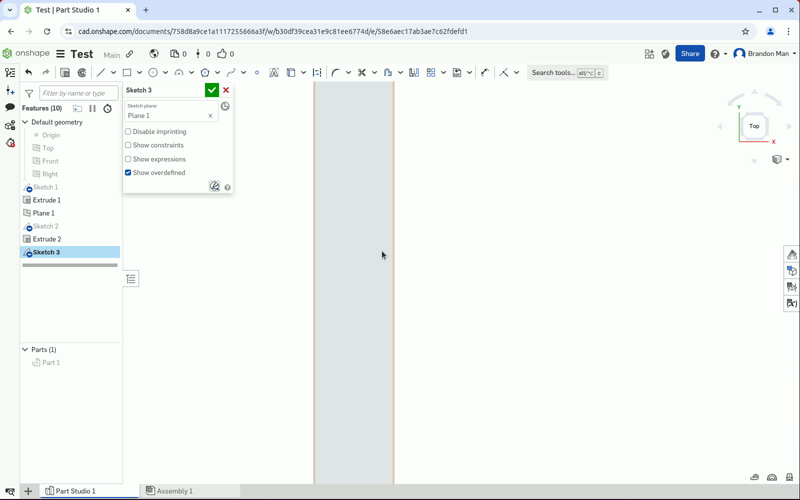
click(382, 250)
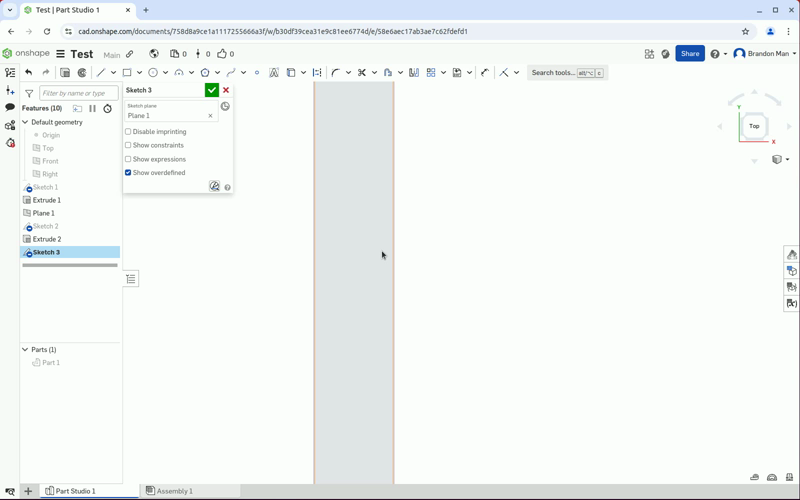
scroll(-6)
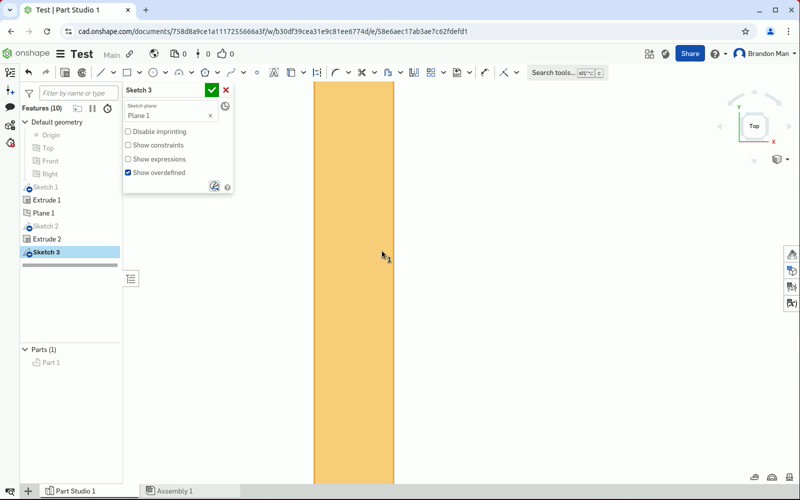
scroll(-6)
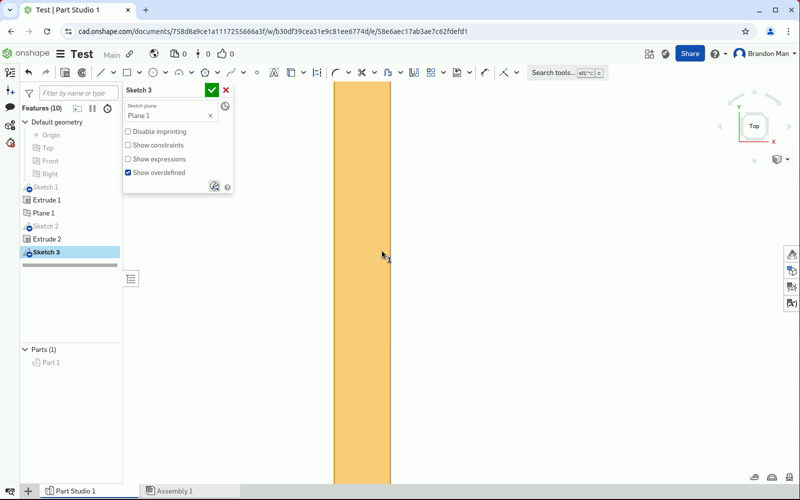
scroll(-6)
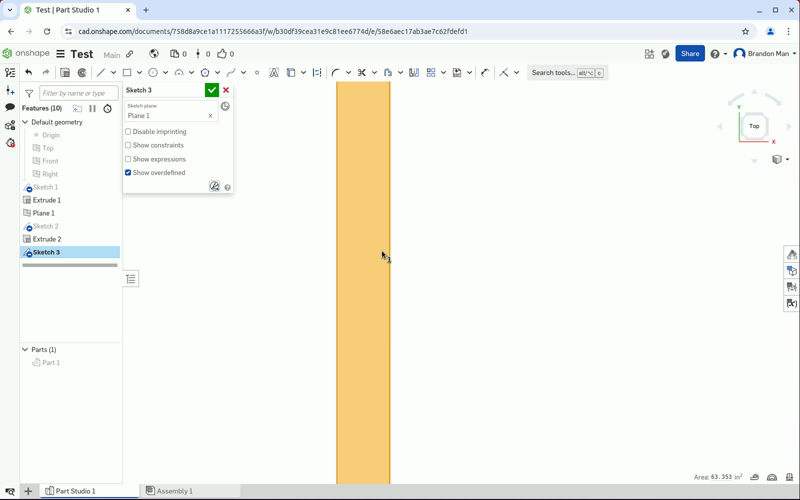
scroll(-6)
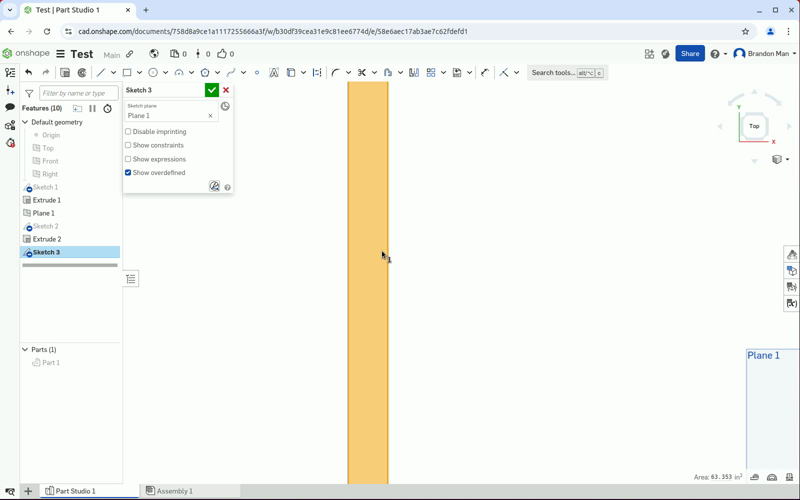
scroll(-6)
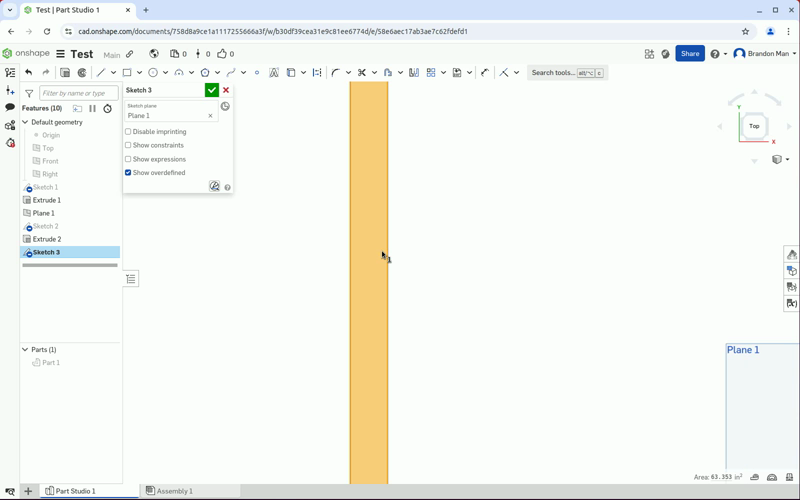
scroll(-6)
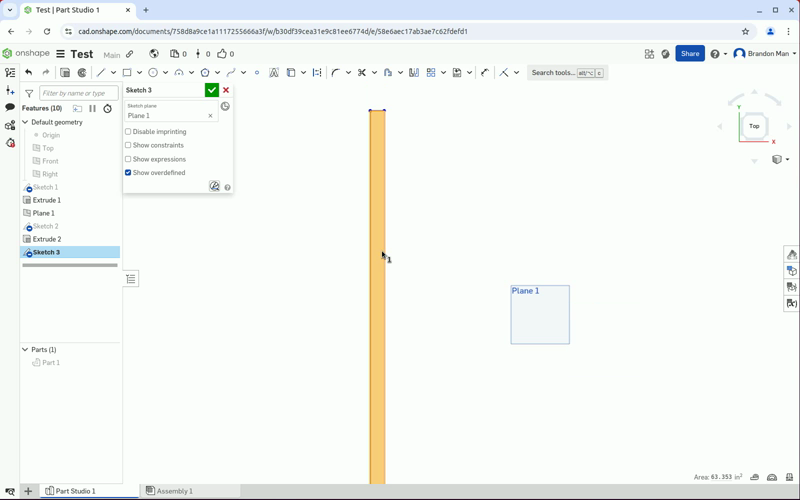
scroll(-6)
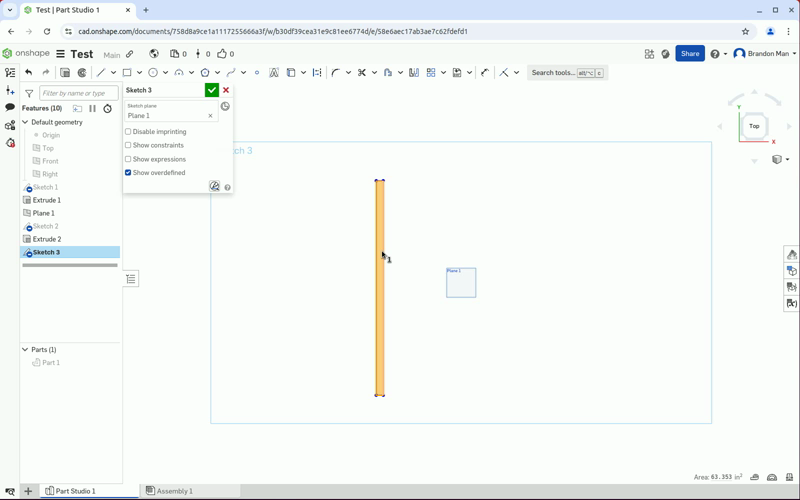
mouse_move(73, 352)
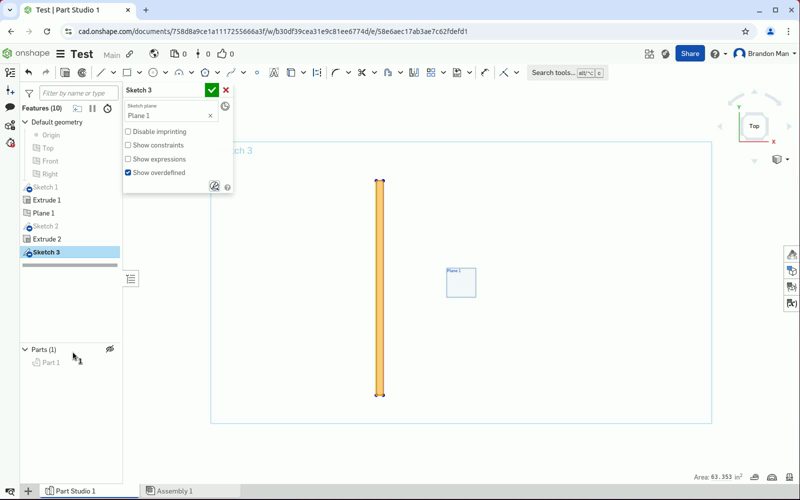
key(shift+y)
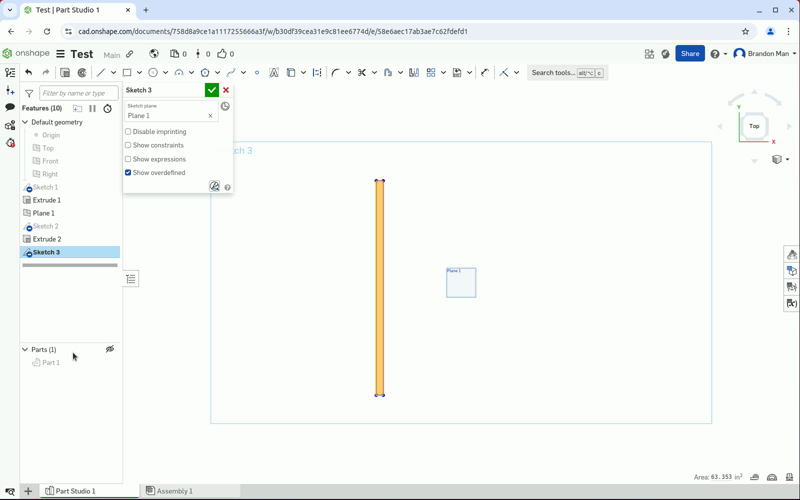
key(shift+e)
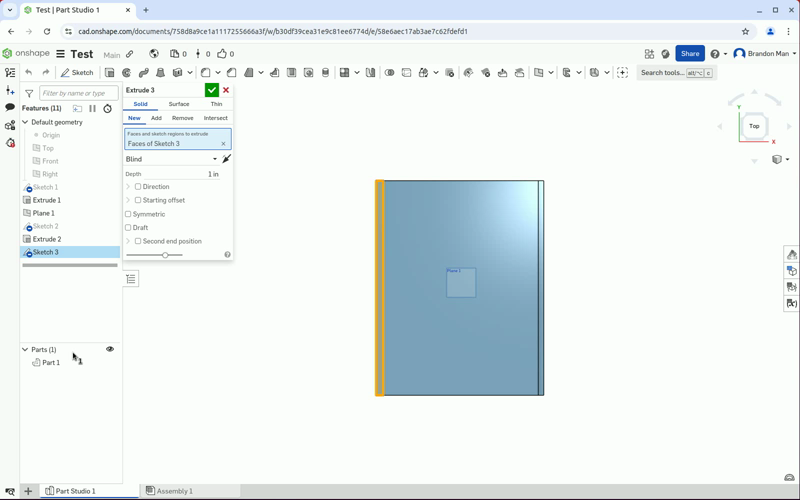
mouse_move(143, 106)
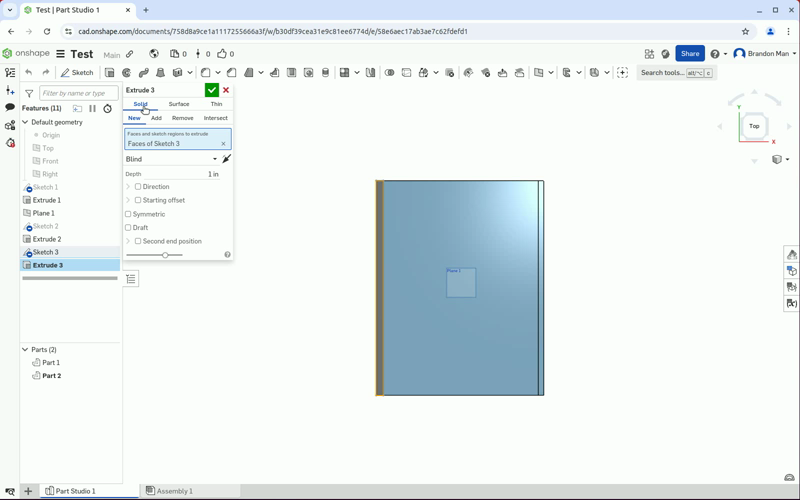
click(143, 106)
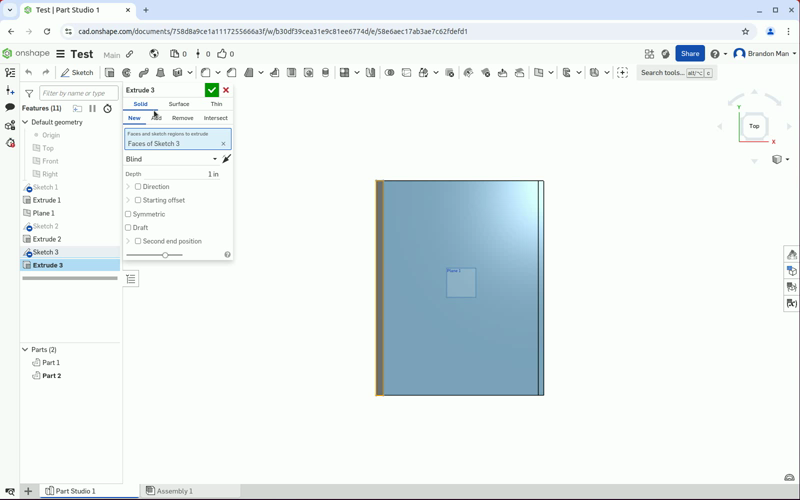
mouse_move(186, 120)
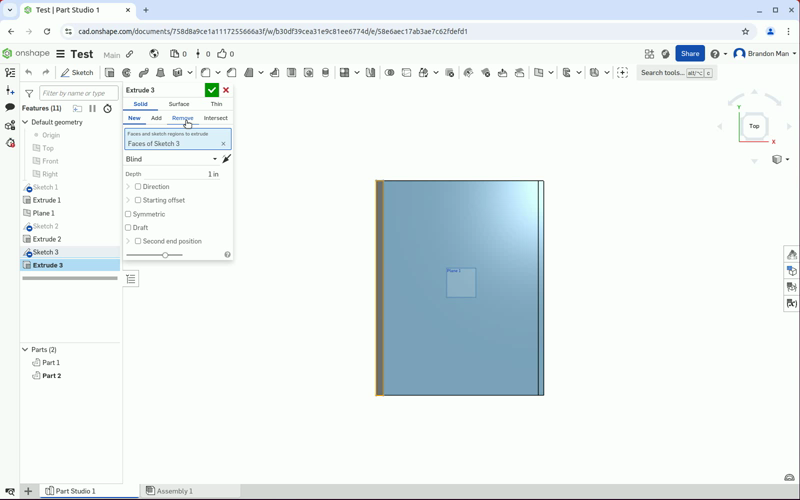
click(186, 120)
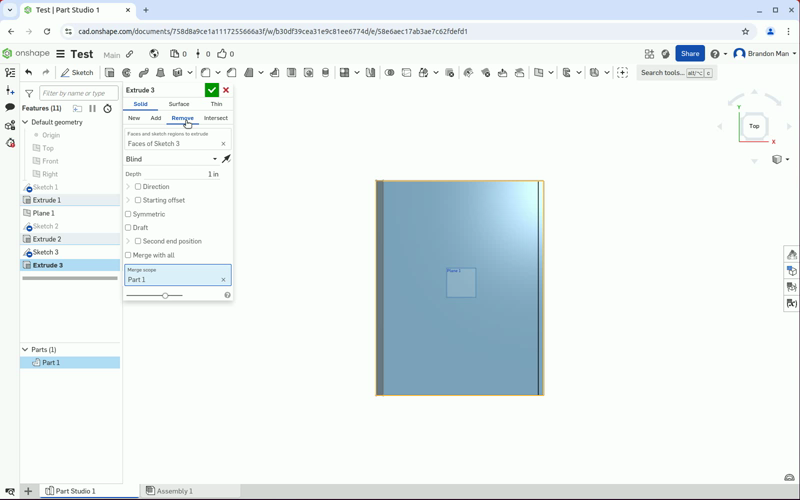
key(tab, 4)
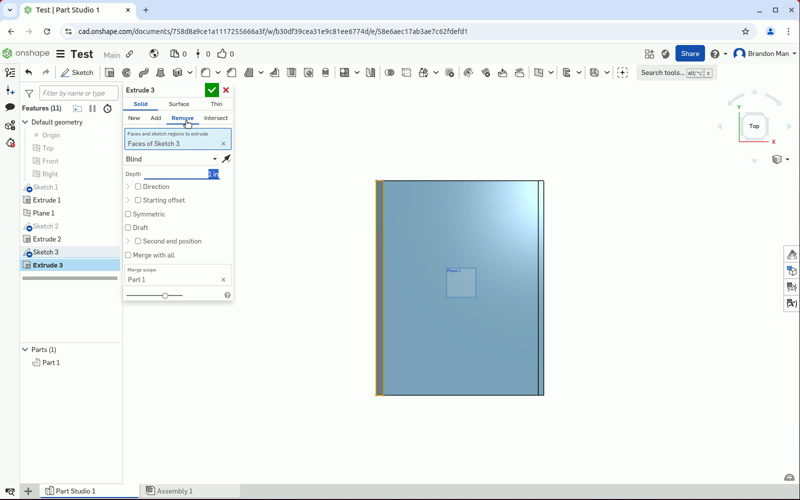
text(0.481)
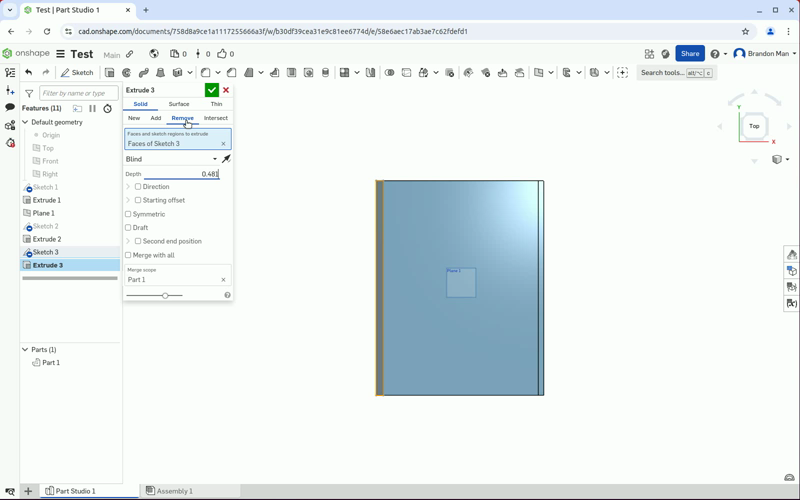
key(tab, 6)
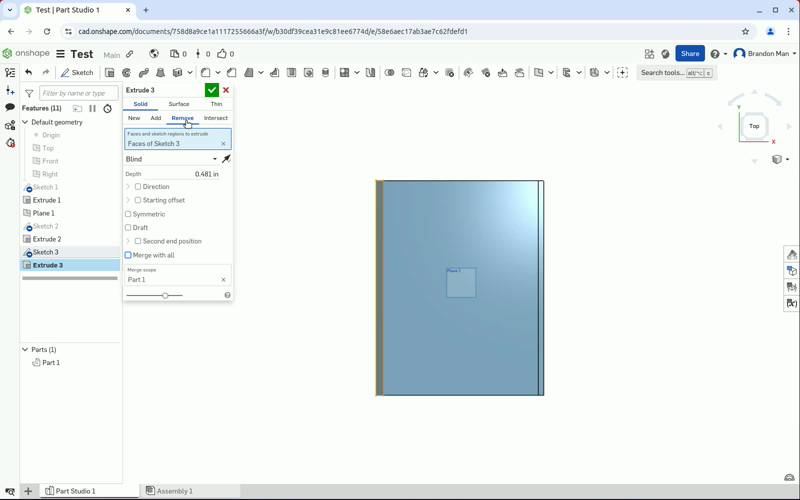
key(space)
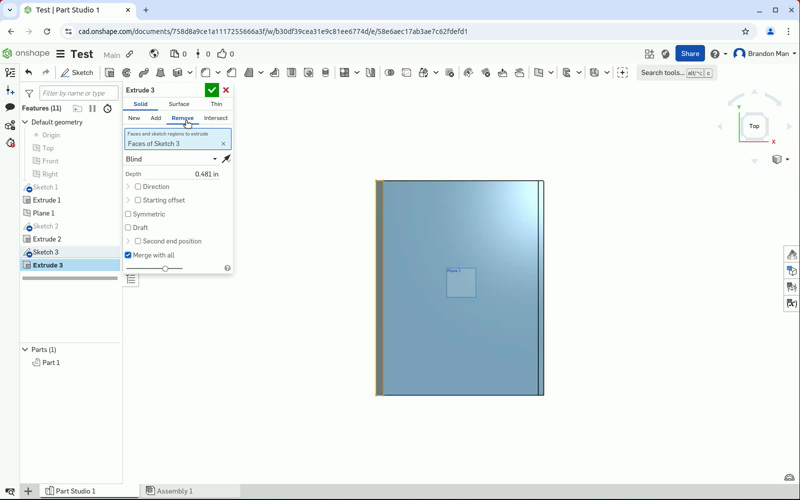
key(enter)
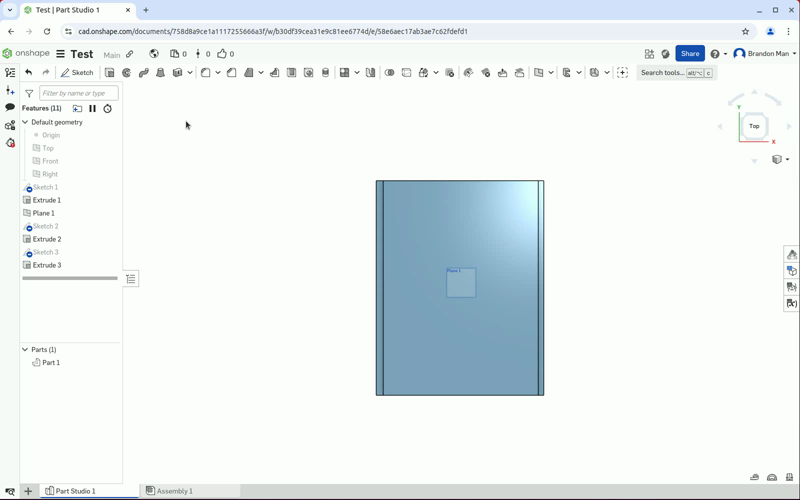
key(shift+h)
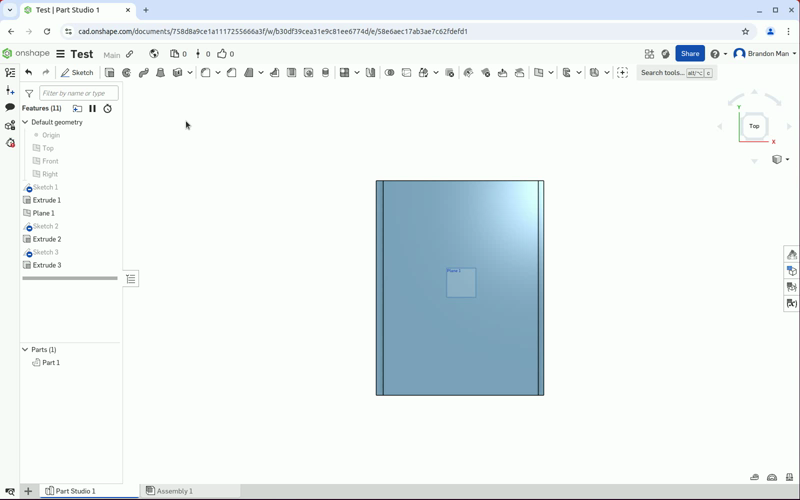
key(shift+h)
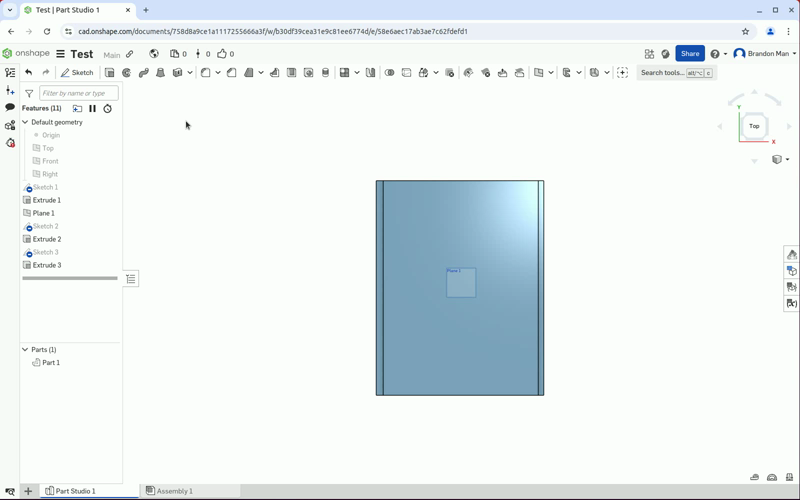
mouse_move(73, 189)
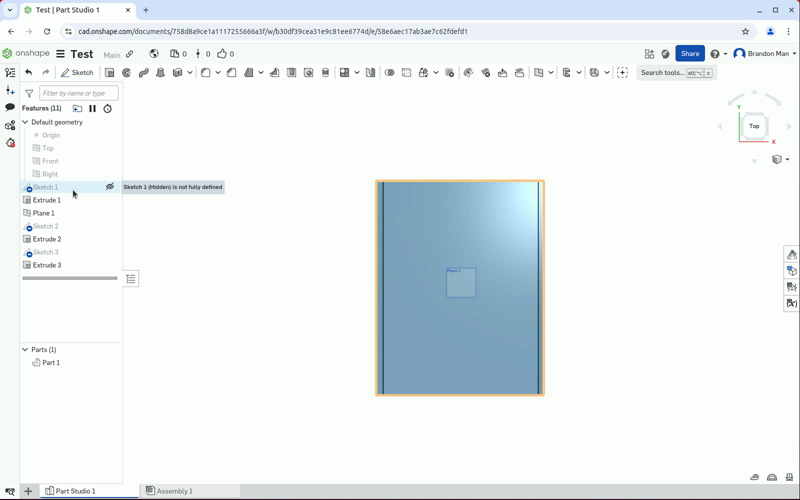
click(73, 189)
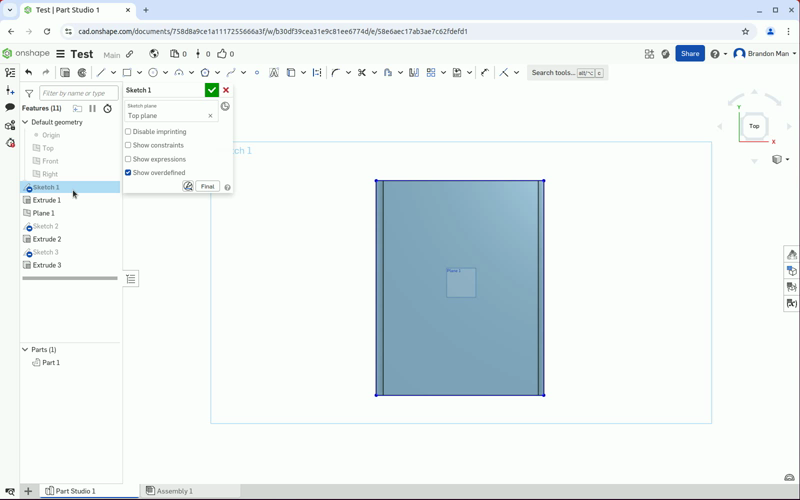
mouse_move(229, 92)
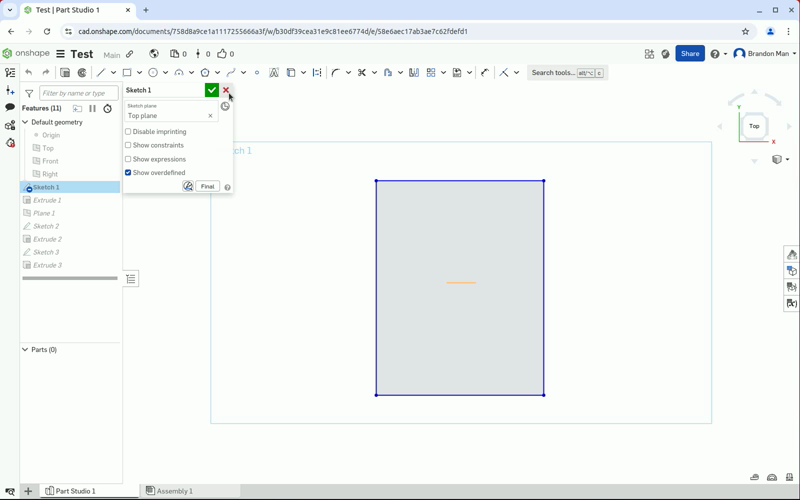
click(229, 92)
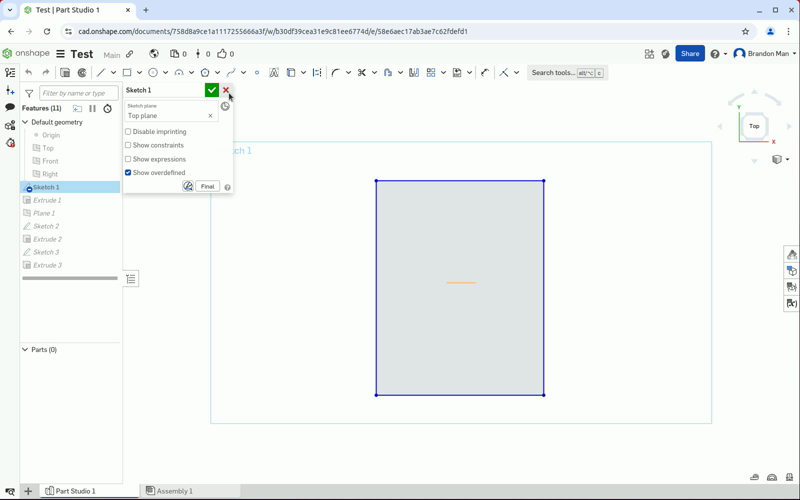
key(shift+s)
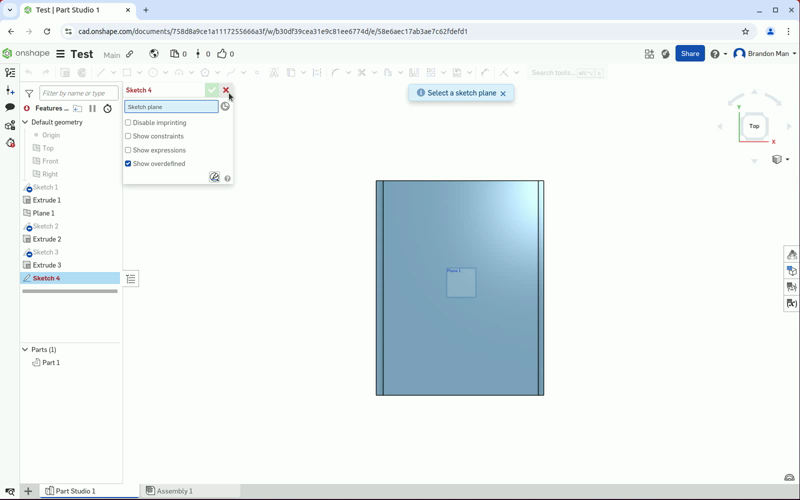
mouse_move(73, 215)
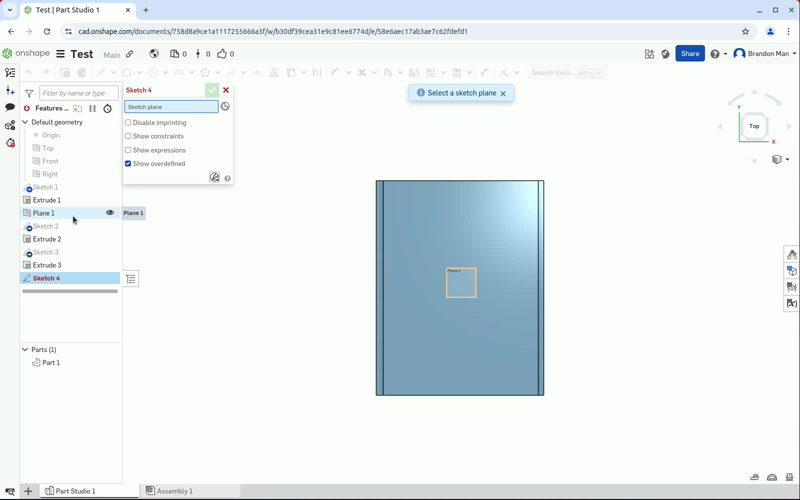
click(73, 215)
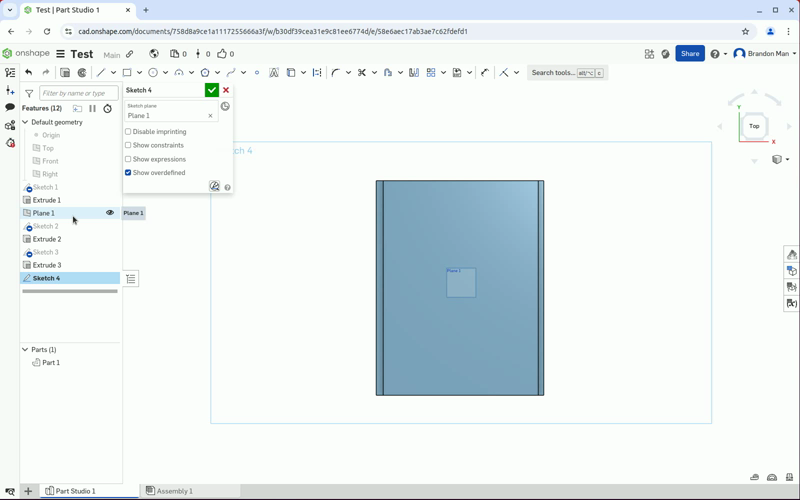
mouse_move(73, 352)
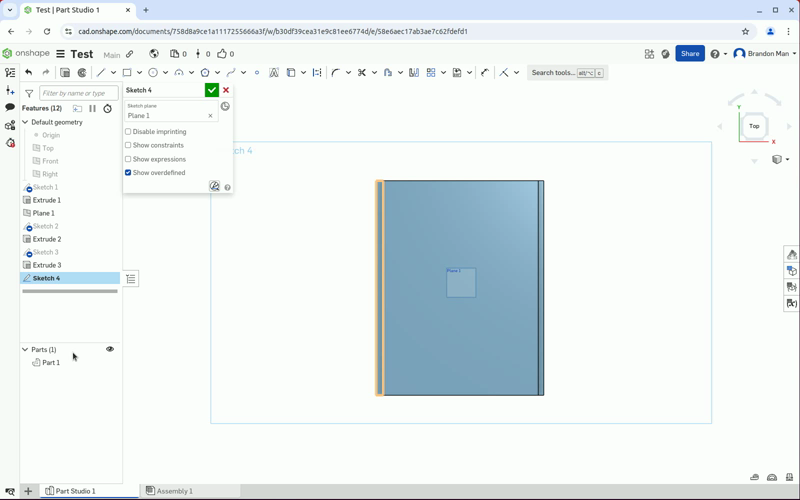
key(y)
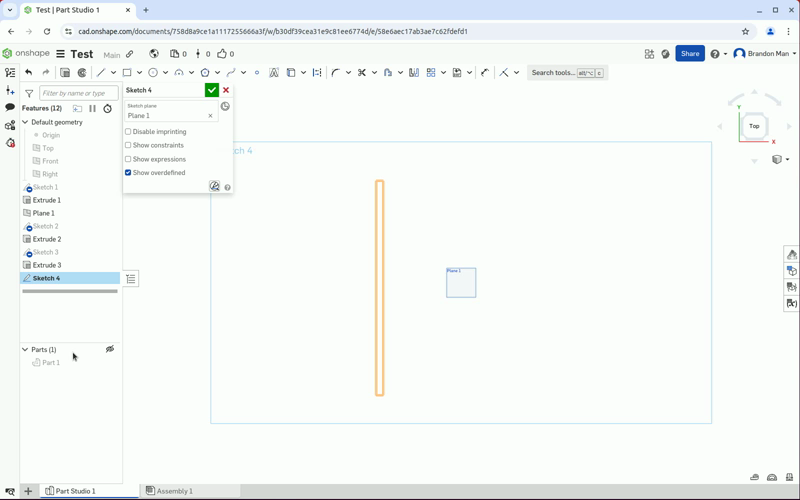
key(l)
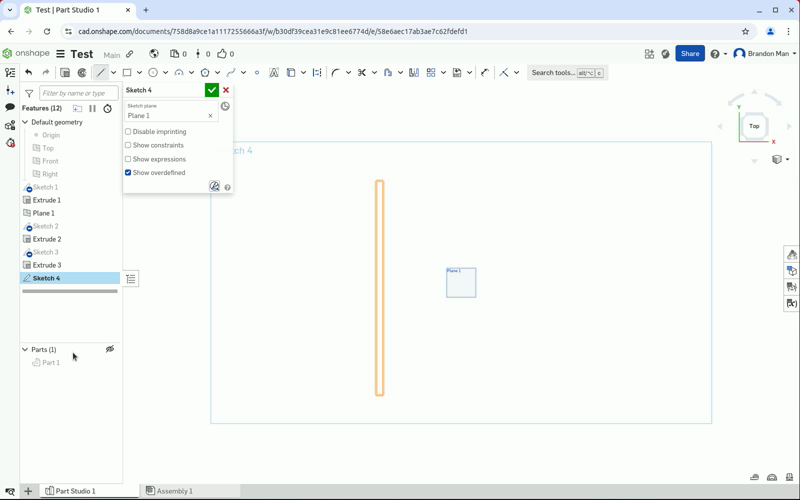
key_down(shift)
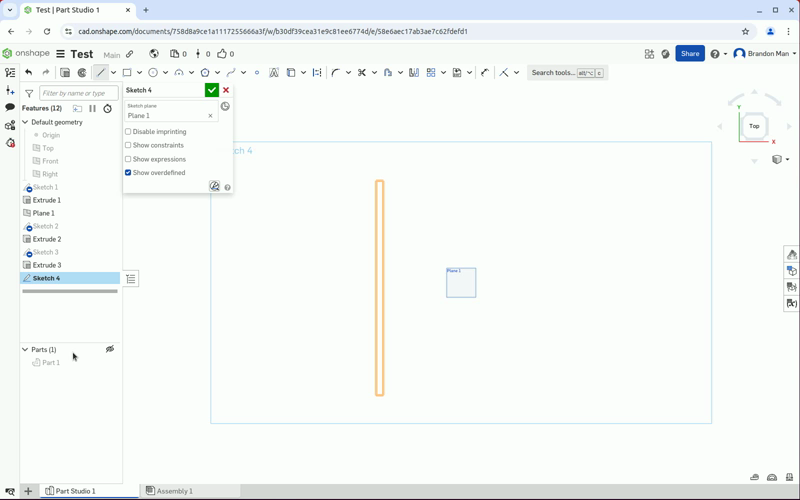
mouse_move(383, 184)
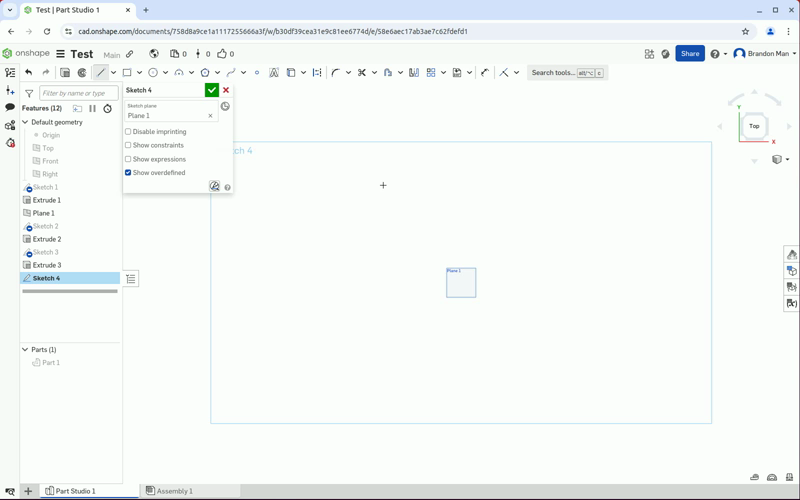
click(383, 184)
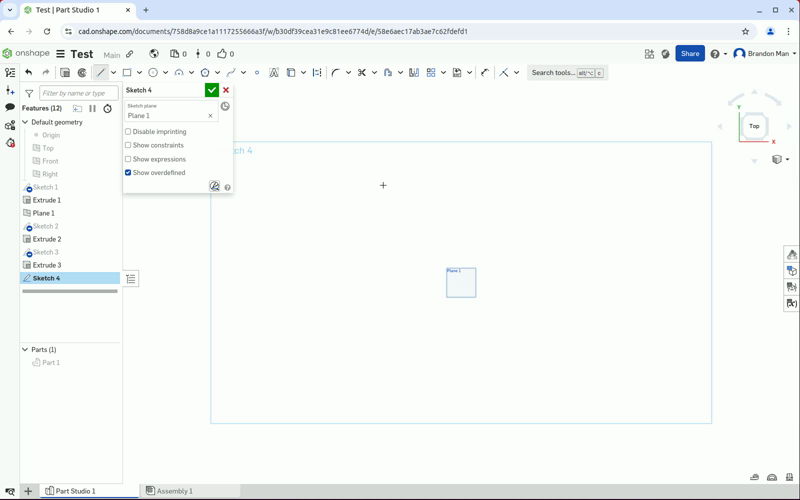
key_up(shift)
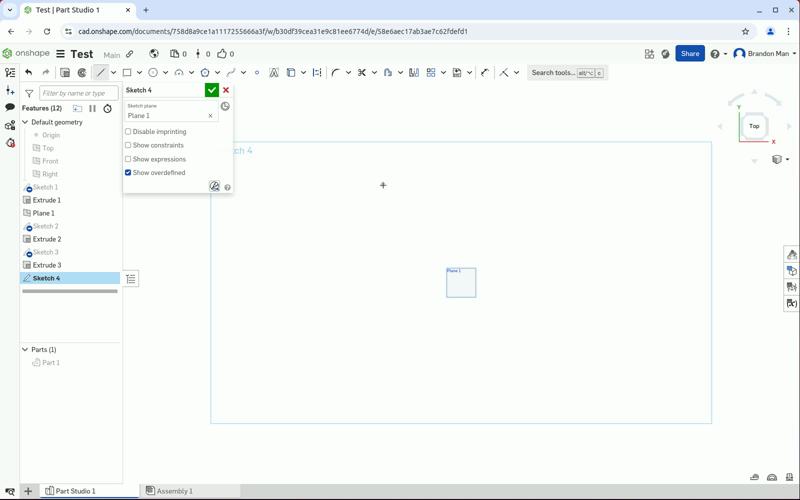
key_down(shift)
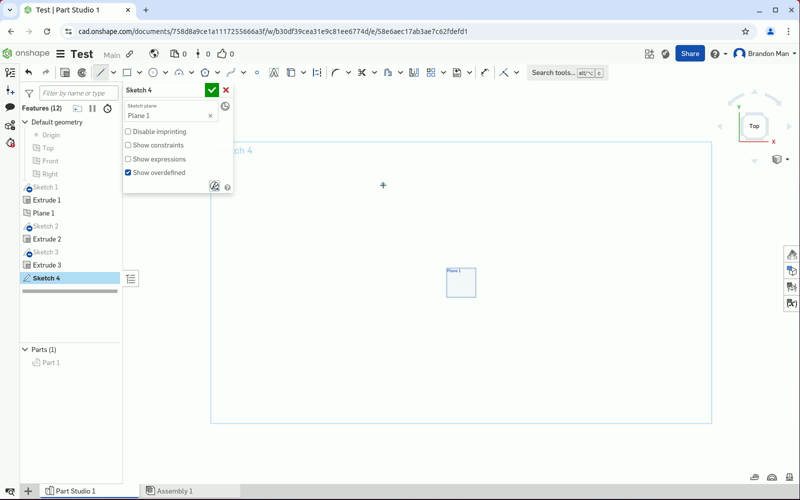
mouse_move(537, 184)
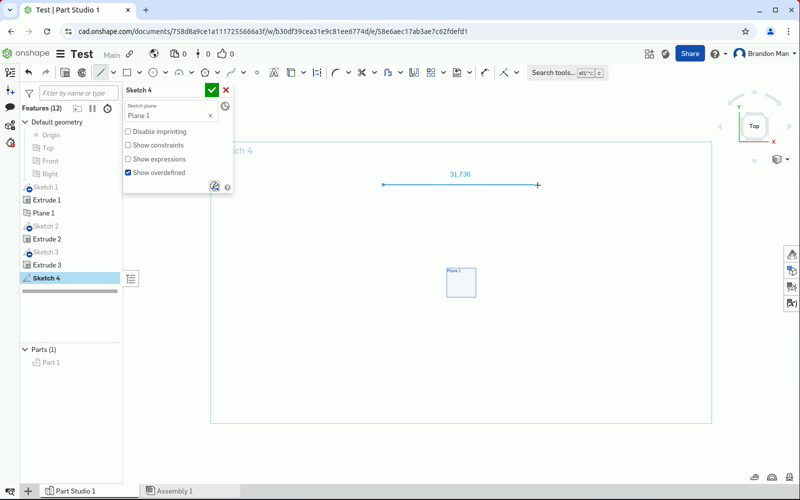
click(537, 184)
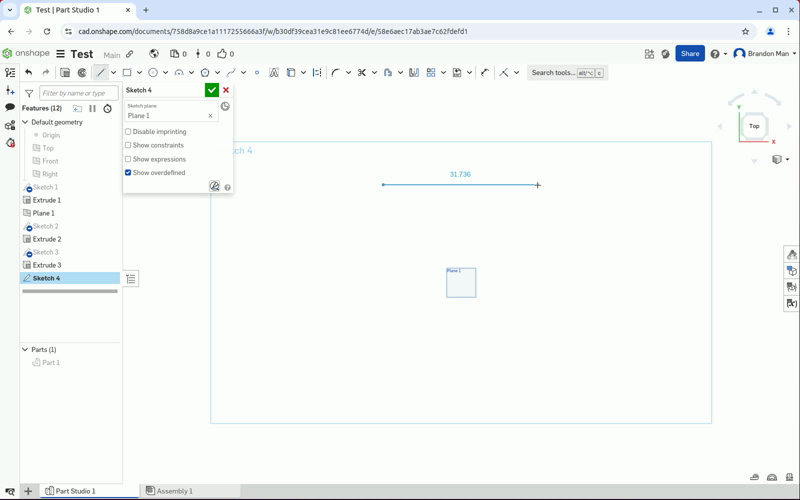
key_up(shift)
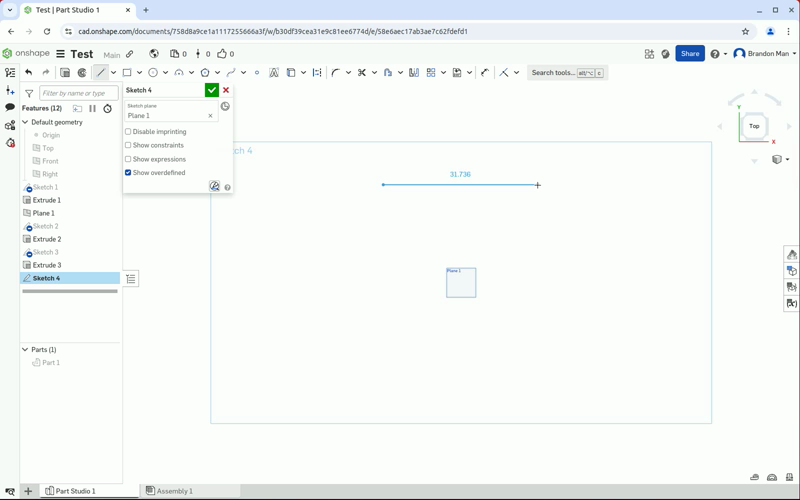
key_down(shift)
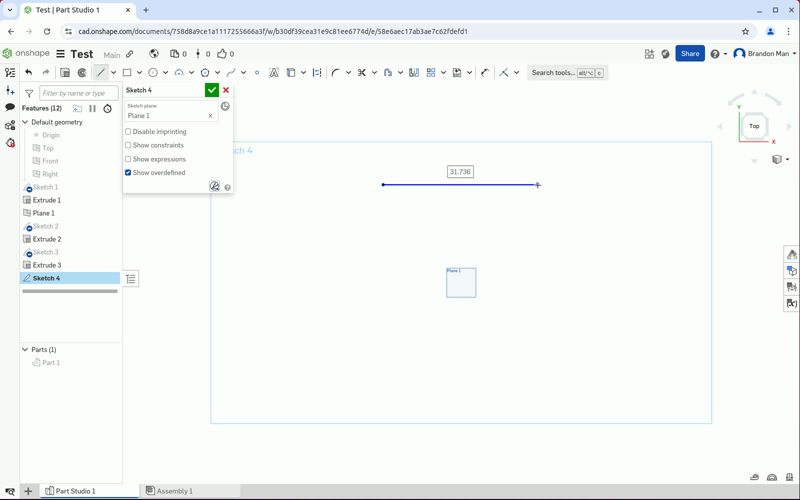
mouse_move(567, 184)
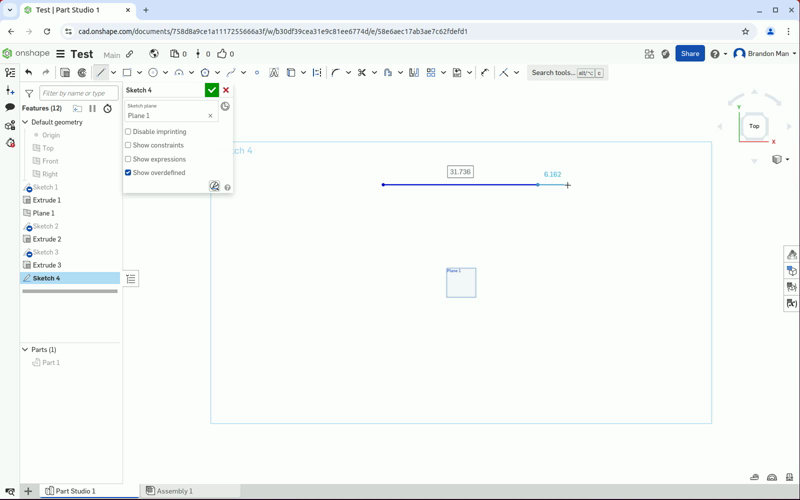
mouse_move(537, 179)
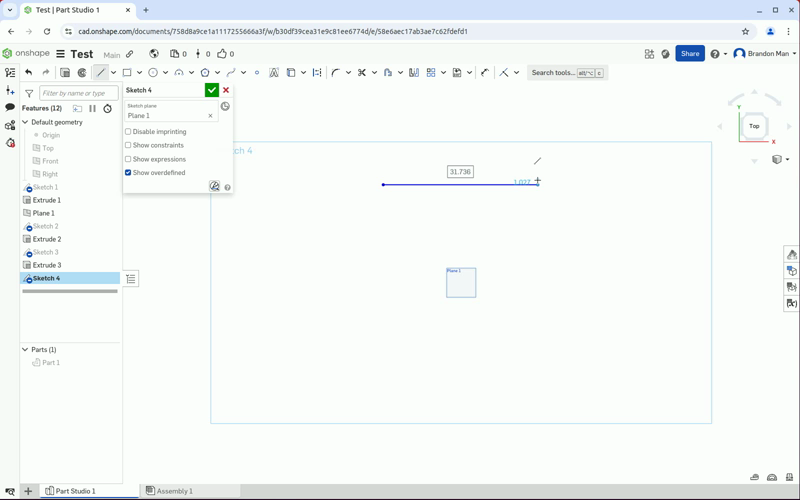
scroll(6)
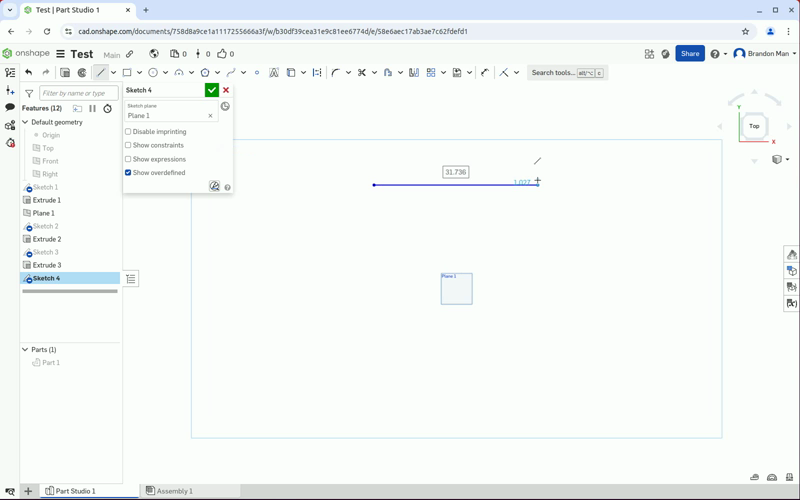
scroll(6)
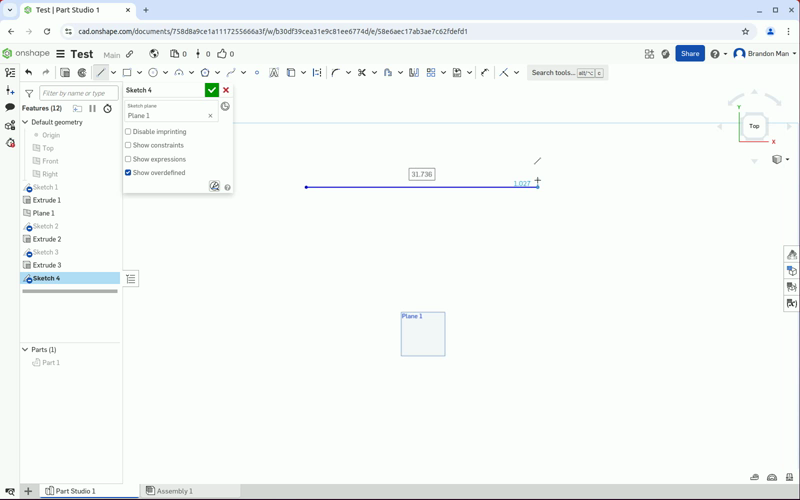
scroll(6)
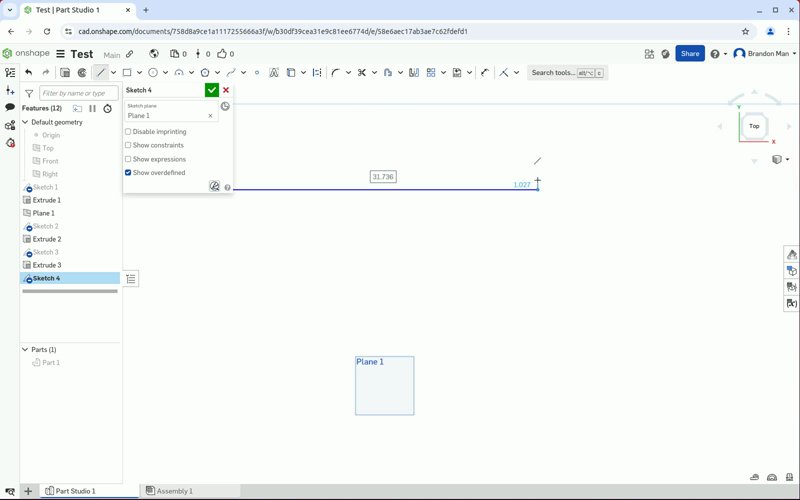
scroll(6)
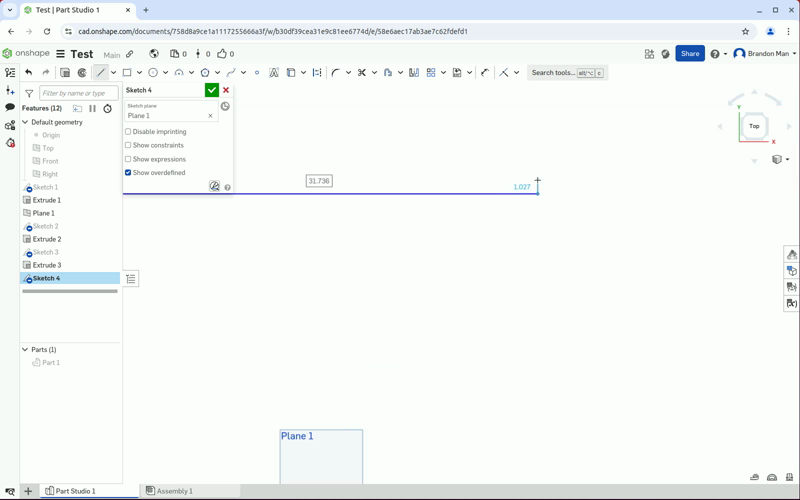
scroll(6)
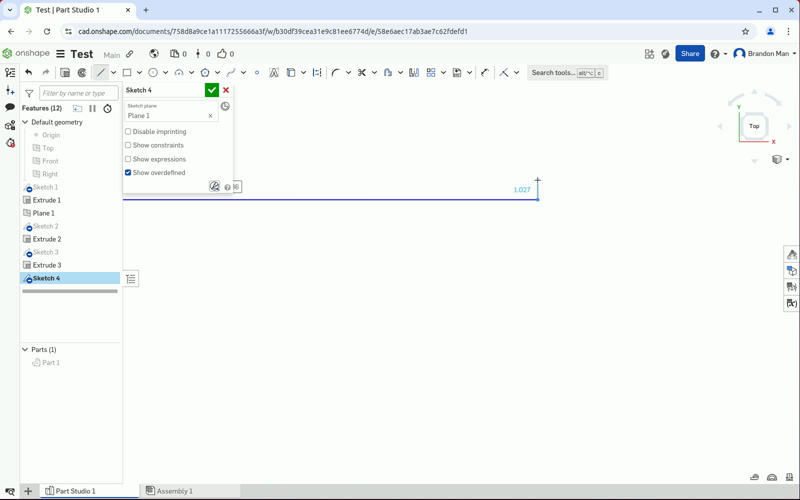
scroll(6)
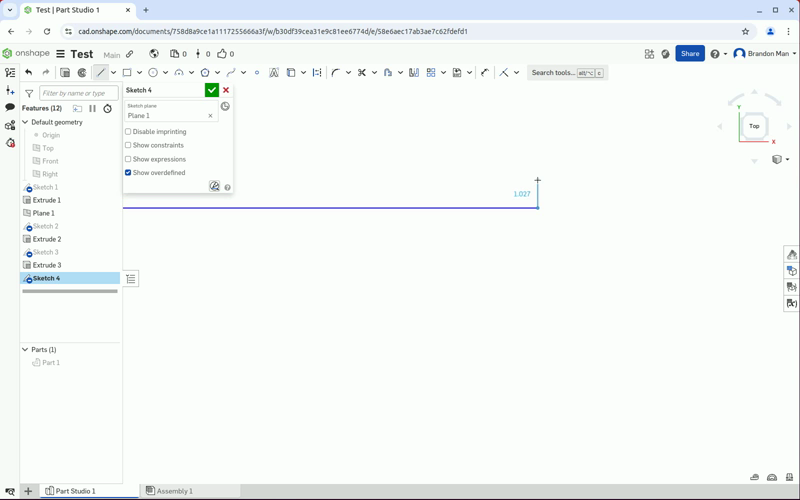
scroll(6)
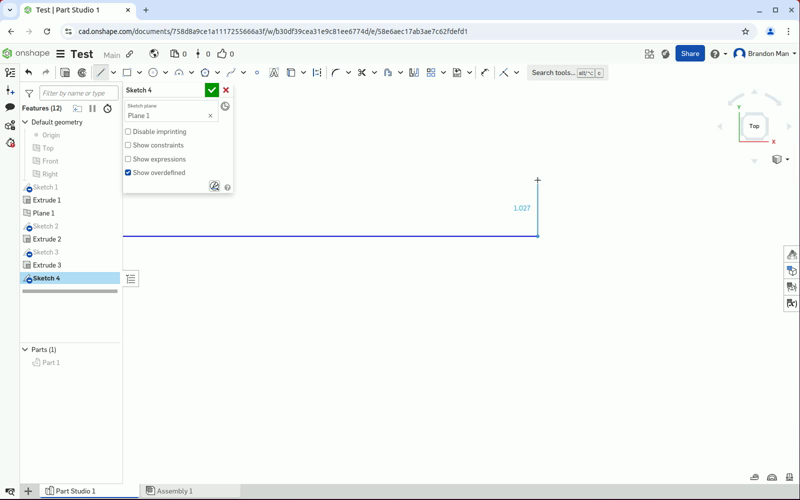
click(537, 179)
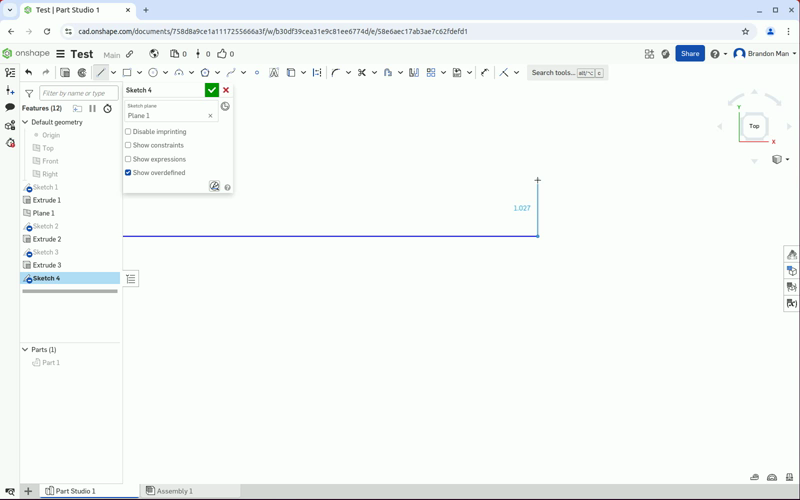
scroll(-6)
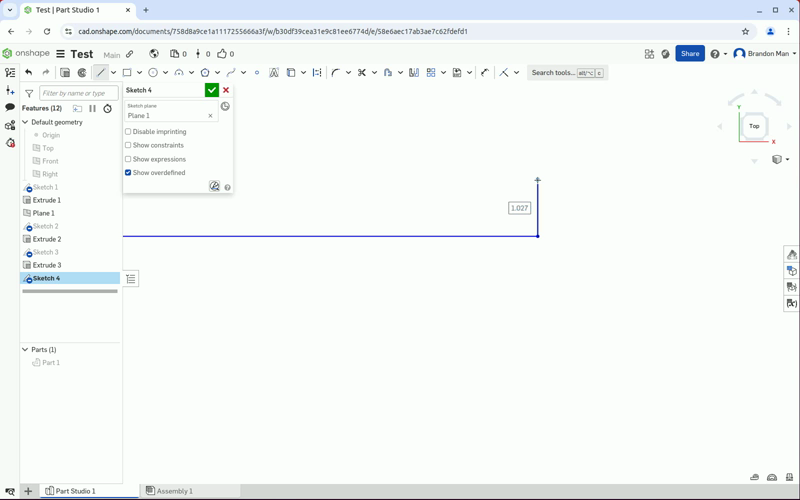
scroll(-6)
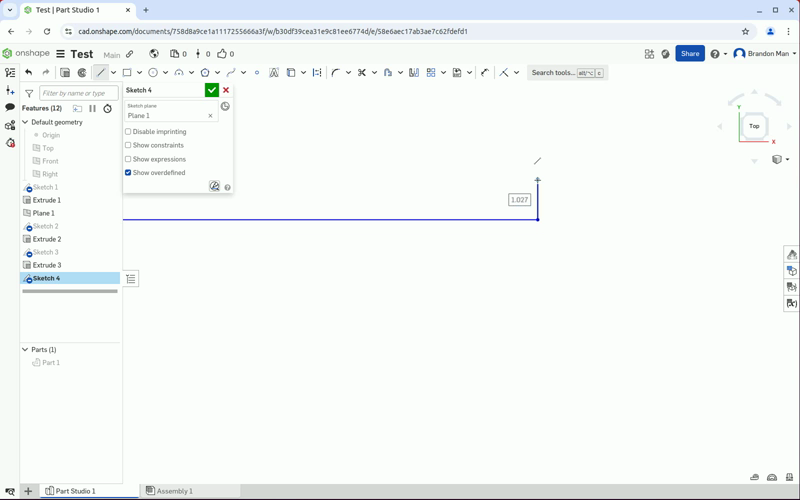
scroll(-6)
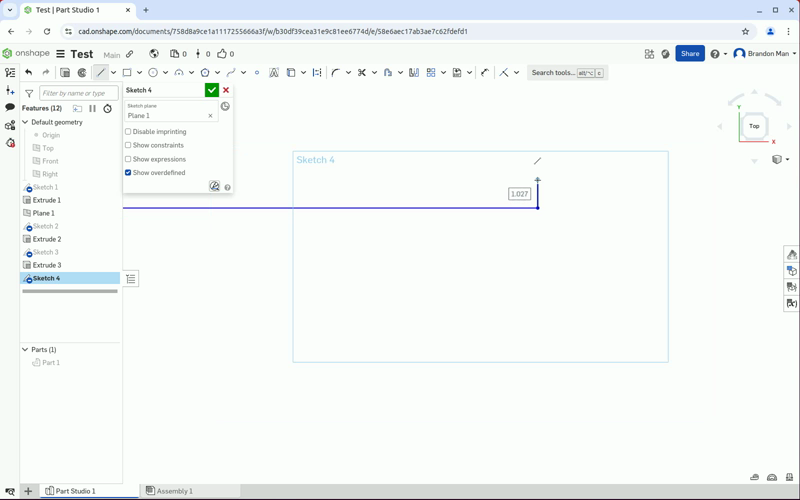
scroll(-6)
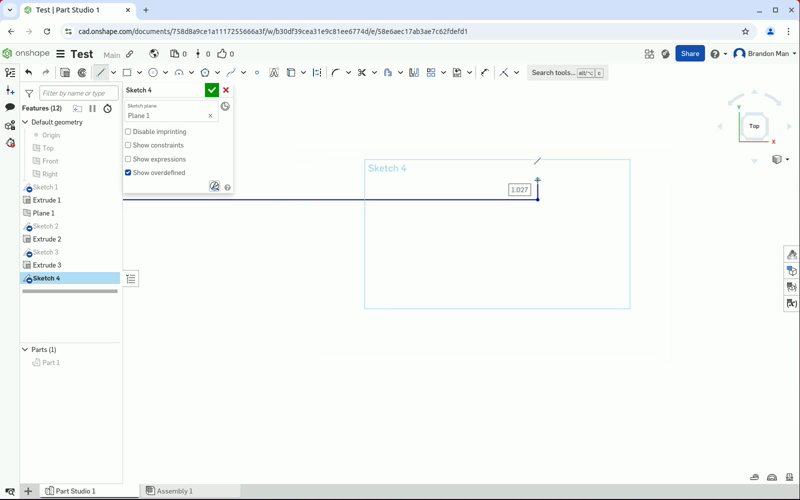
scroll(-6)
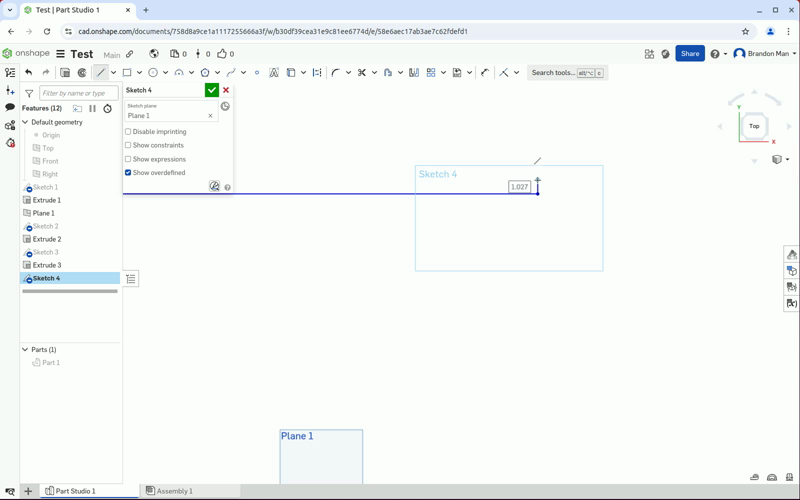
scroll(-6)
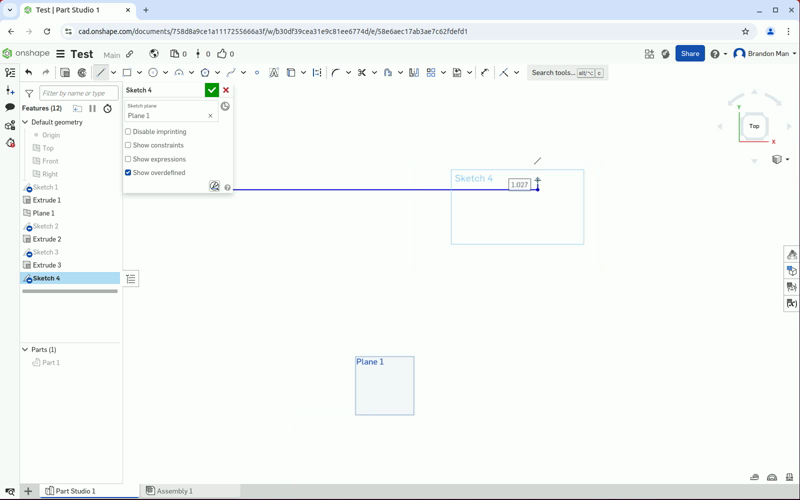
scroll(-6)
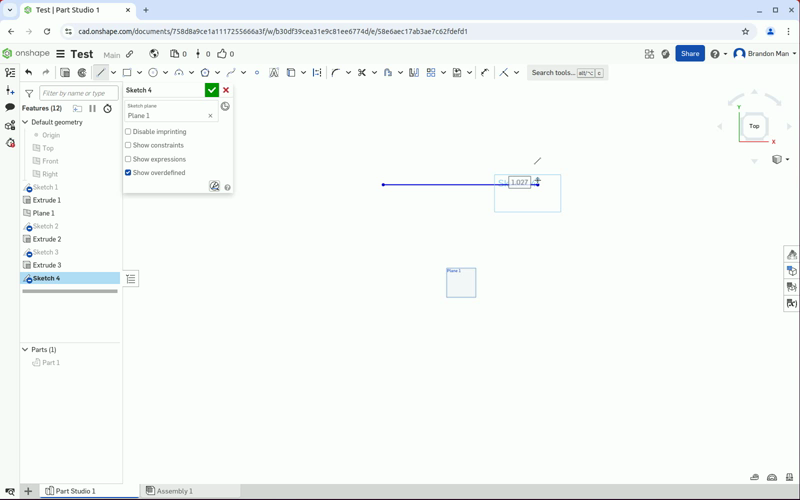
key_up(shift)
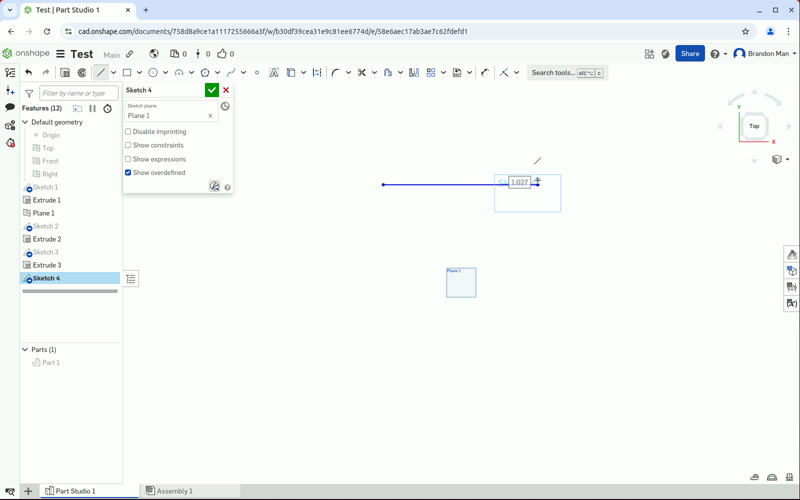
key_down(shift)
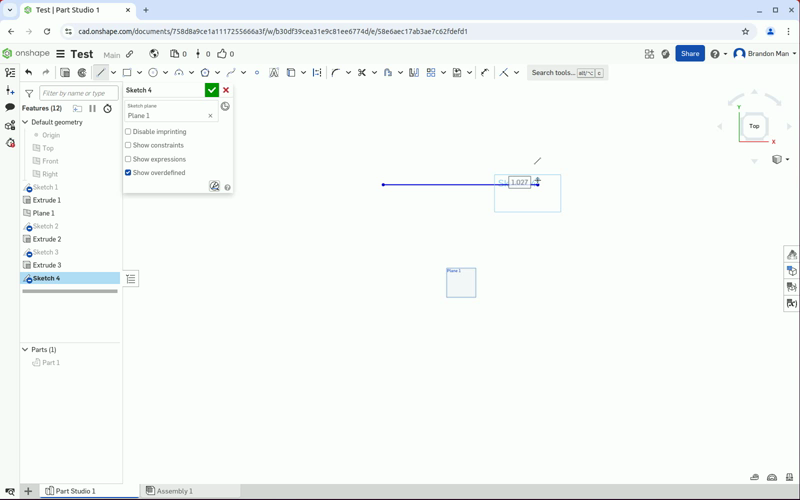
mouse_move(383, 179)
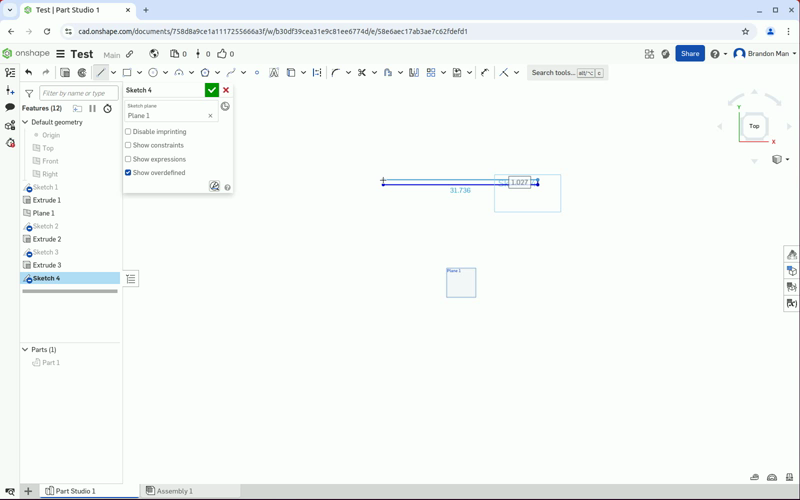
click(383, 179)
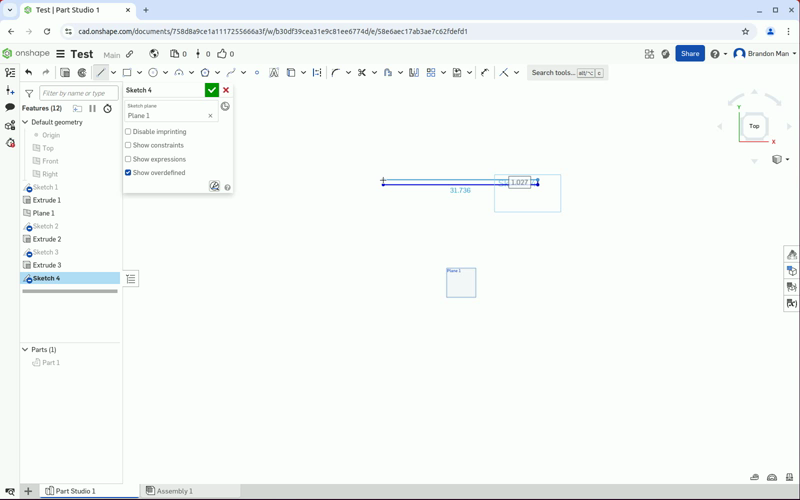
key_up(shift)
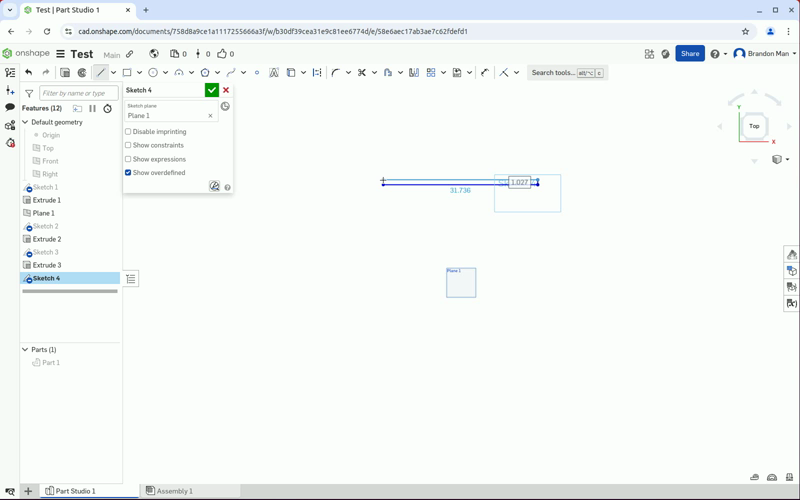
mouse_move(413, 179)
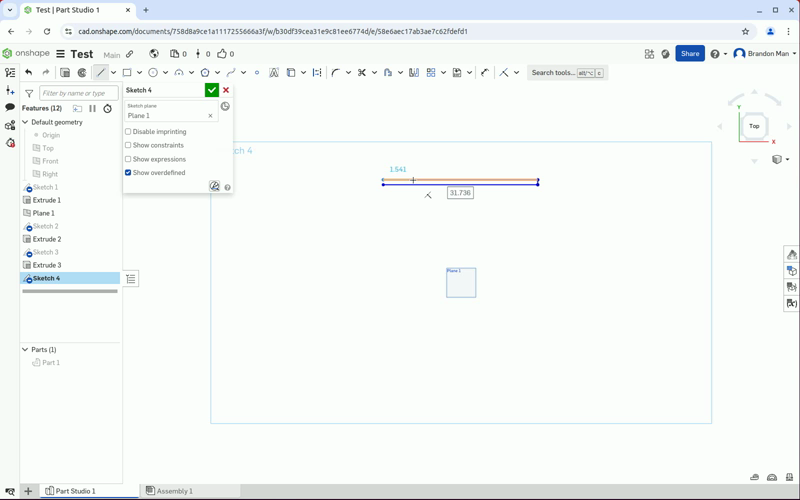
key_down(shift)
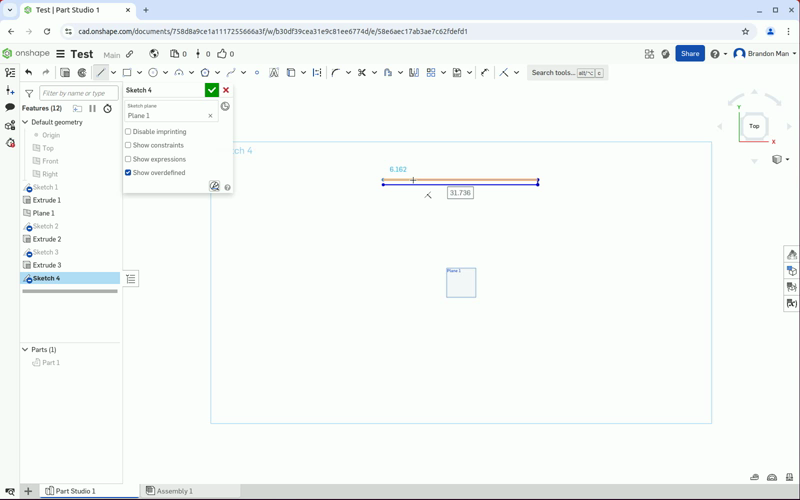
mouse_move(383, 184)
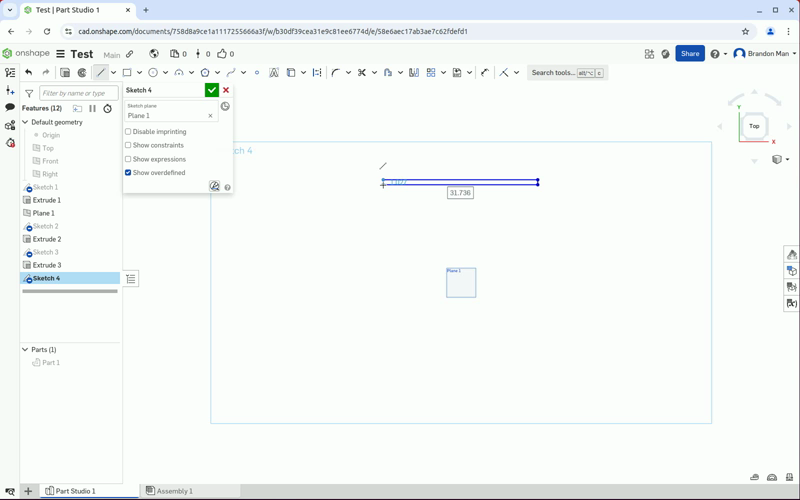
scroll(6)
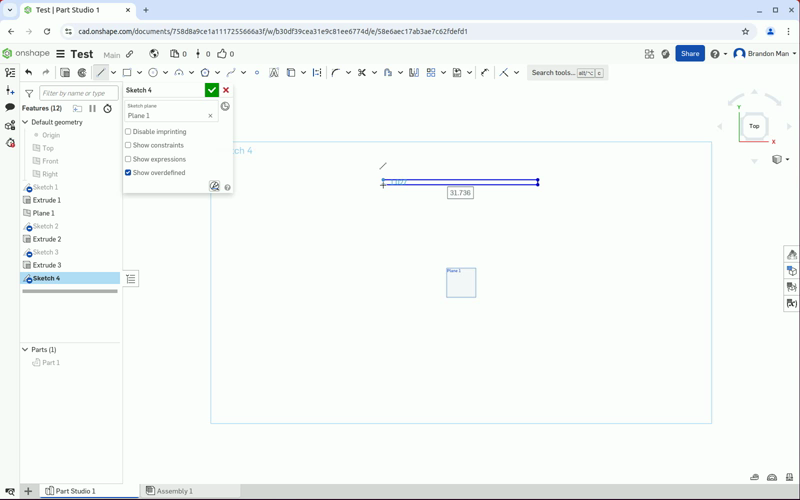
scroll(6)
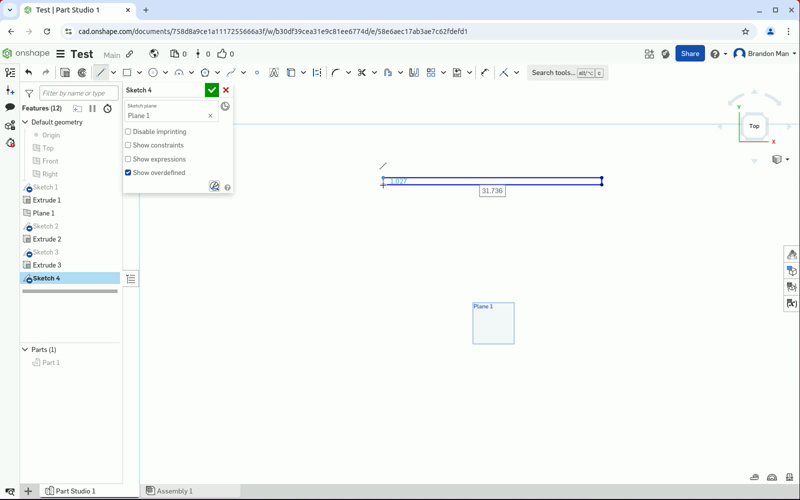
scroll(6)
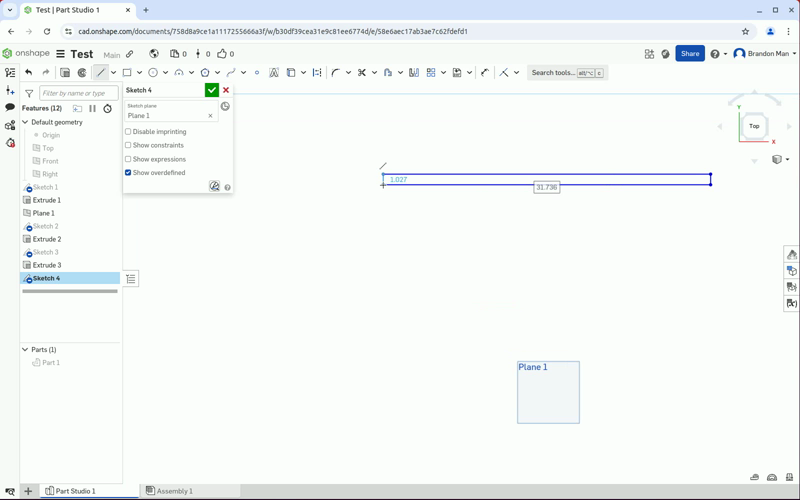
scroll(6)
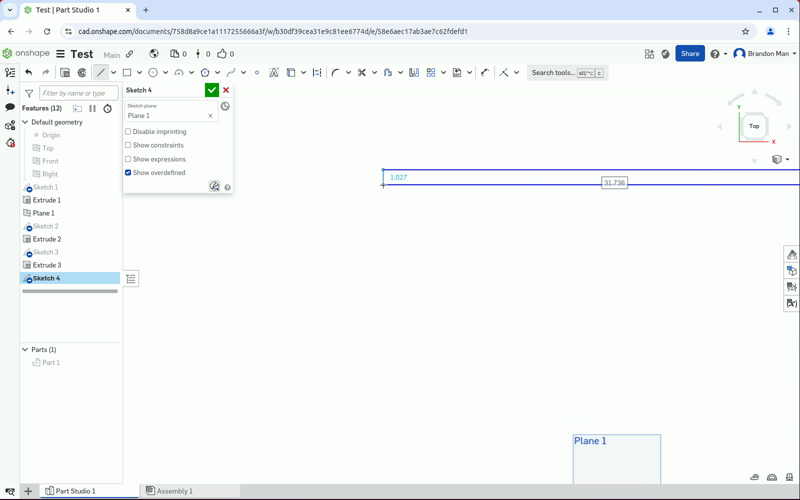
scroll(6)
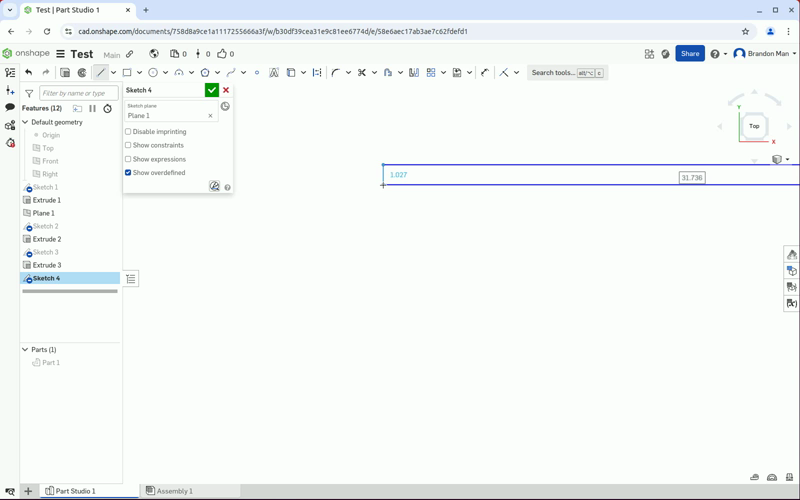
scroll(6)
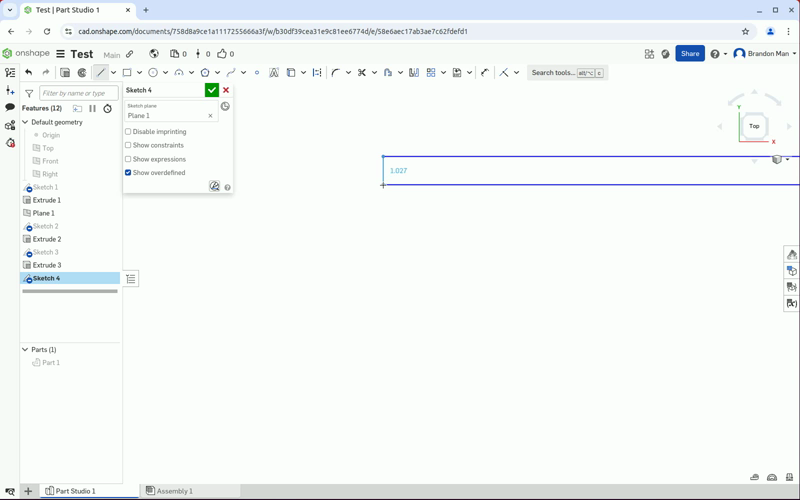
scroll(6)
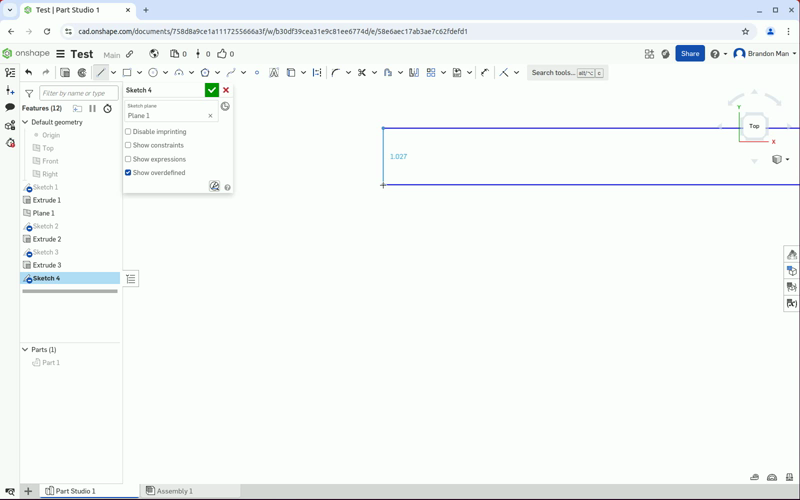
key_up(shift)
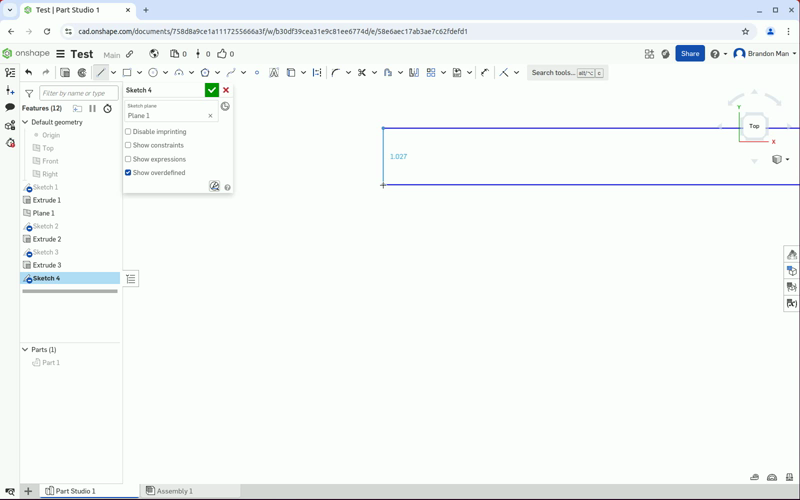
click(383, 184)
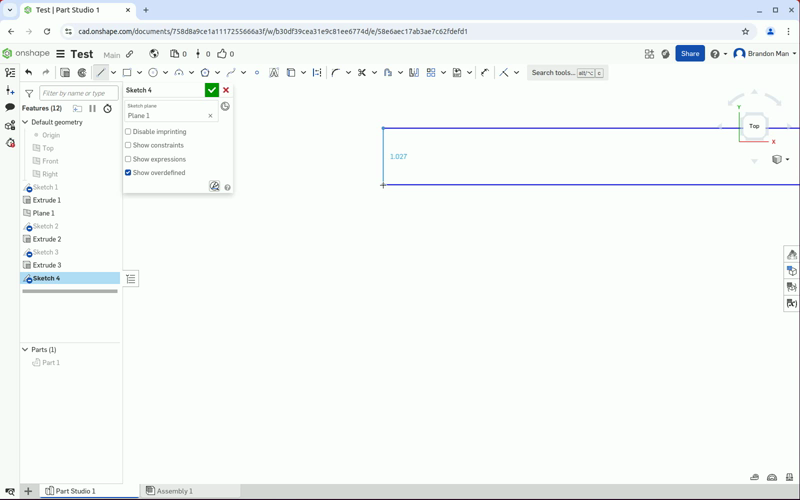
scroll(-6)
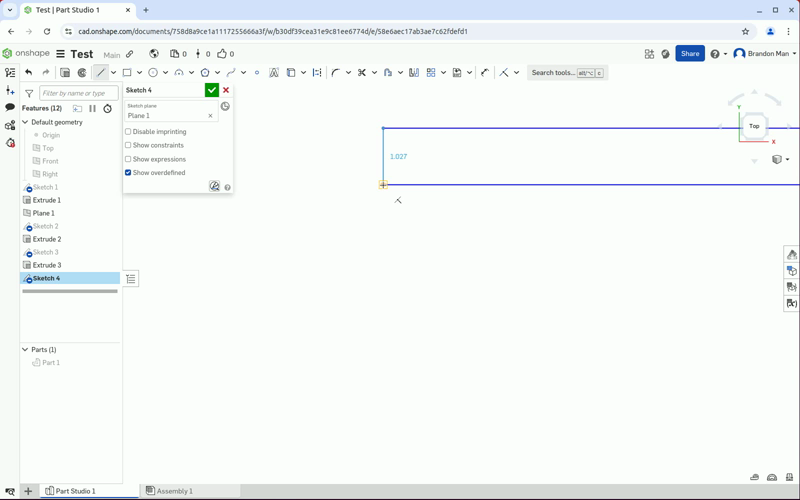
scroll(-6)
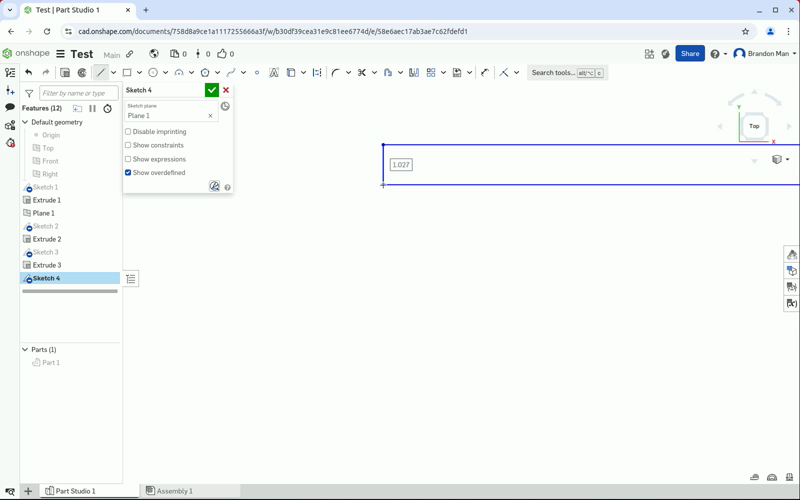
scroll(-6)
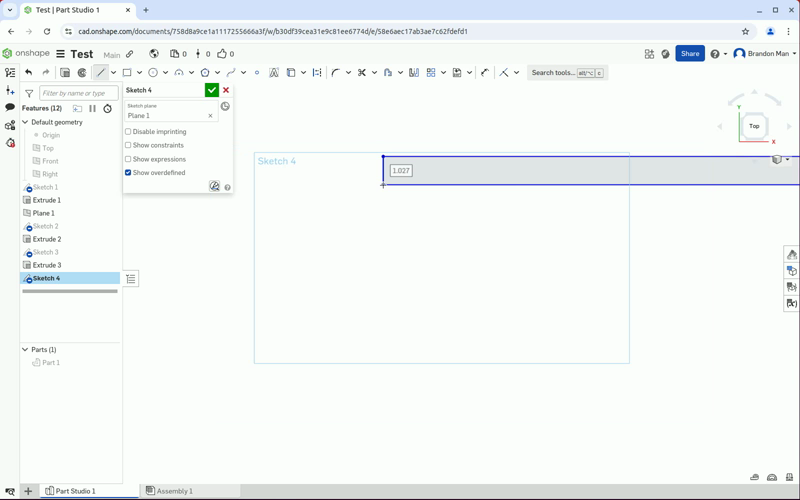
scroll(-6)
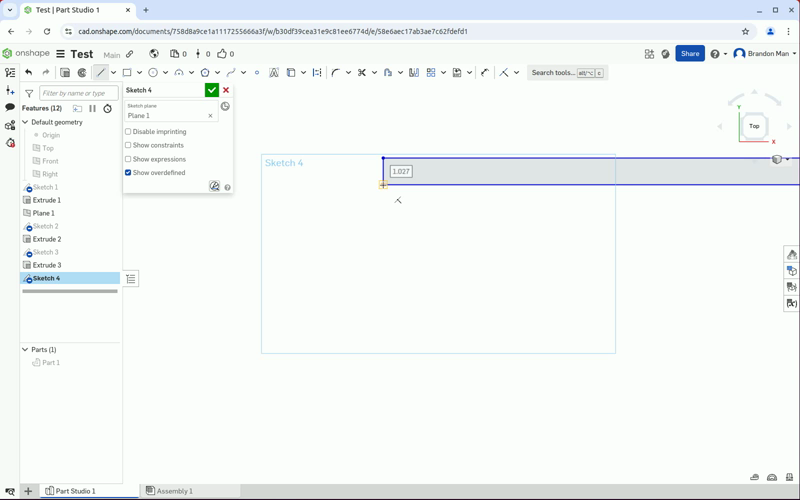
scroll(-6)
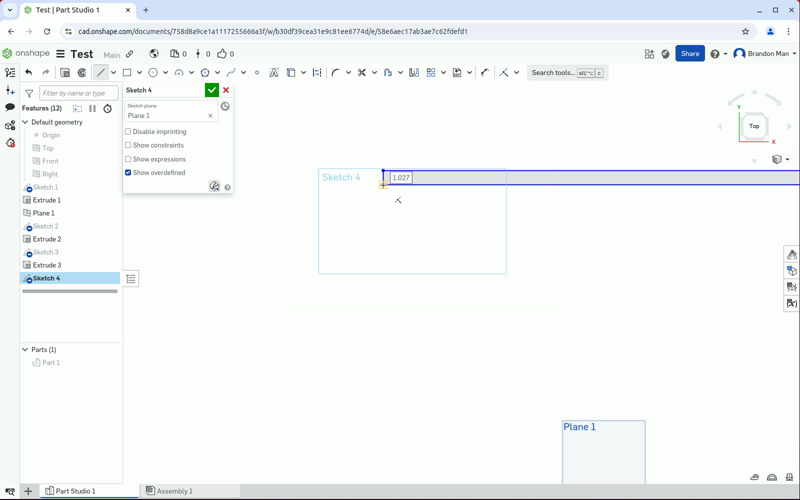
scroll(-6)
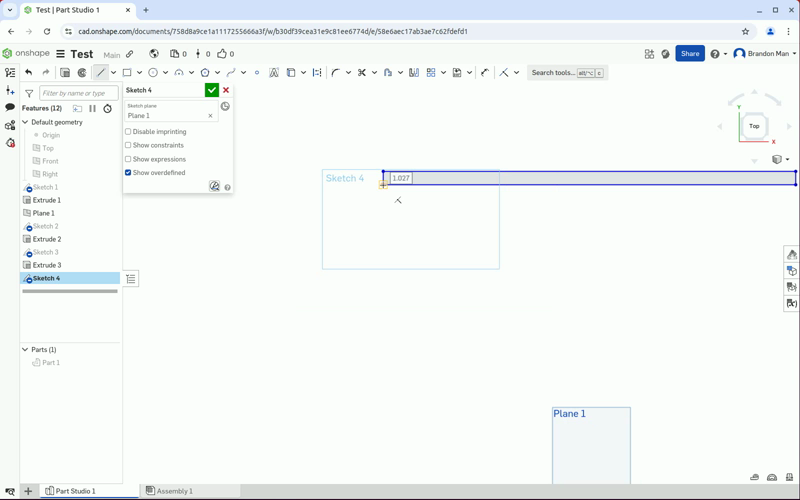
scroll(-6)
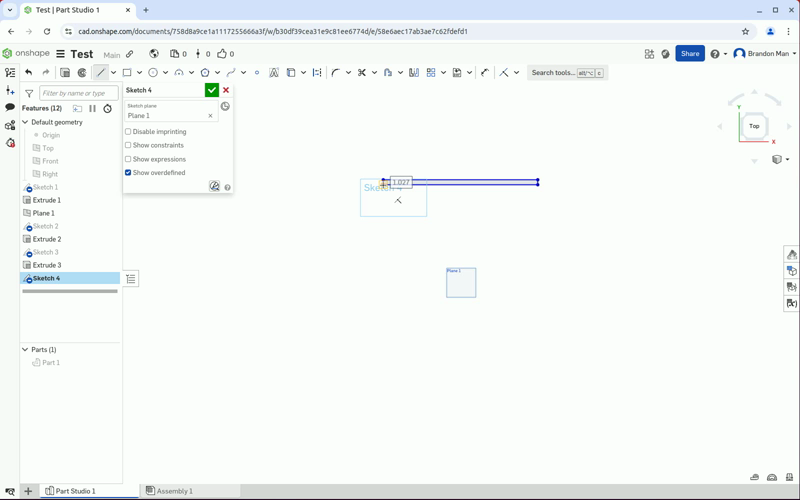
key(esc)
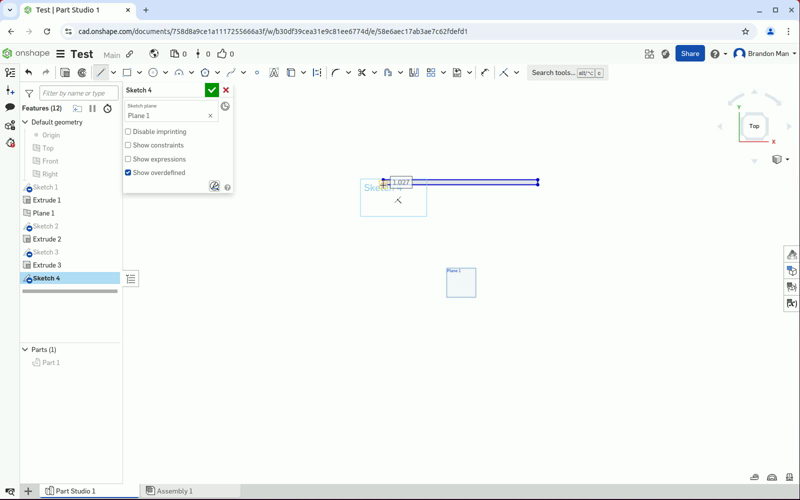
mouse_move(455, 183)
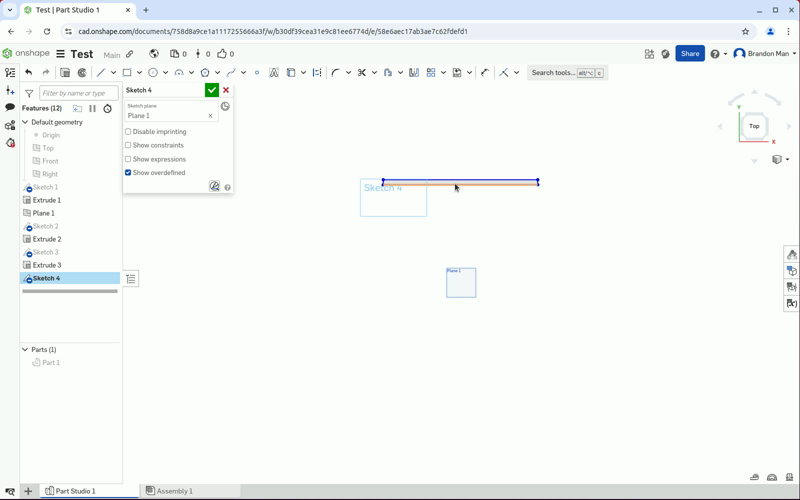
scroll(6)
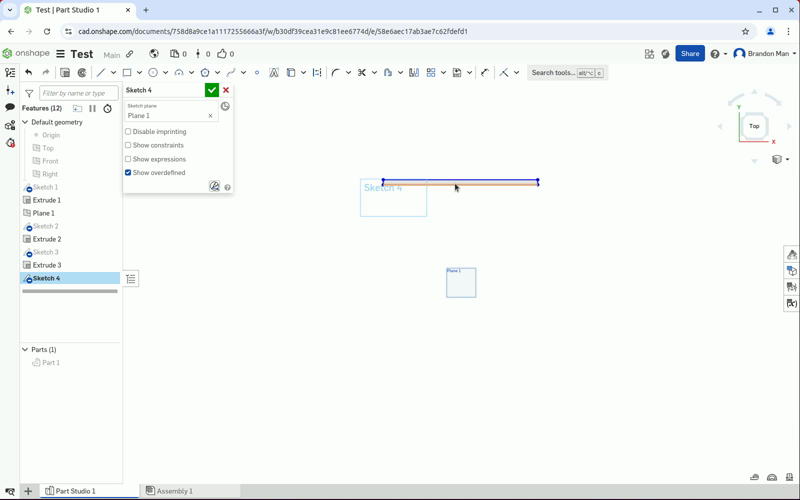
scroll(6)
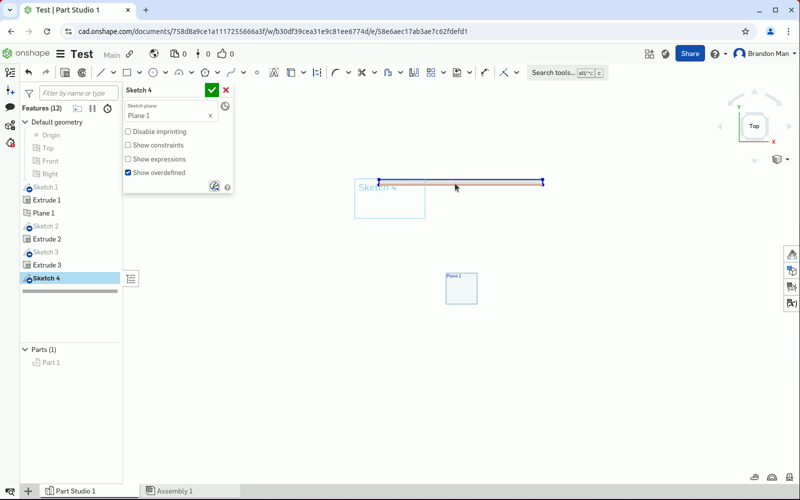
scroll(6)
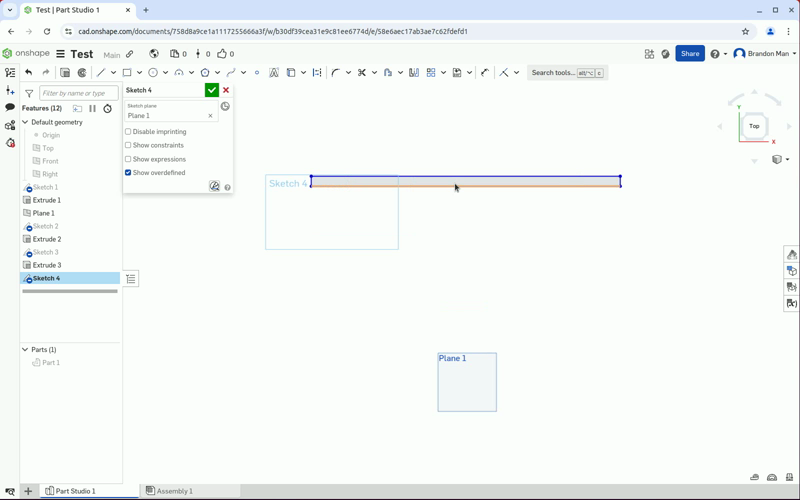
scroll(6)
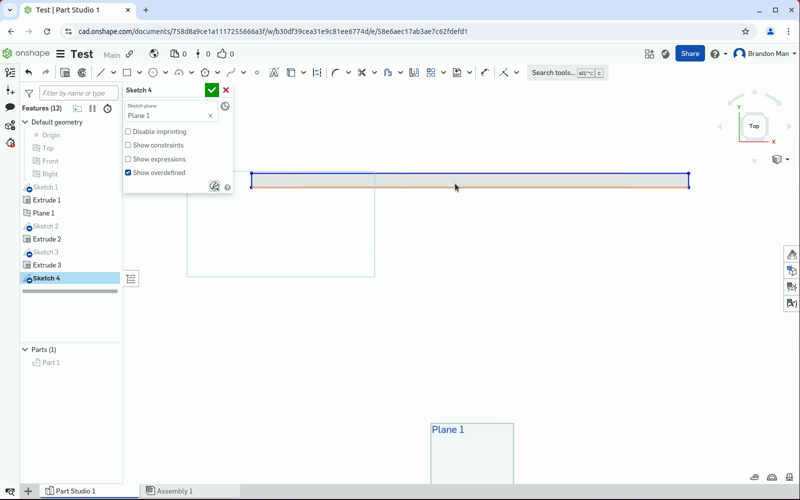
scroll(6)
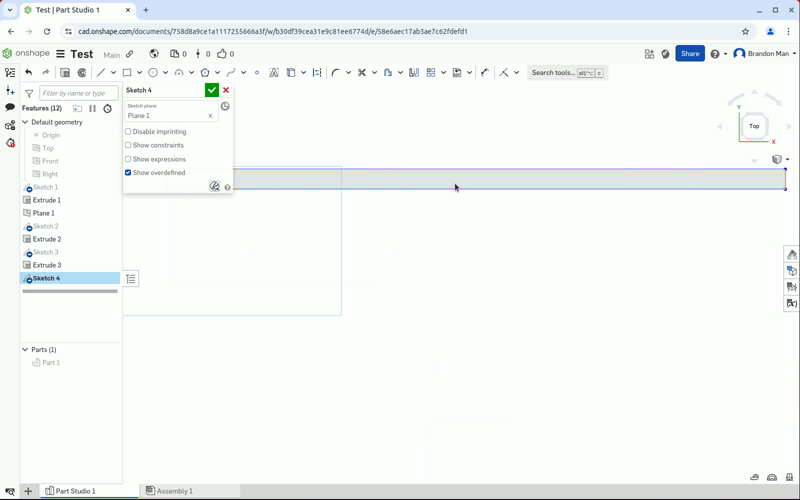
scroll(6)
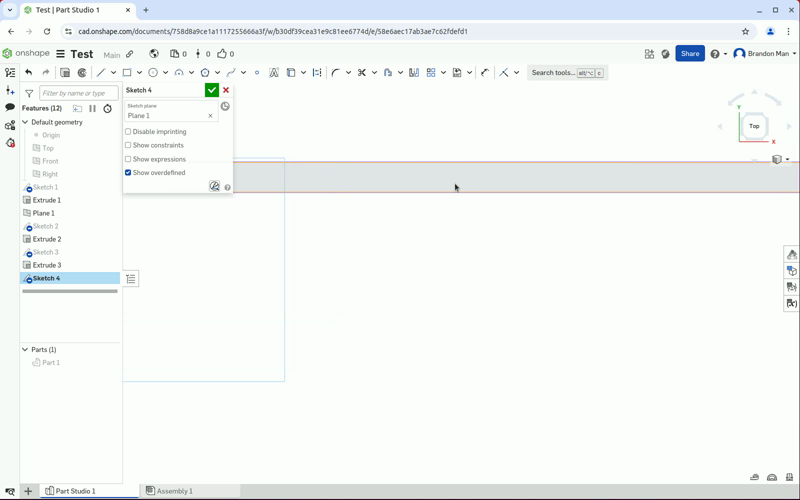
scroll(6)
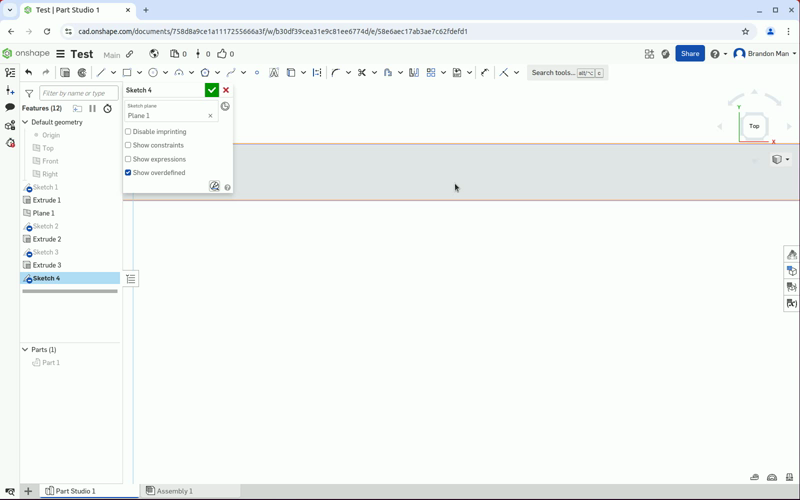
click(455, 183)
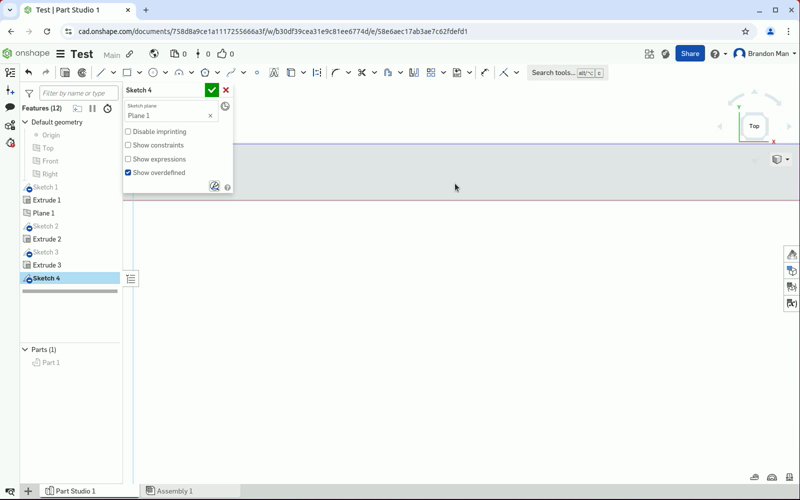
scroll(-6)
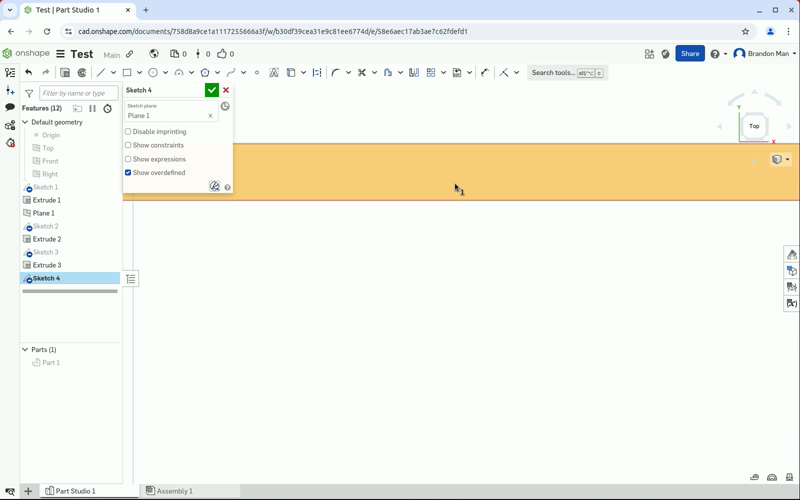
scroll(-6)
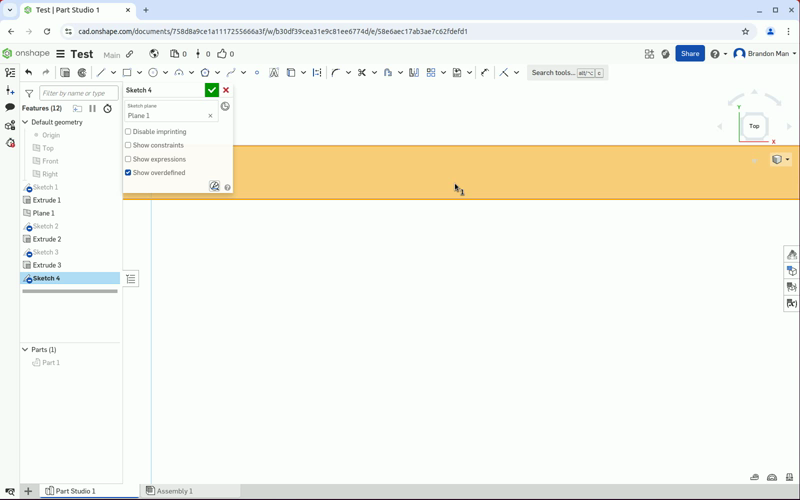
scroll(-6)
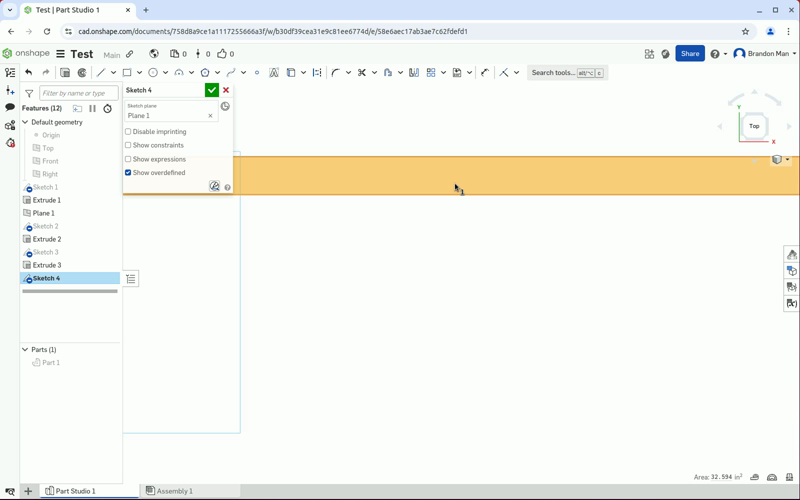
scroll(-6)
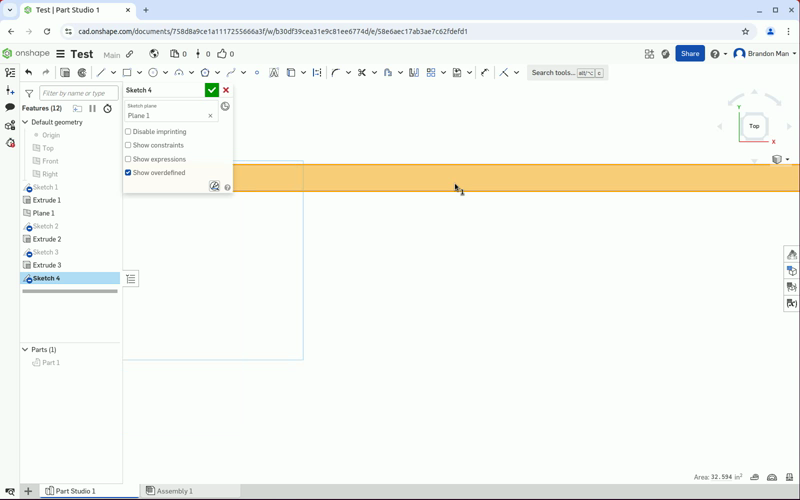
scroll(-6)
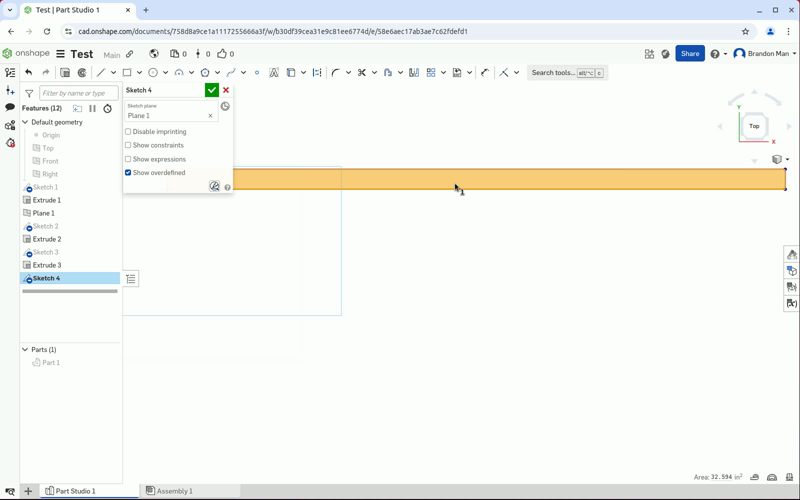
scroll(-6)
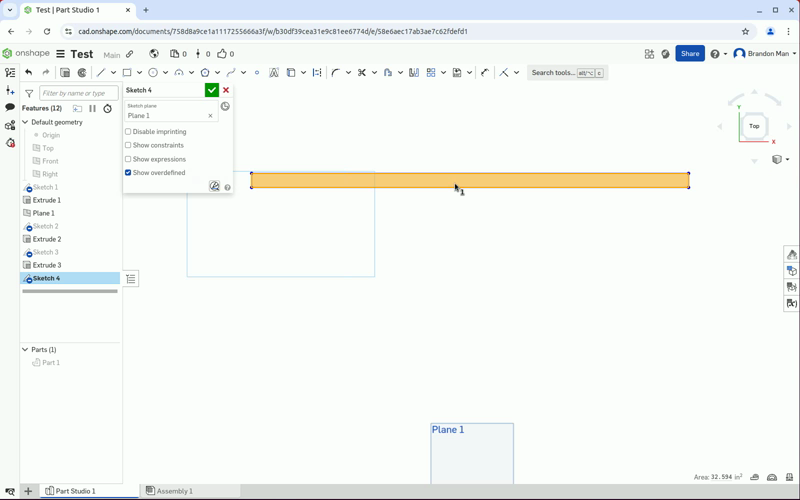
scroll(-6)
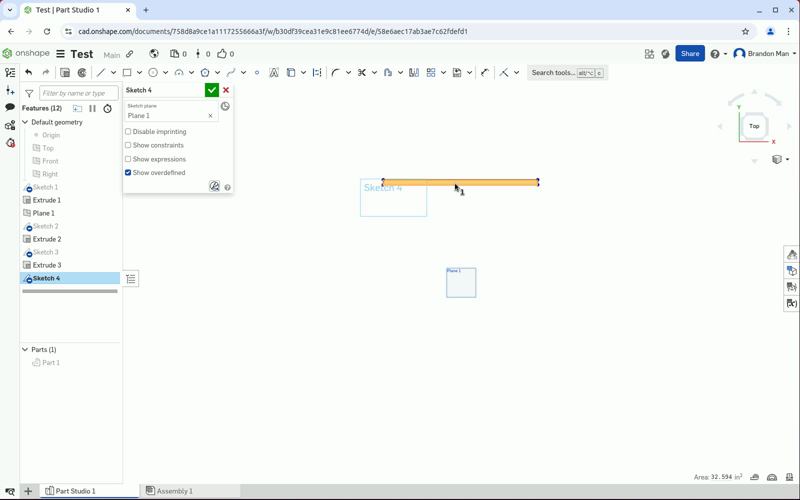
mouse_move(73, 352)
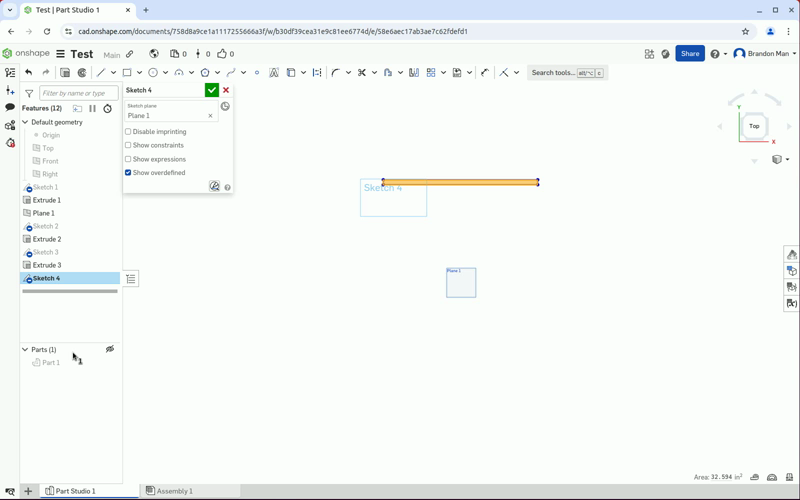
key(shift+y)
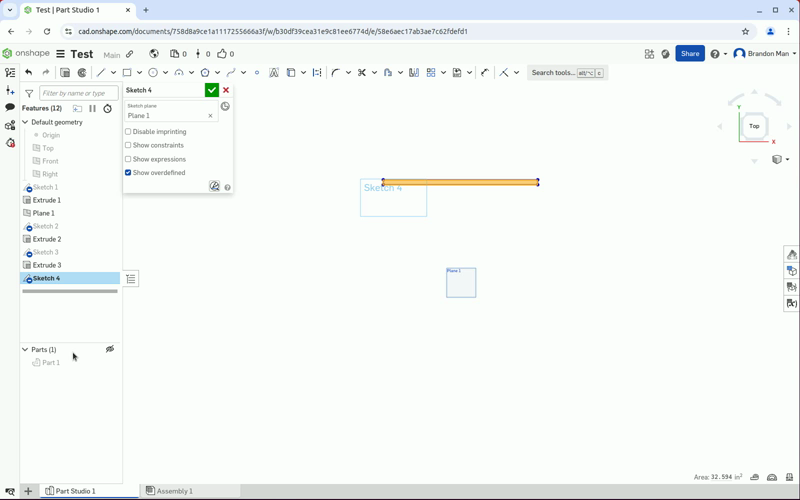
key(shift+e)
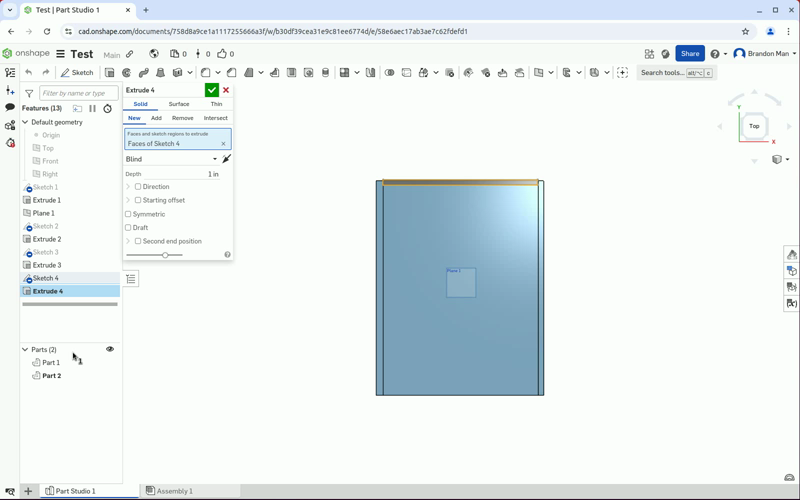
mouse_move(143, 106)
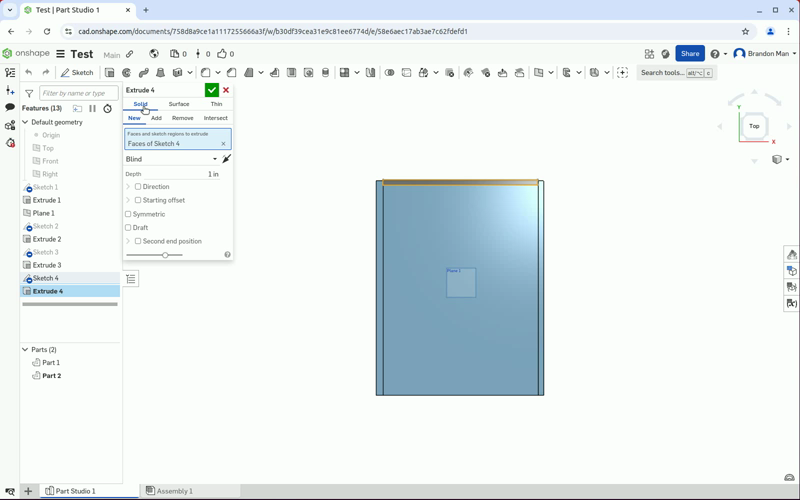
click(143, 106)
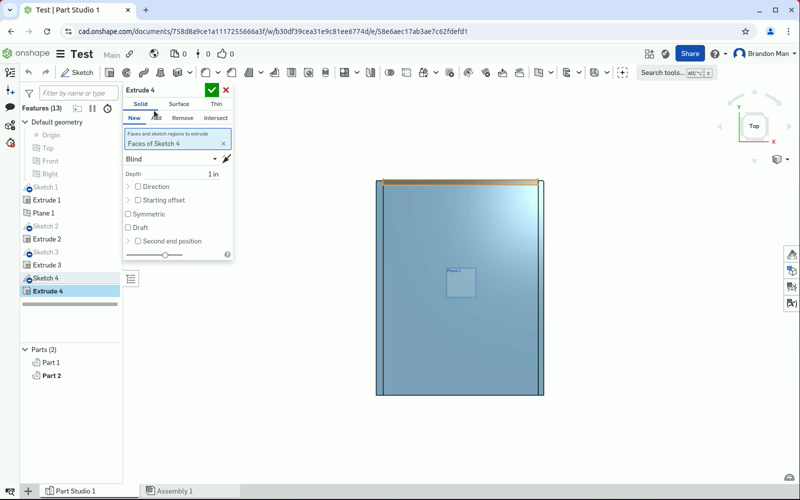
mouse_move(186, 120)
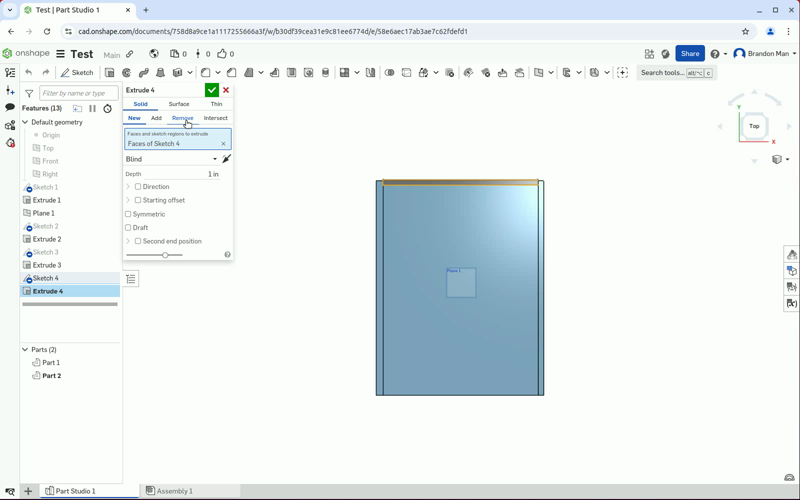
click(186, 120)
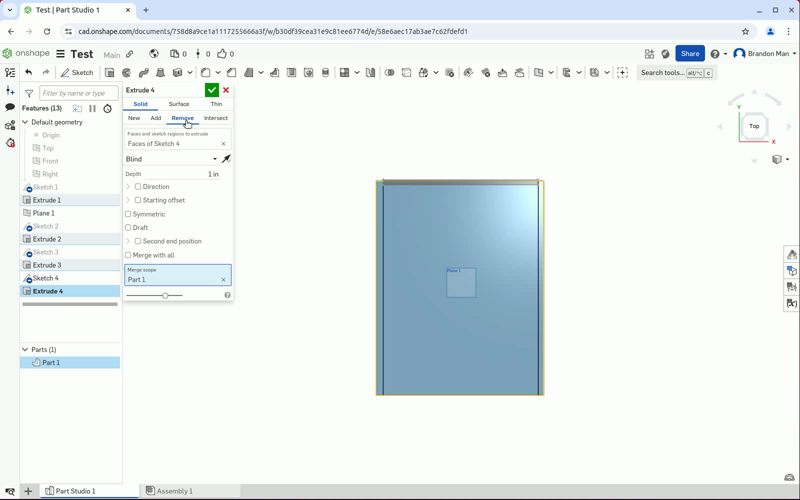
key(tab, 4)
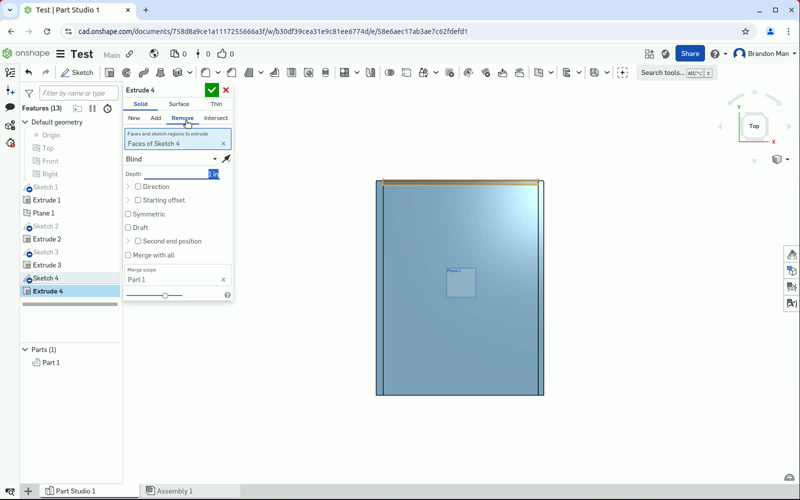
text(0.481)
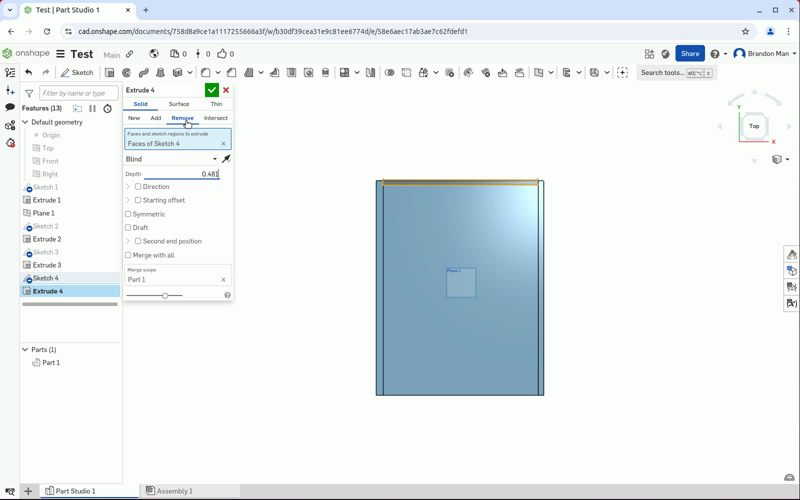
key(tab, 6)
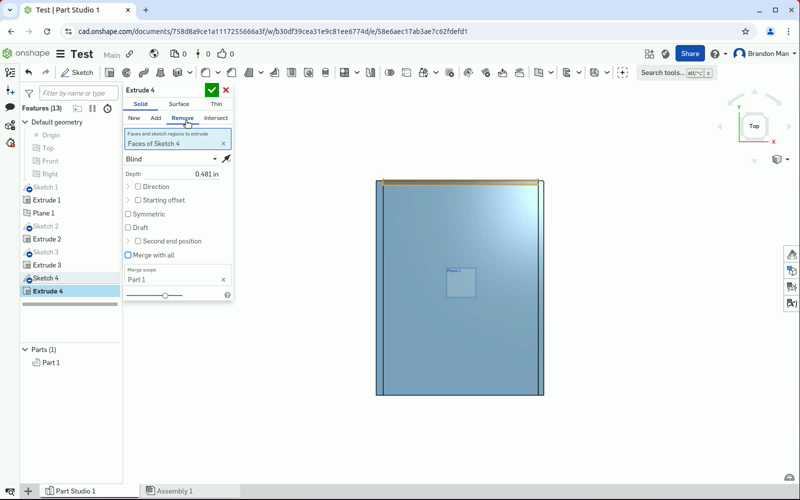
key(space)
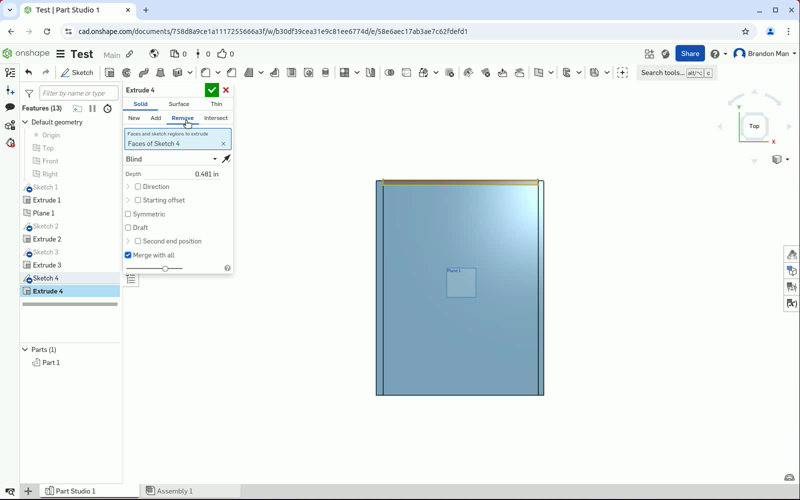
key(enter)
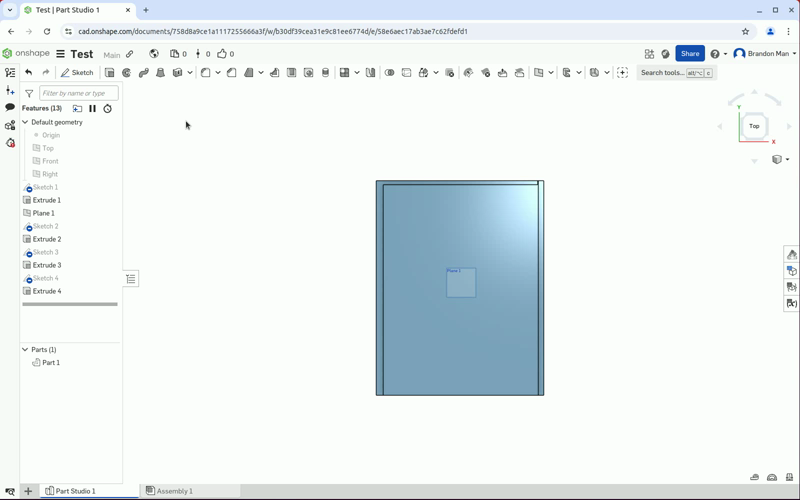
key(shift+h)
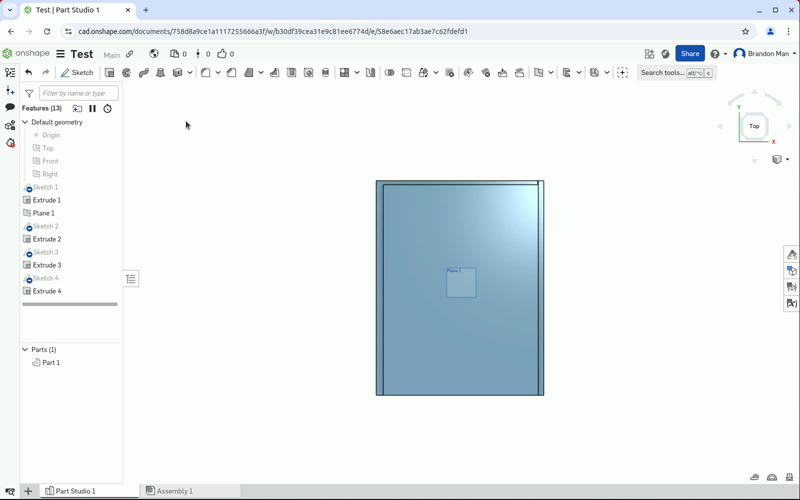
key(shift+h)
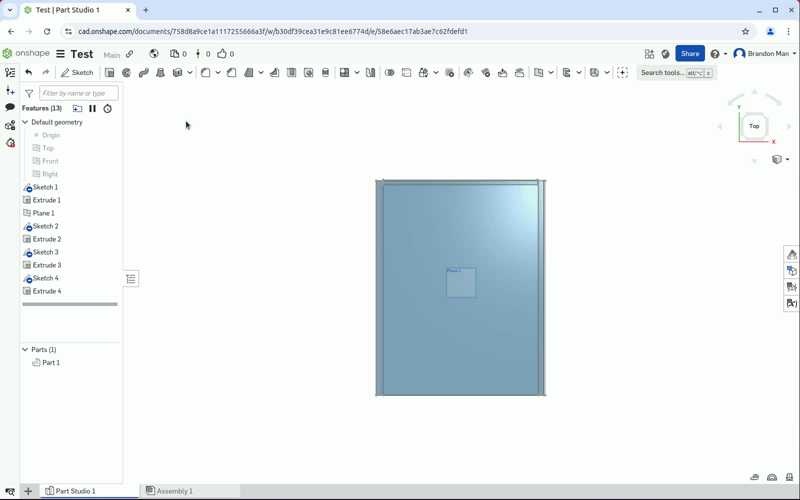
key(shift+7)
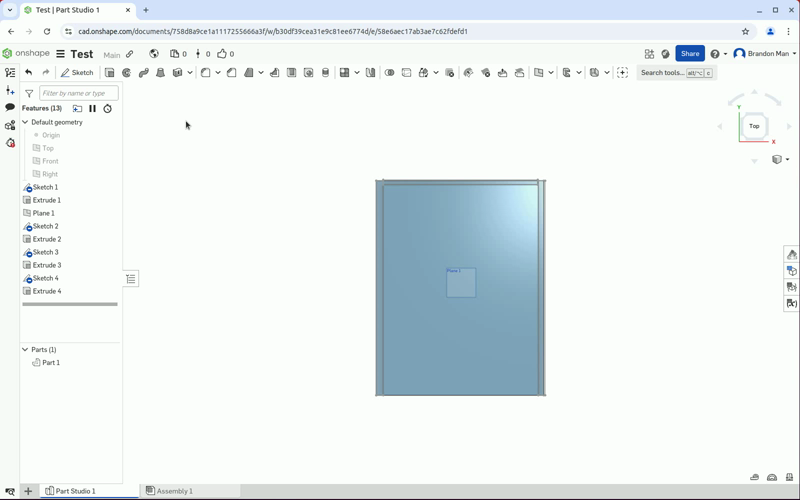
key(up, 3)
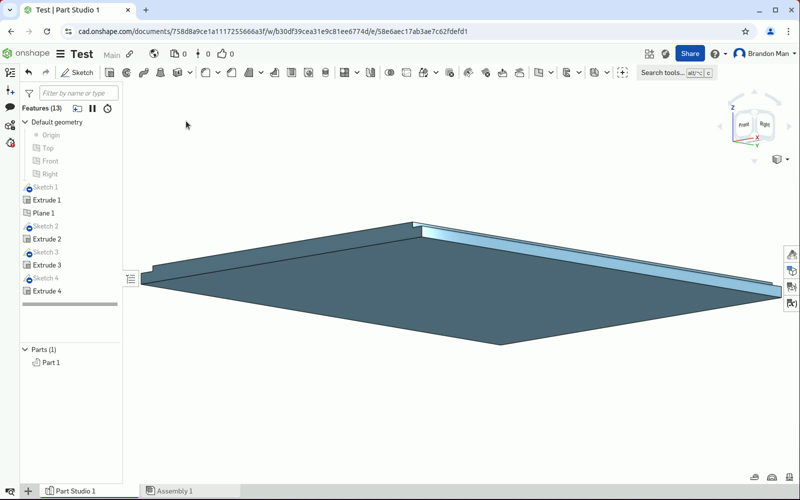
key(left, 3)
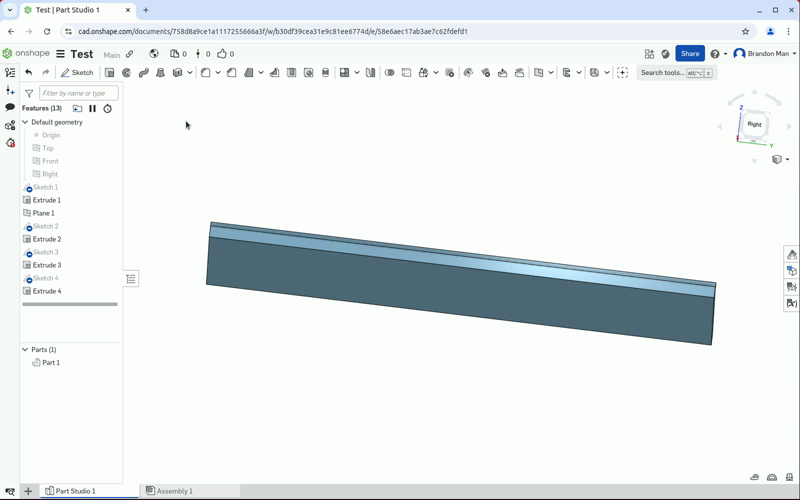
key(right, 3)
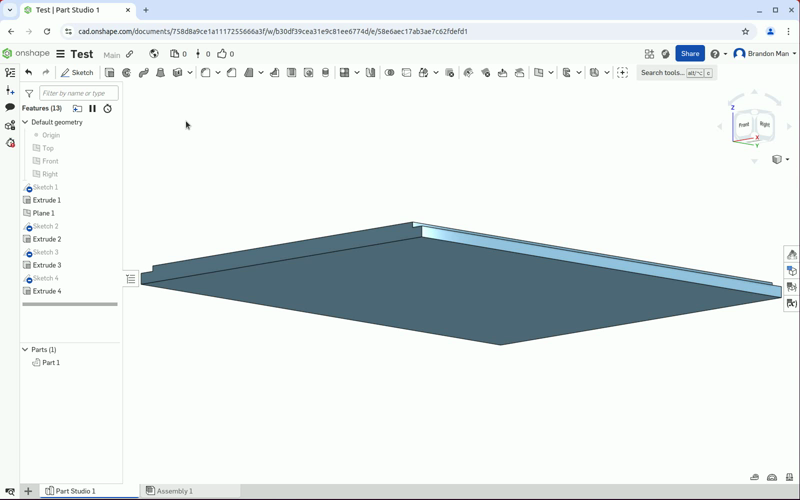
key(down, 3)
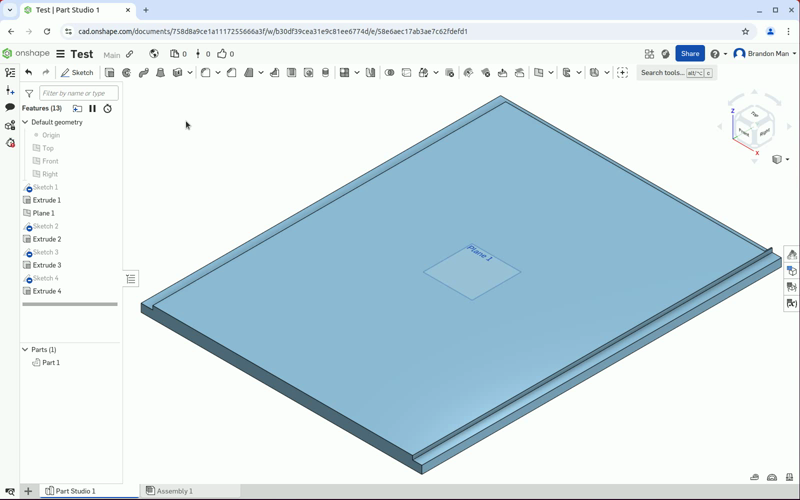
mouse_move(73, 189)
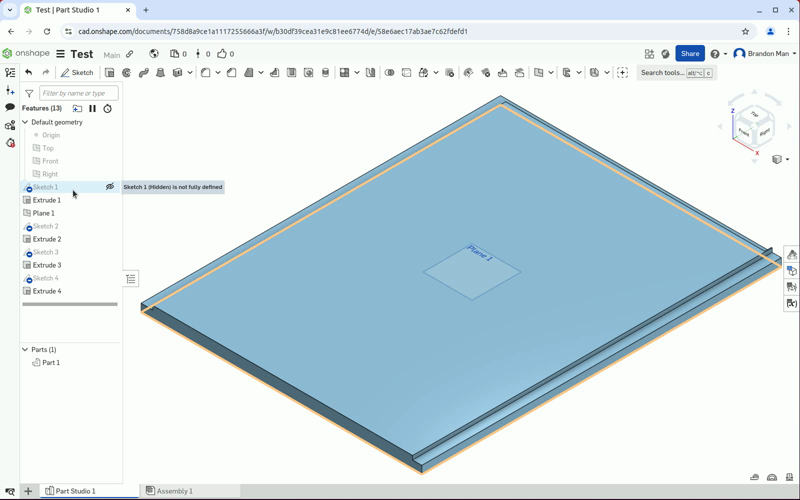
click(73, 189)